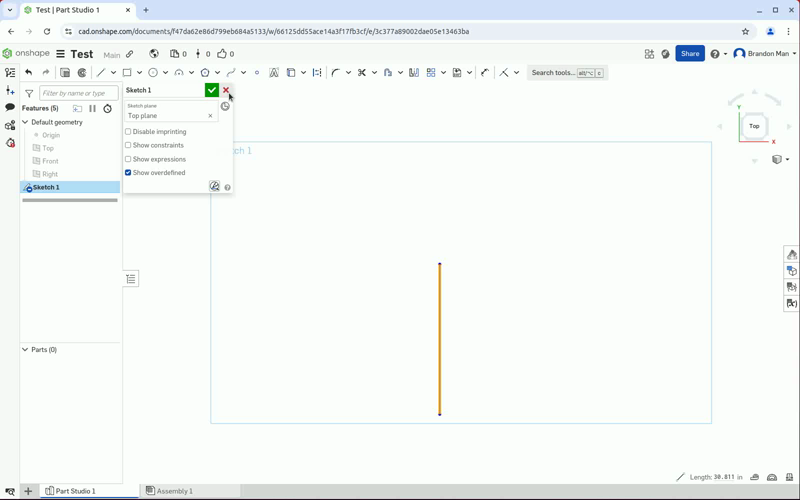
key(shift+h)
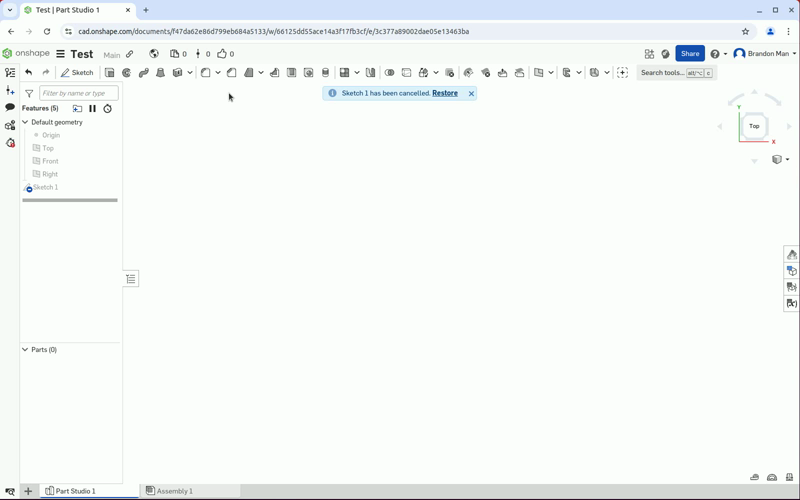
mouse_move(73, 352)
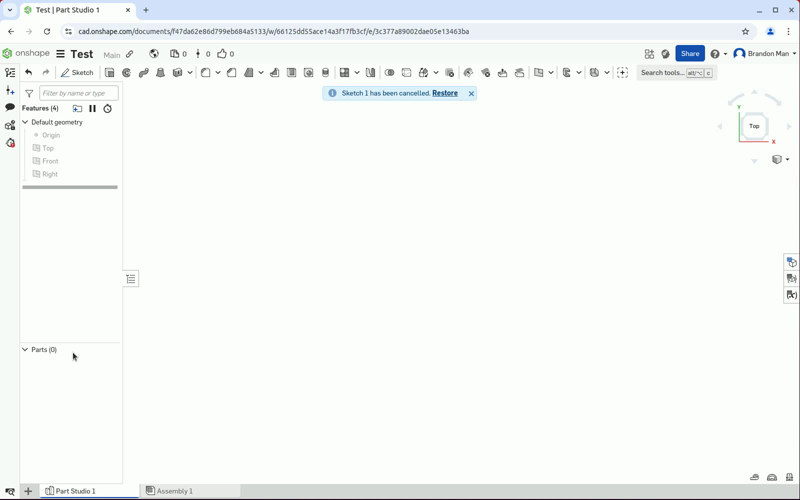
key(y)
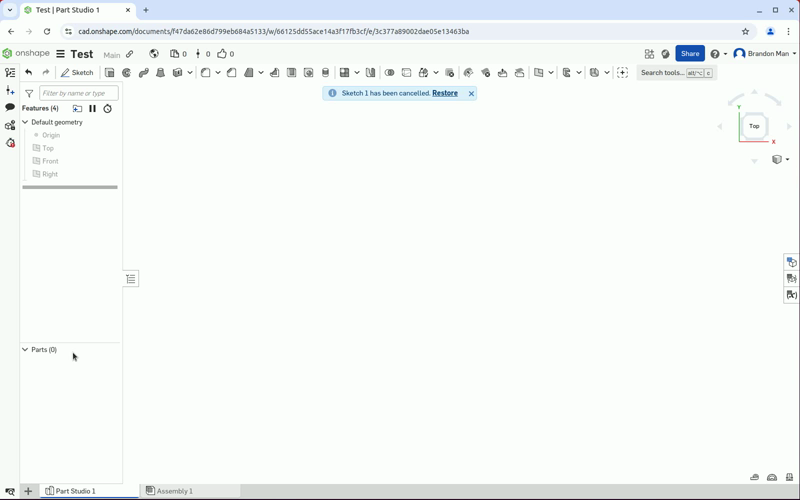
key(shift+p)
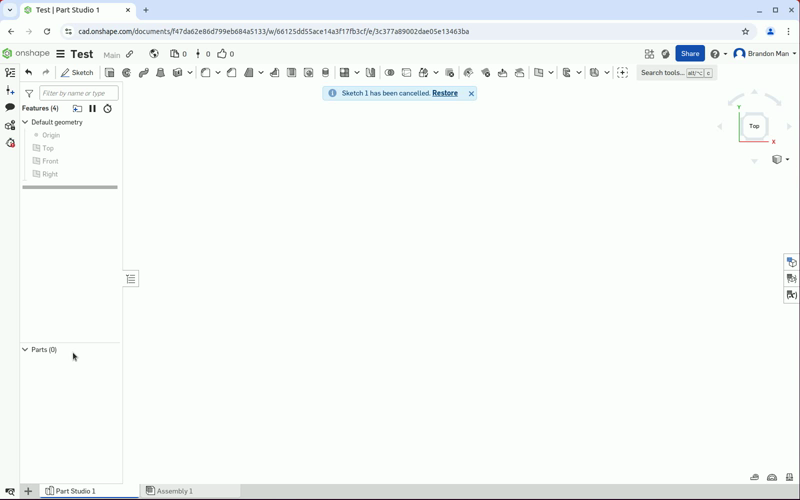
key(space)
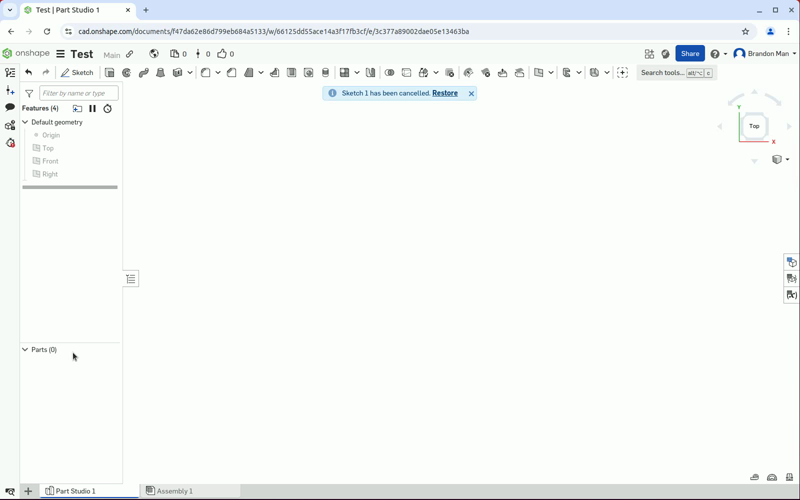
key_down(shift)
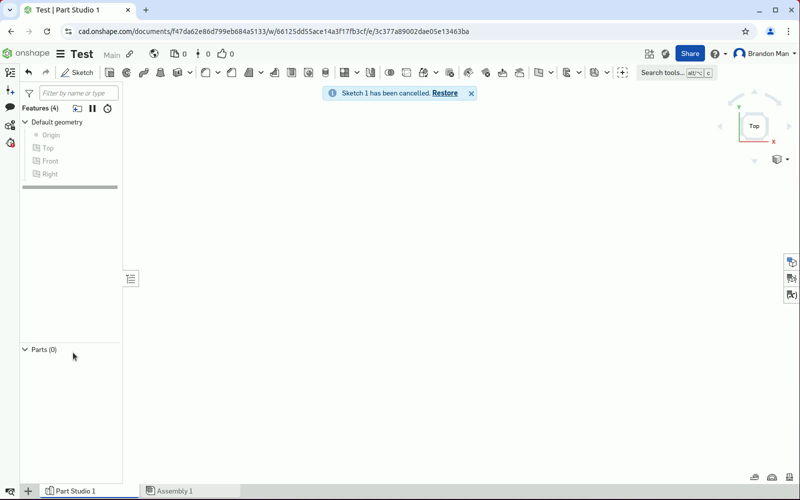
key(up)
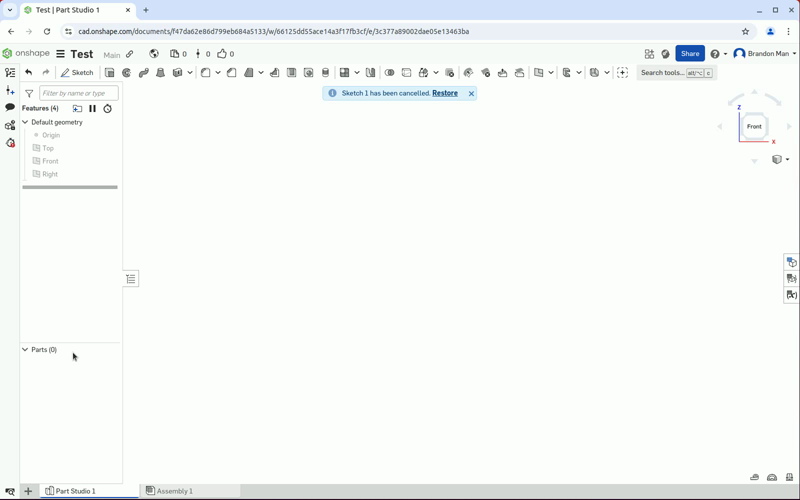
key_up(shift)
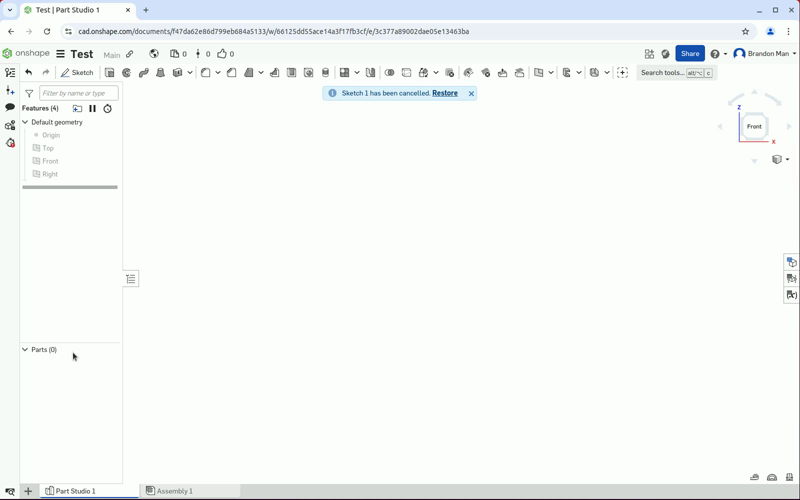
mouse_move(73, 352)
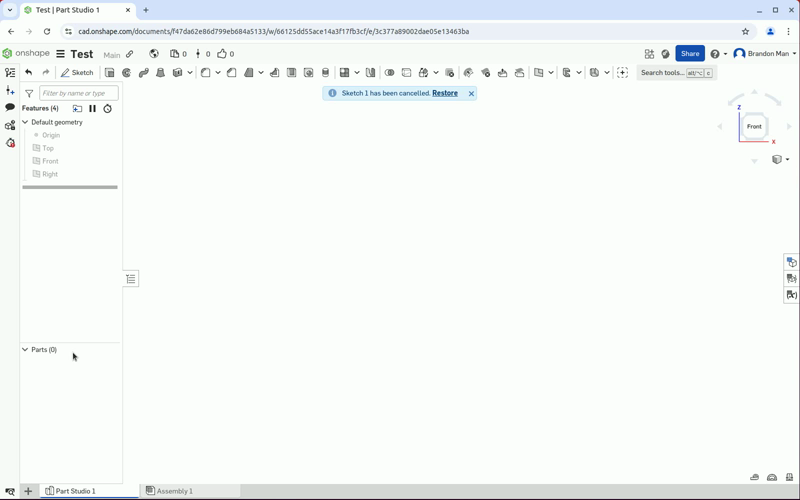
key(shift+y)
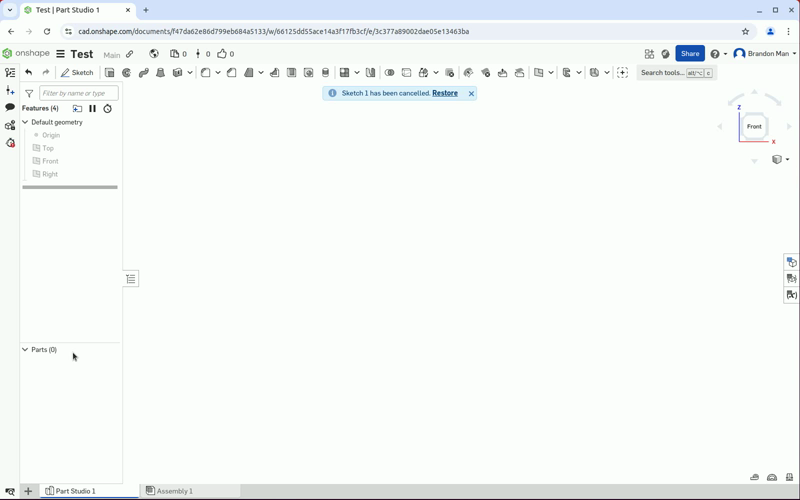
key(shift+s)
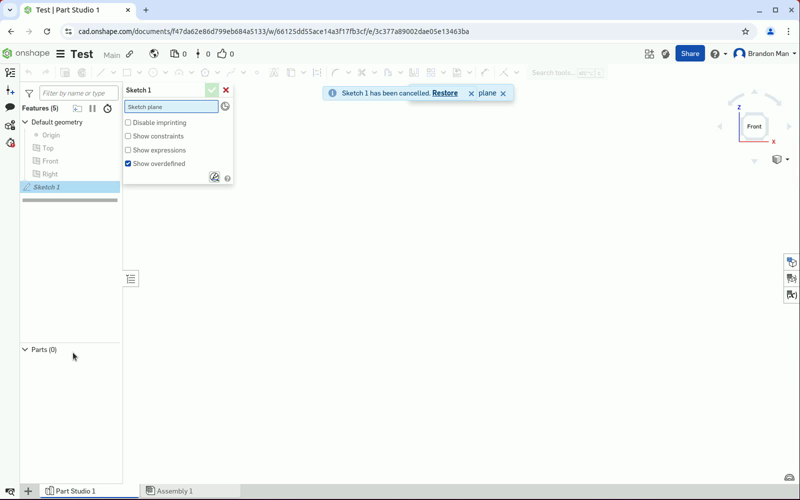
mouse_move(73, 163)
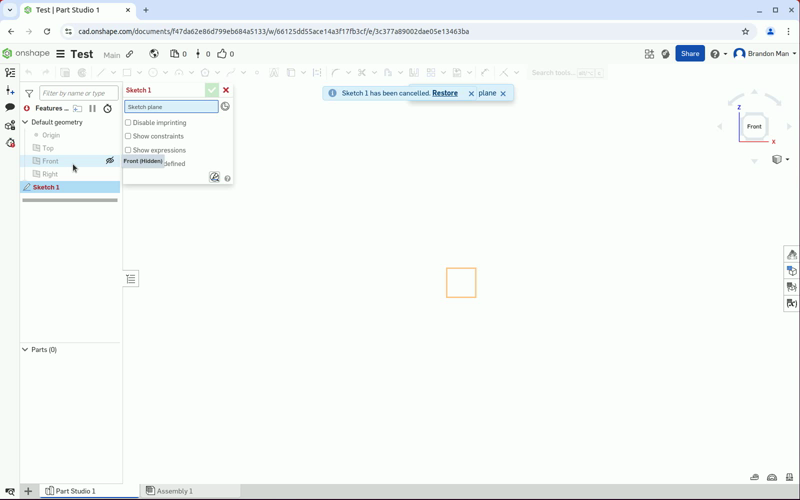
click(73, 163)
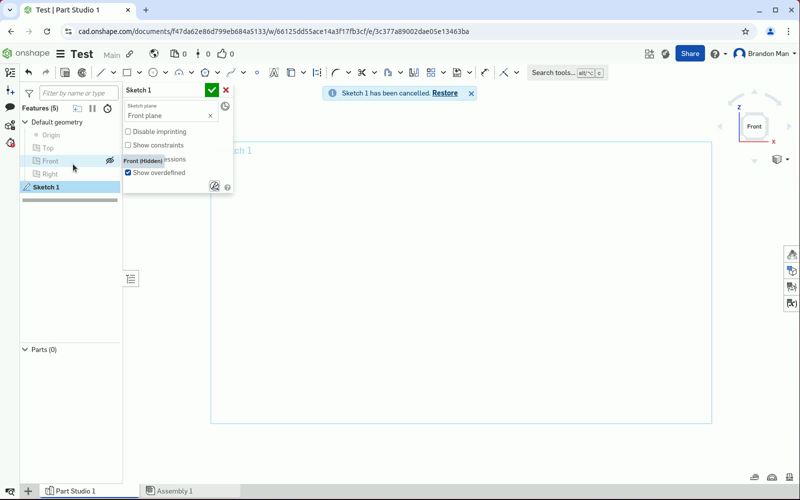
mouse_move(73, 352)
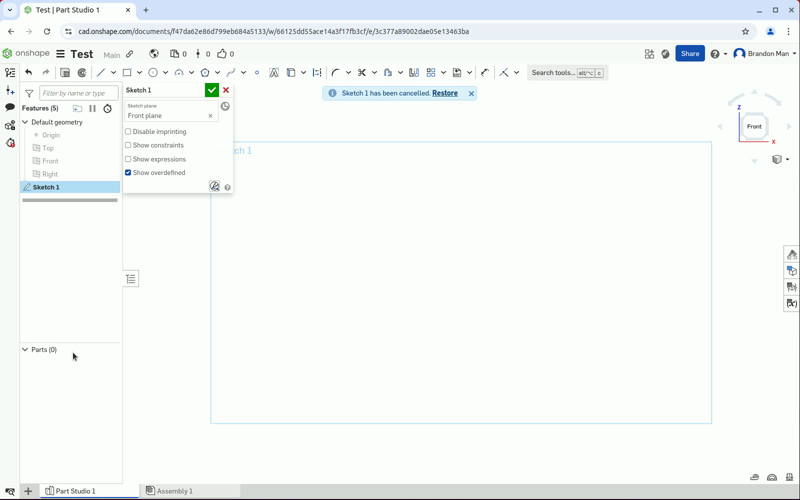
key(y)
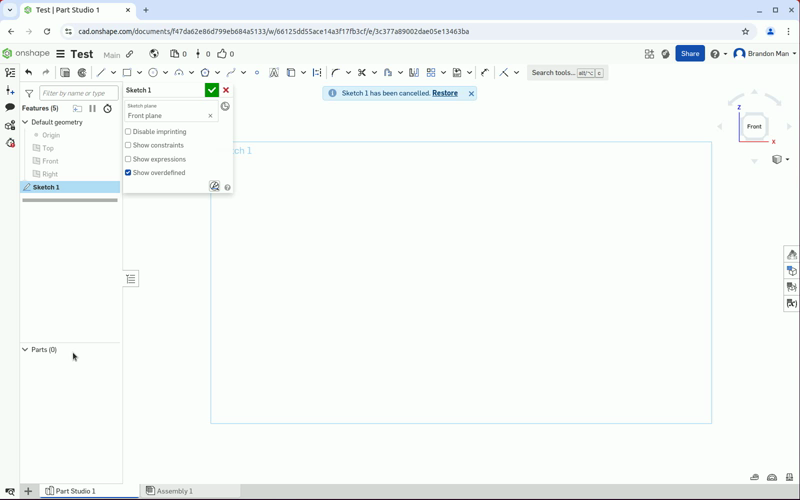
key(l)
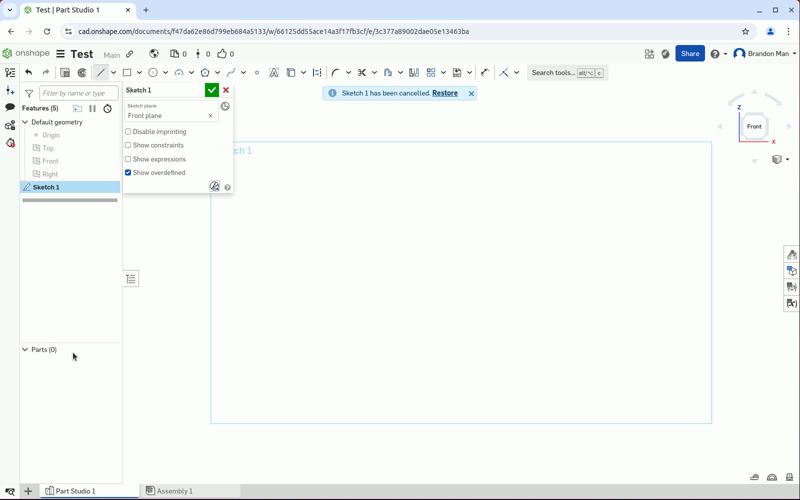
key_down(shift)
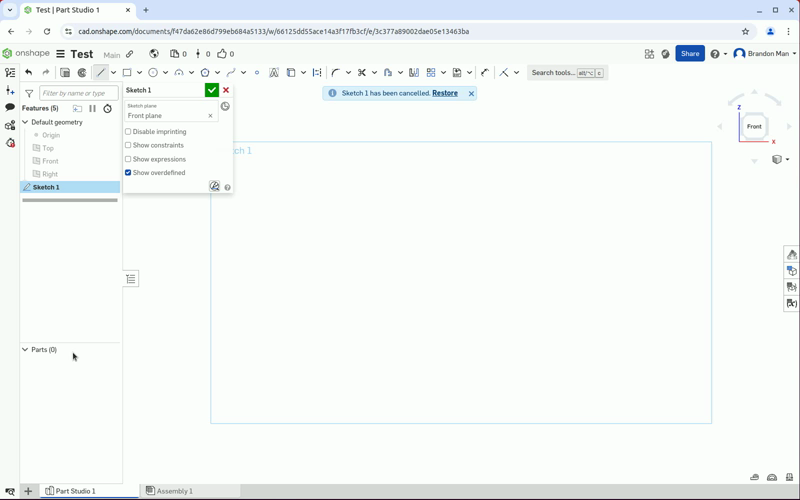
mouse_move(359, 282)
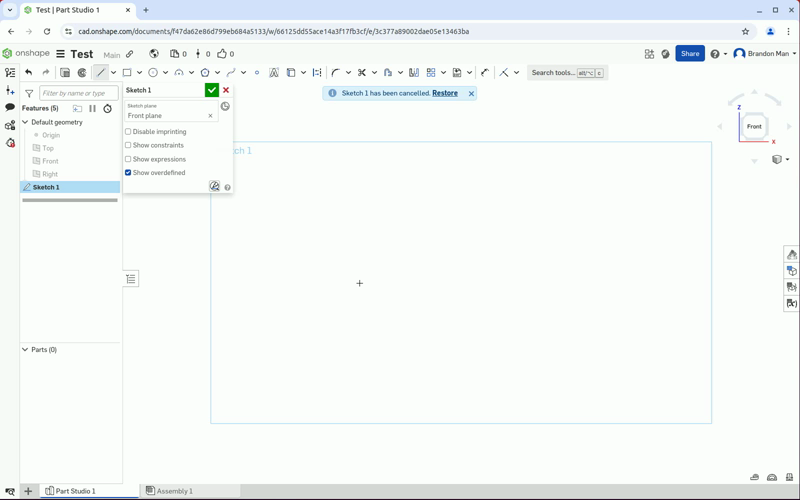
click(359, 282)
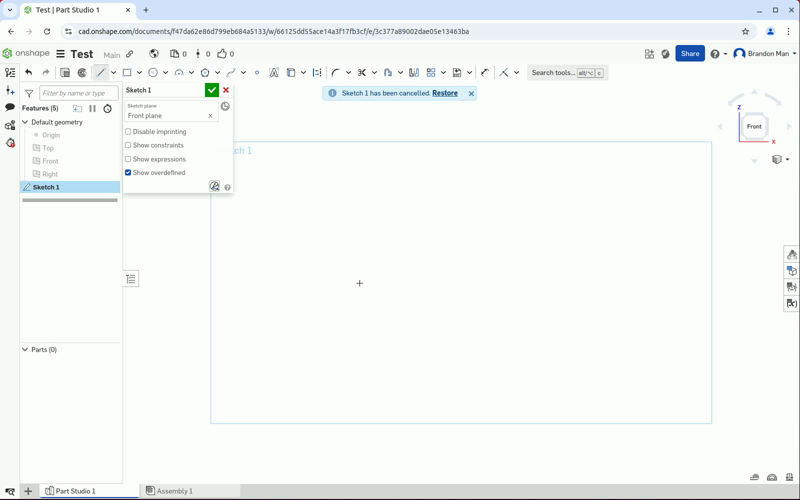
key_up(shift)
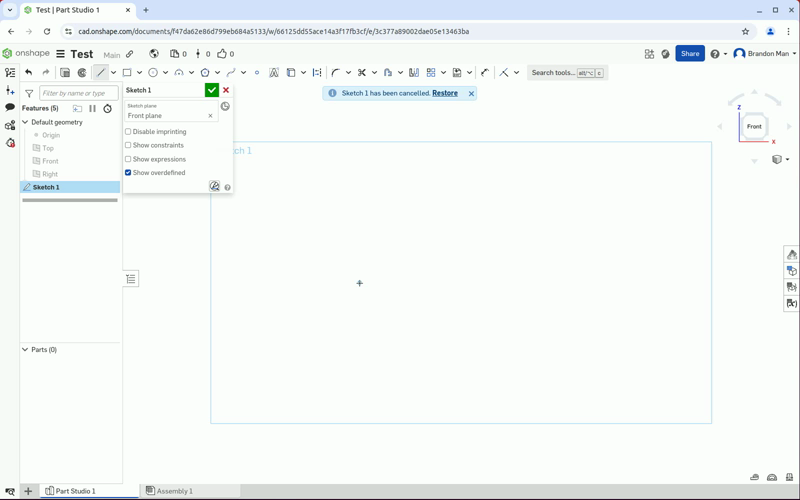
key_down(shift)
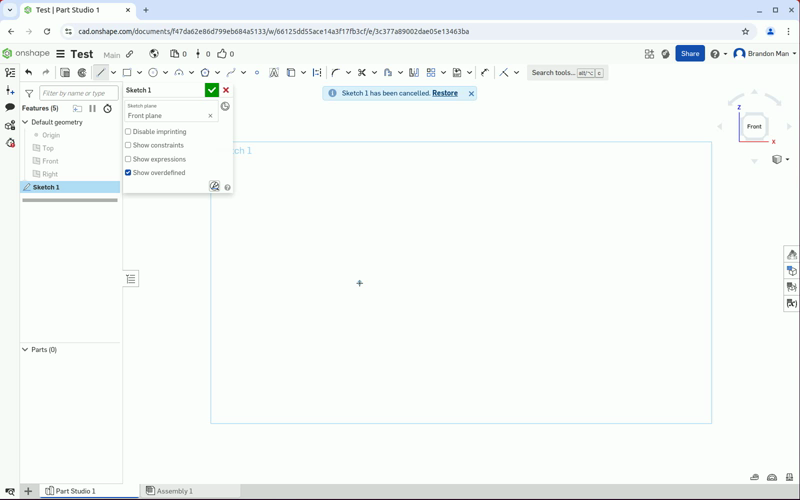
mouse_move(460, 282)
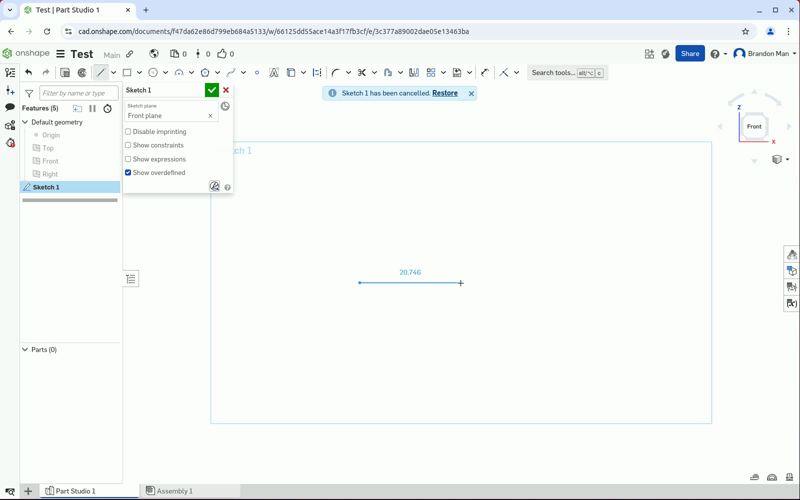
click(460, 282)
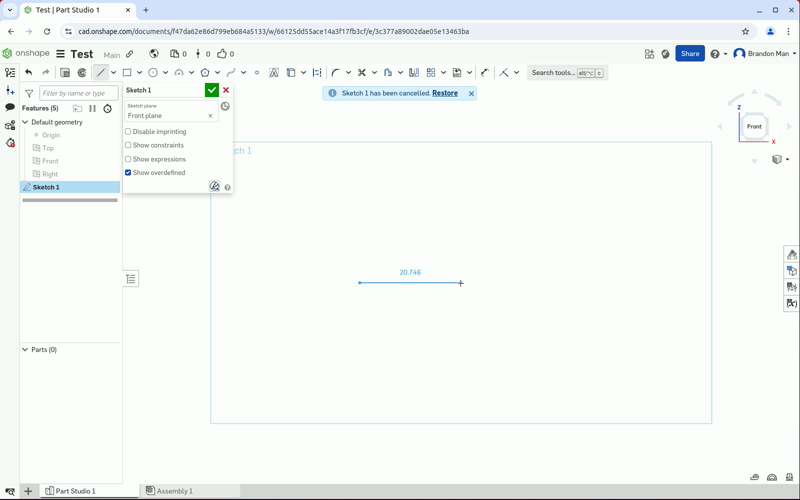
key_up(shift)
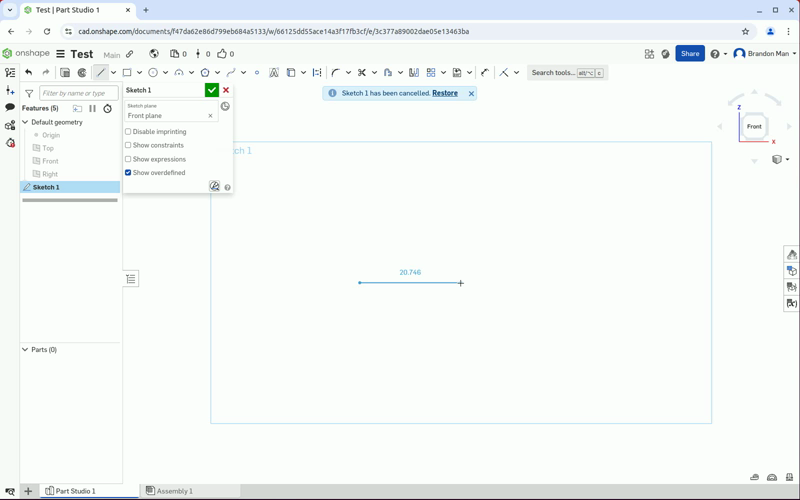
key_down(shift)
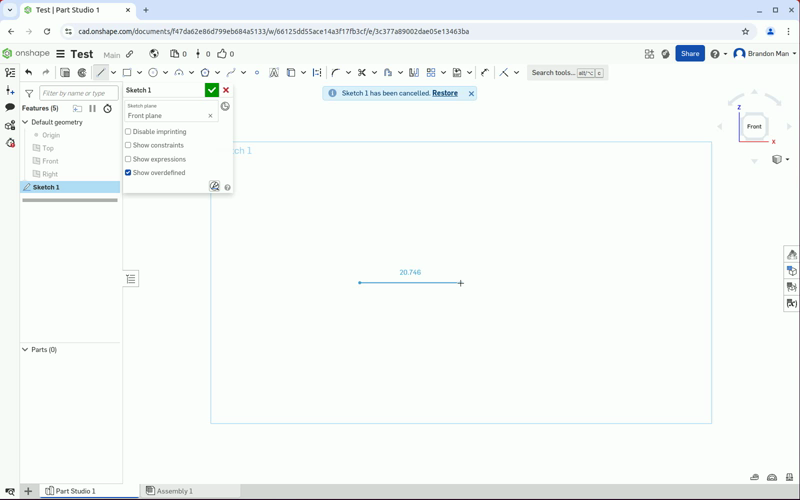
mouse_move(460, 182)
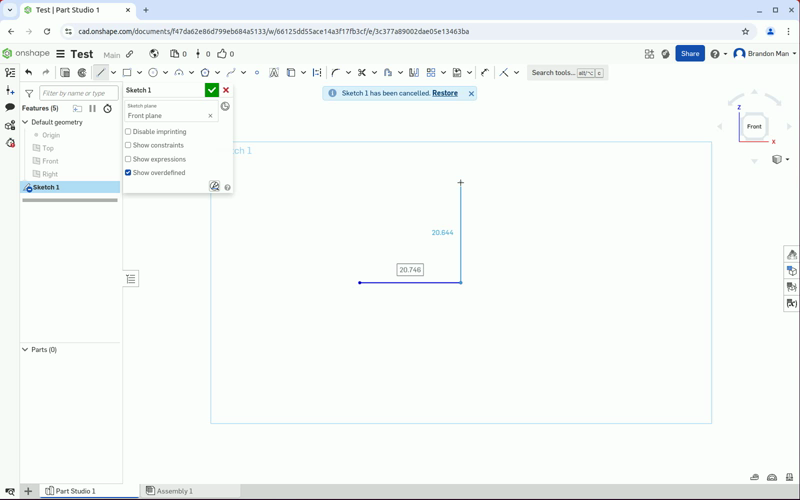
click(460, 182)
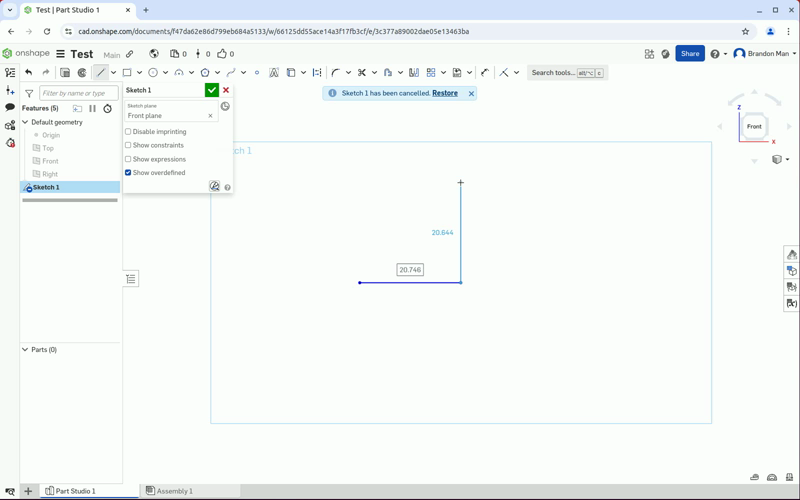
key_up(shift)
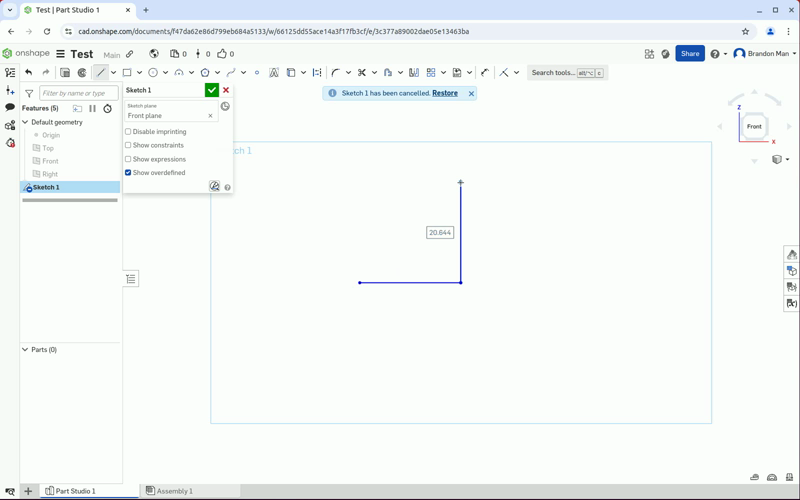
key_down(shift)
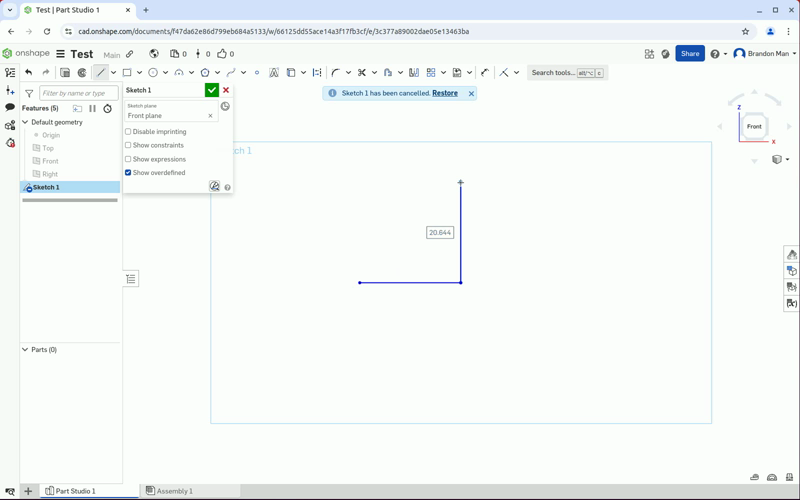
mouse_move(359, 182)
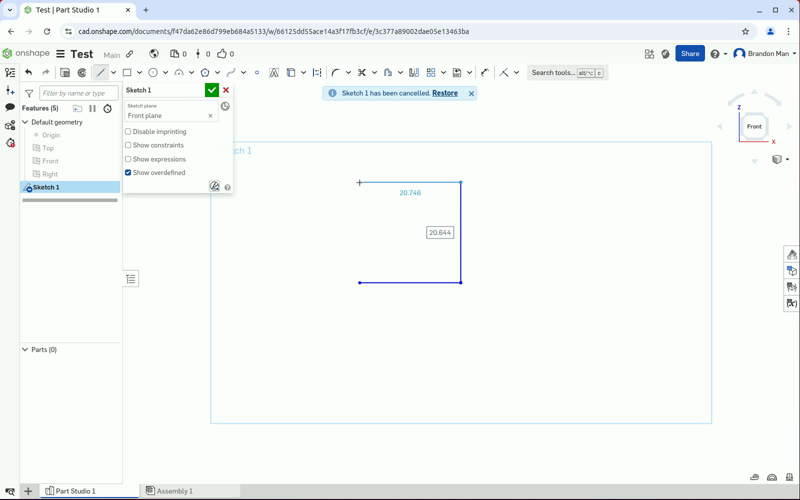
click(359, 182)
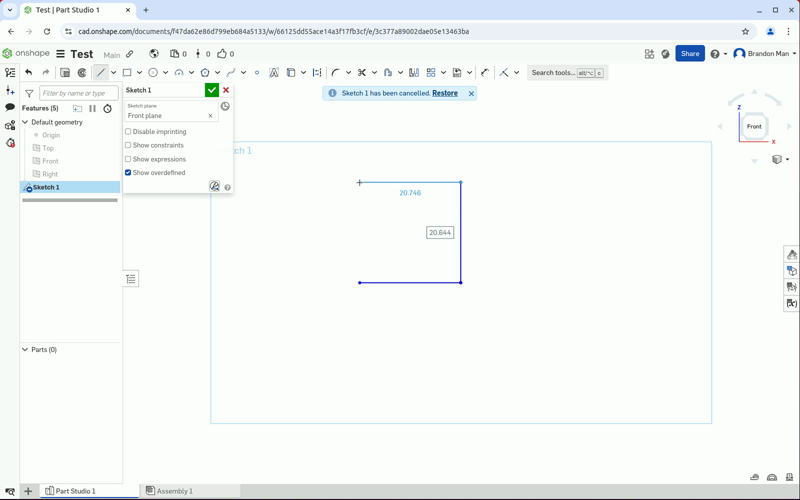
key_up(shift)
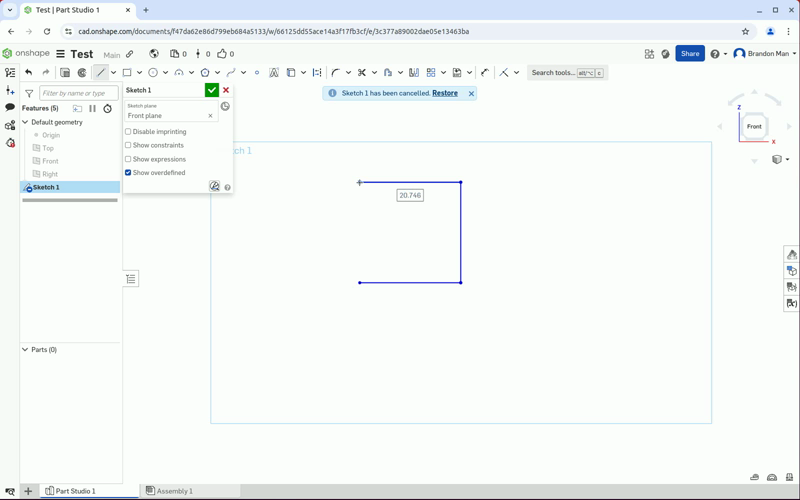
key_down(shift)
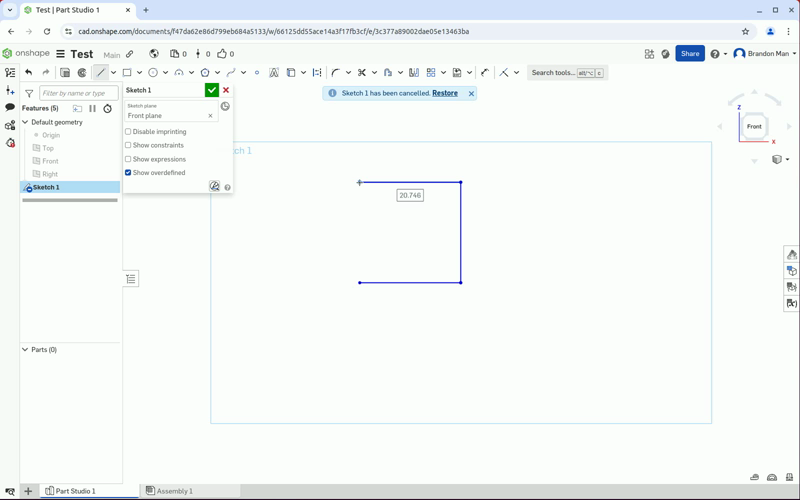
mouse_move(359, 282)
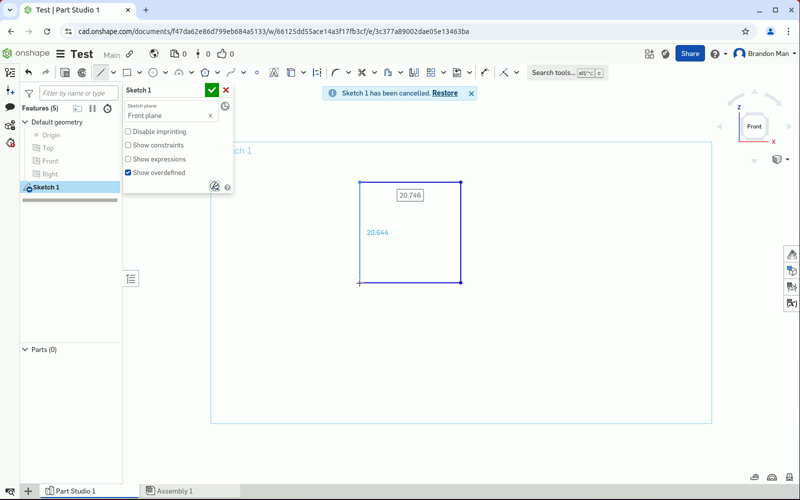
key_up(shift)
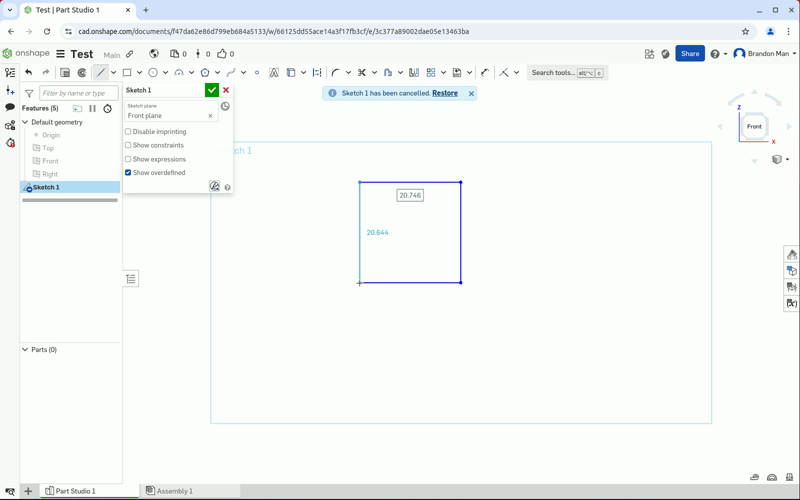
click(359, 282)
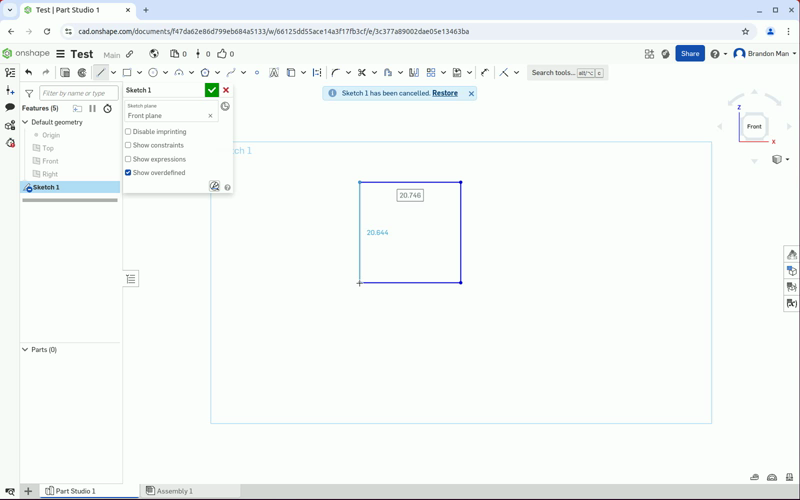
key(esc)
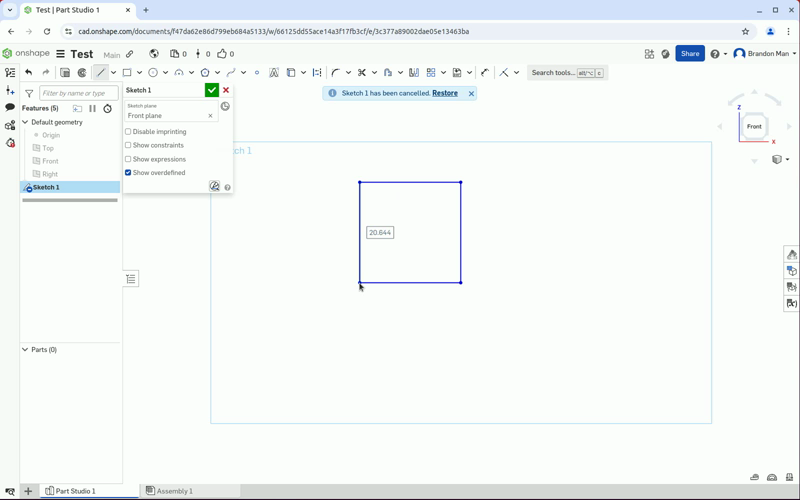
mouse_move(405, 271)
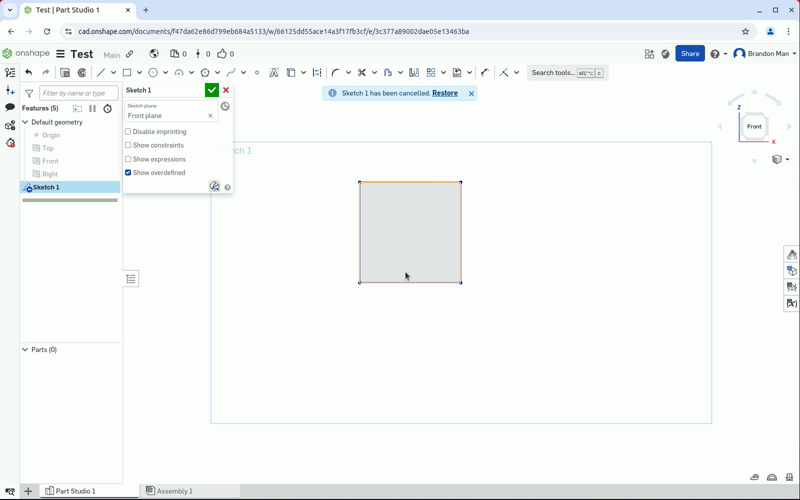
click(405, 271)
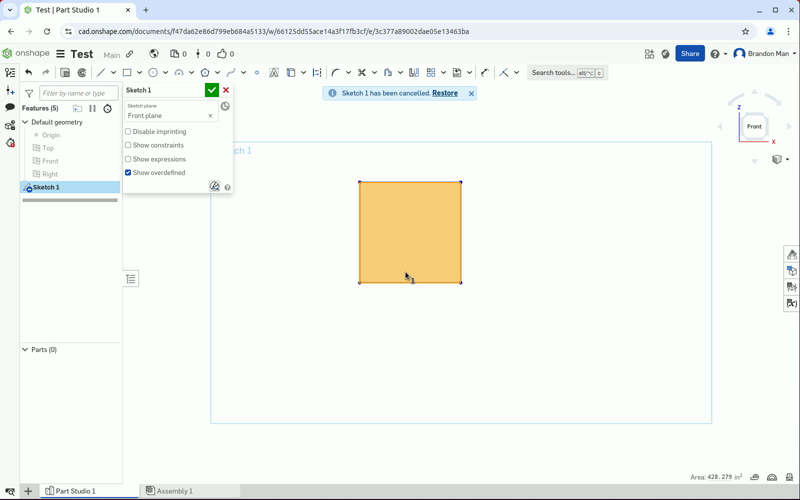
mouse_move(73, 352)
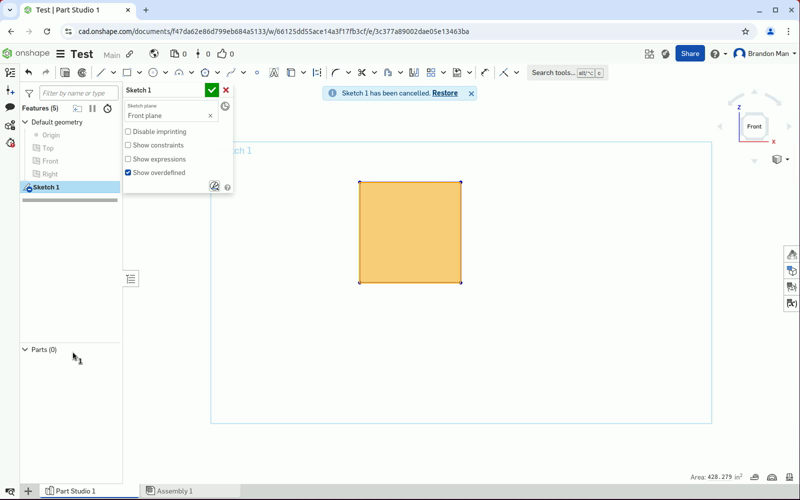
key(shift+y)
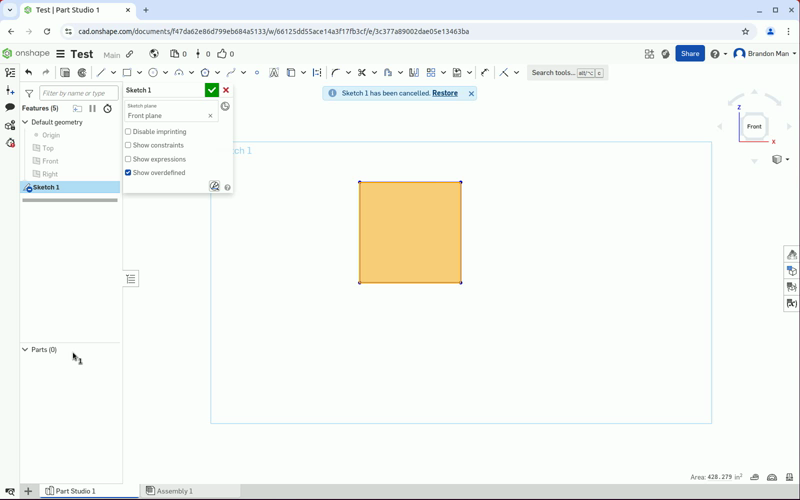
key(shift+e)
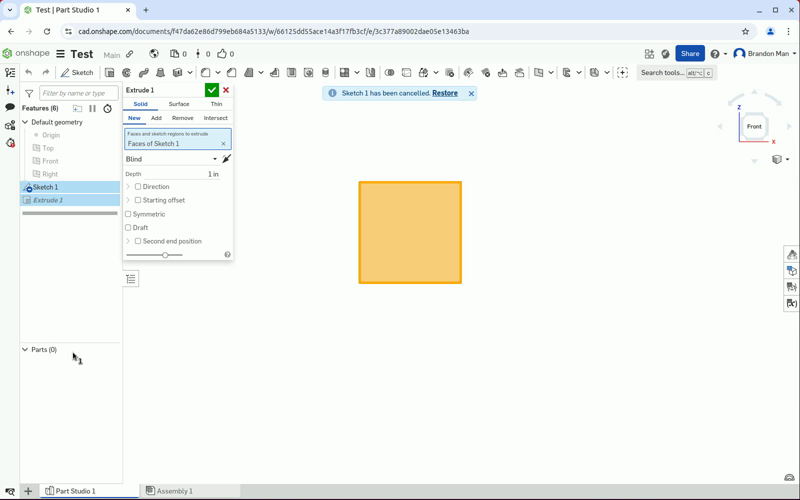
mouse_move(143, 106)
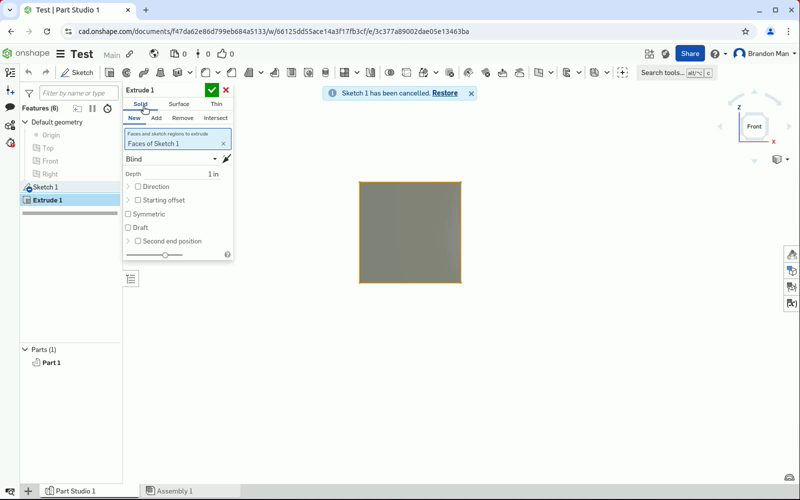
click(143, 106)
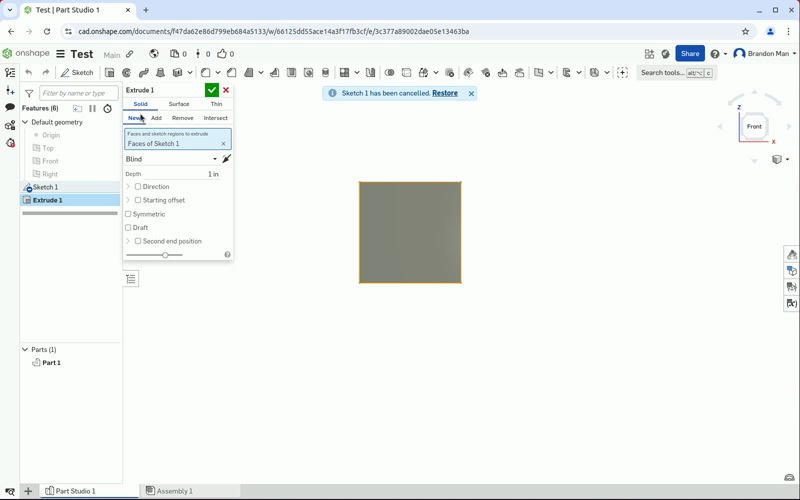
mouse_move(137, 120)
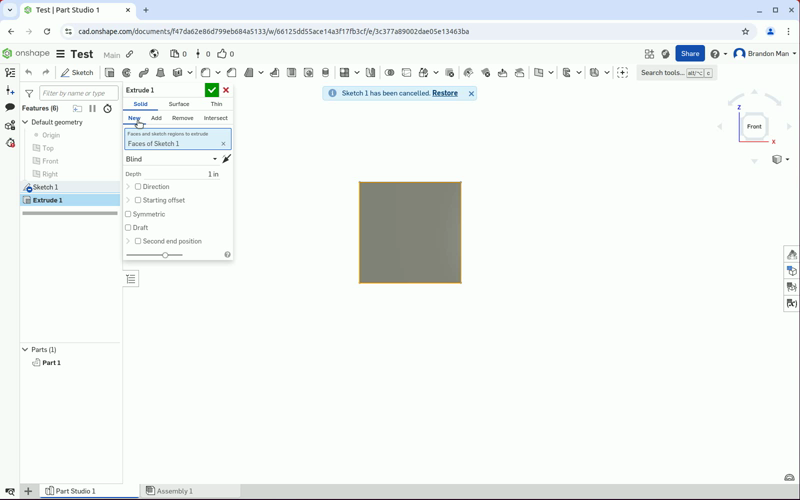
click(137, 120)
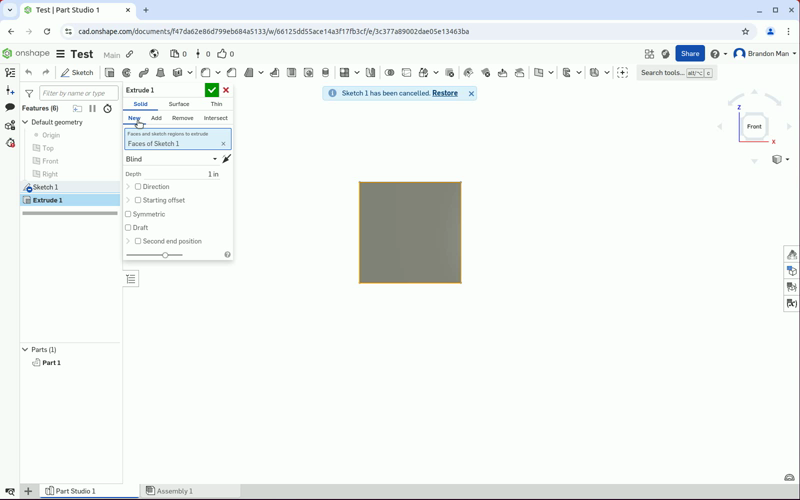
key(tab, 4)
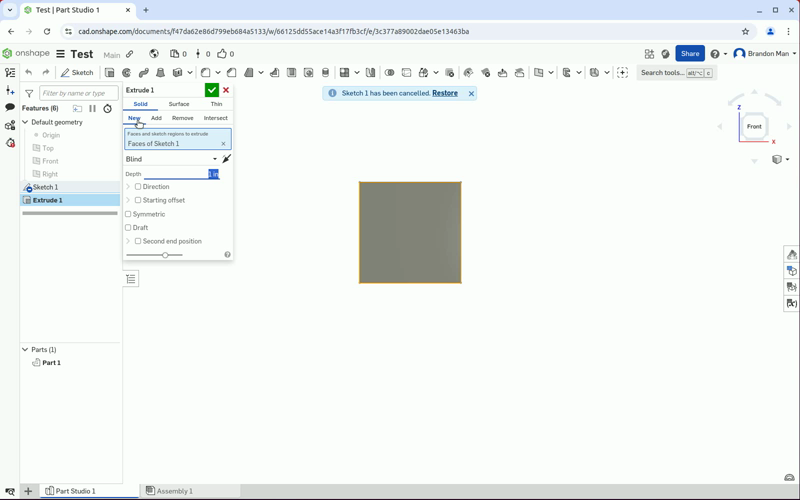
text(20.701)
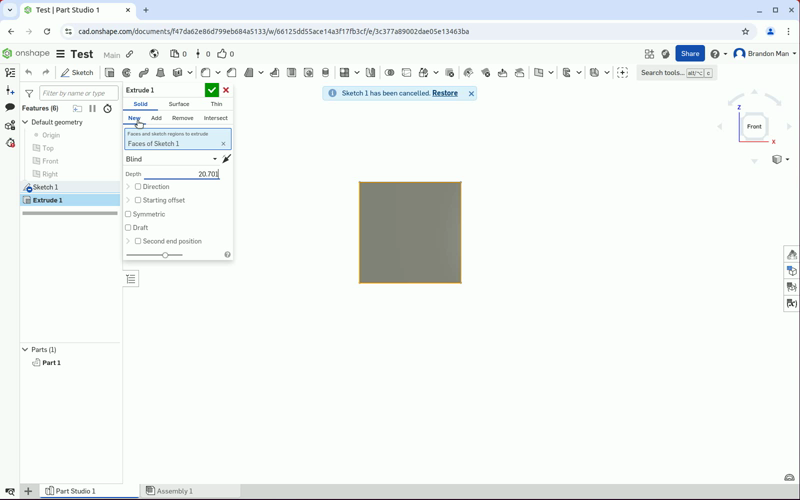
key(enter)
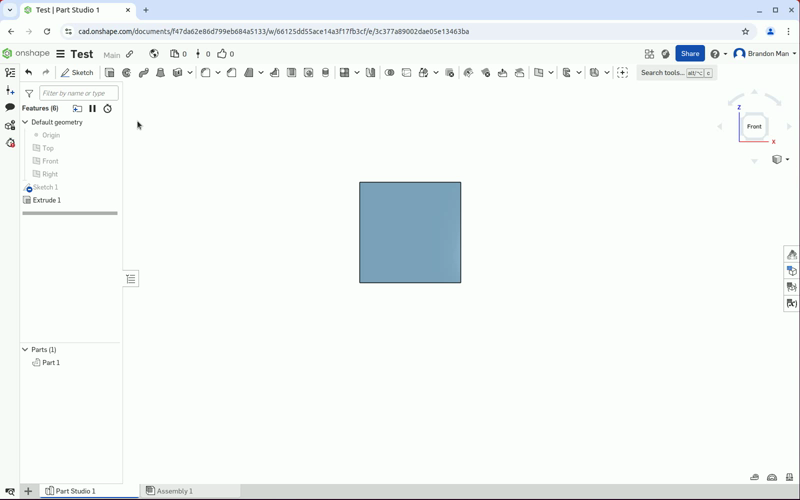
key(shift+h)
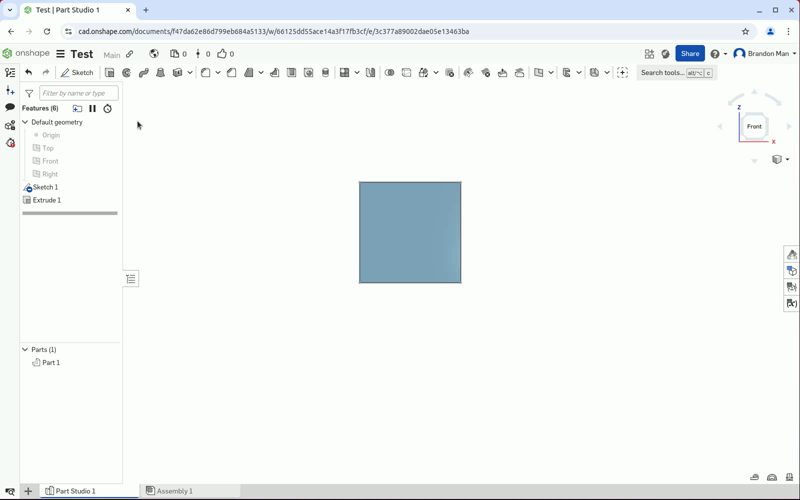
key(shift+h)
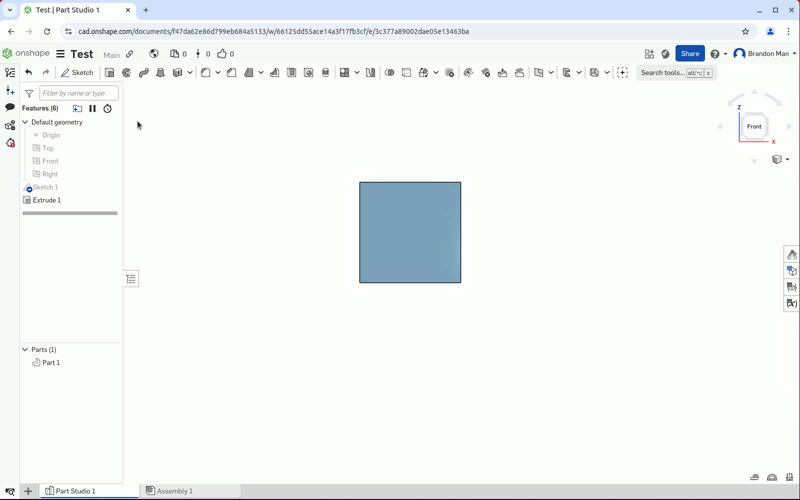
mouse_move(73, 189)
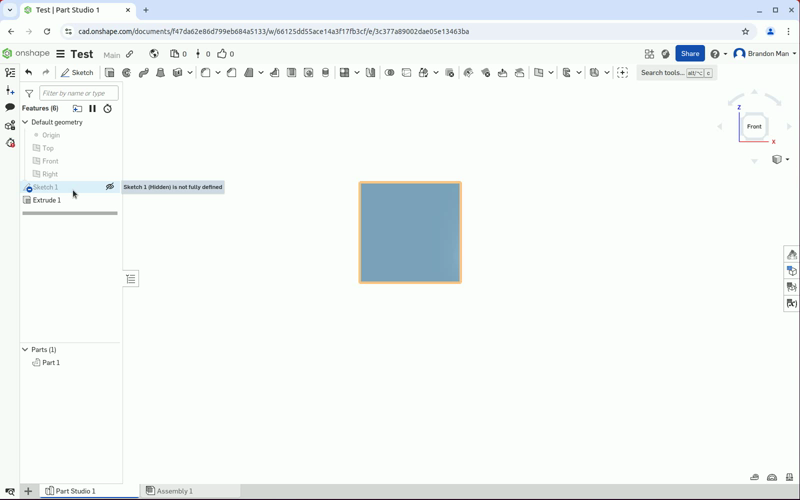
click(73, 189)
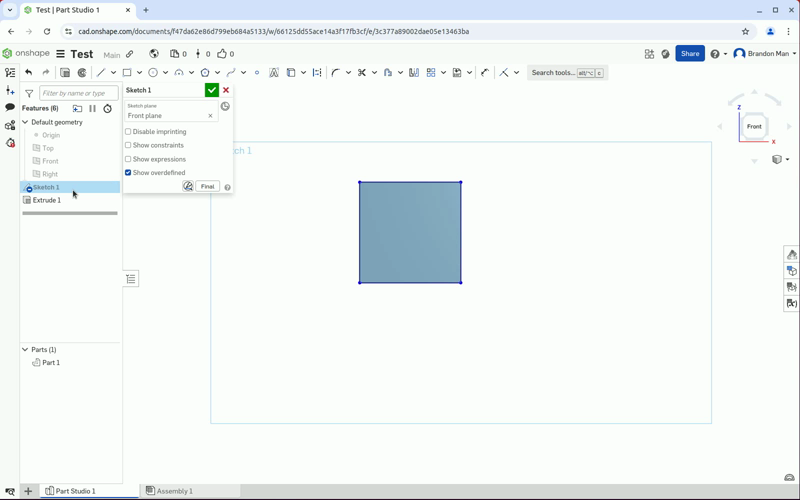
mouse_move(229, 92)
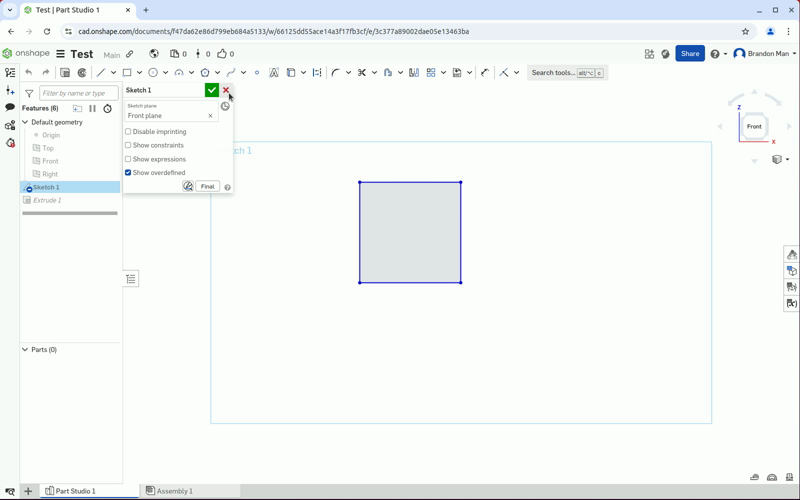
click(229, 92)
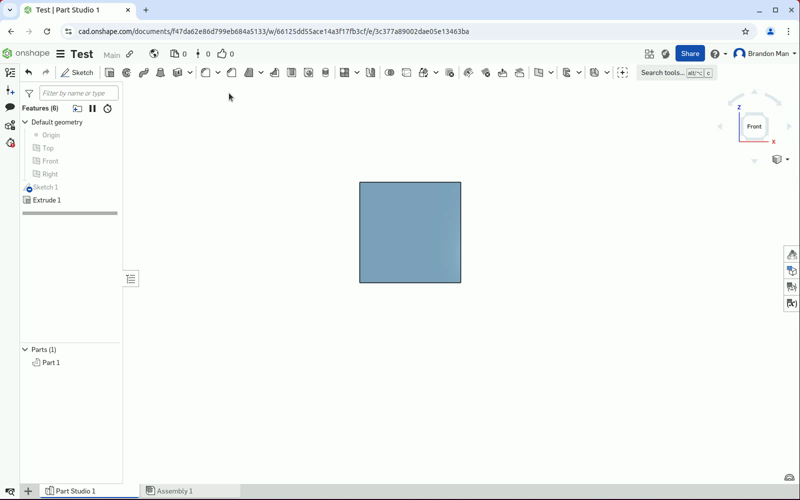
mouse_move(541, 75)
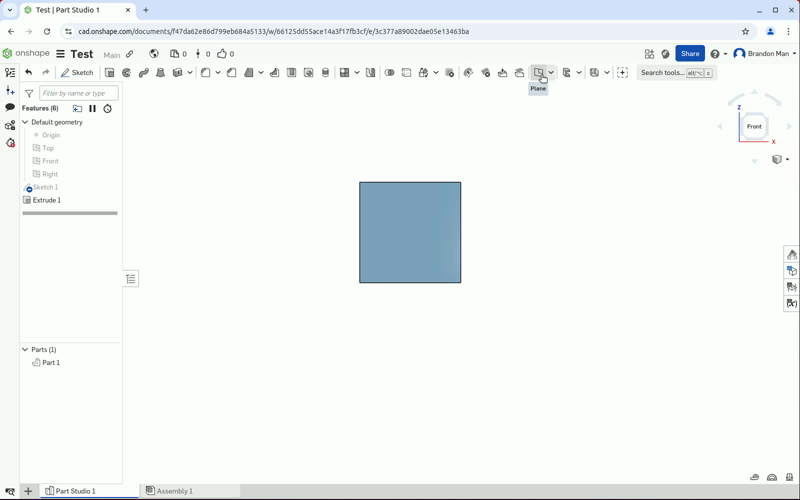
click(541, 75)
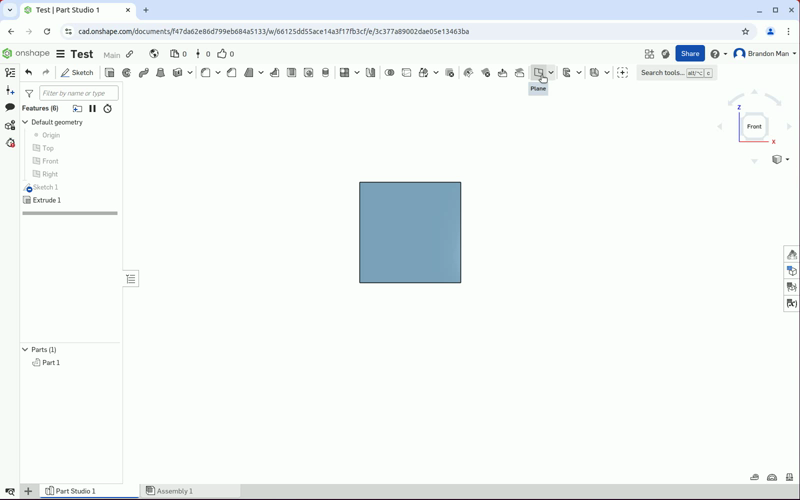
mouse_move(73, 163)
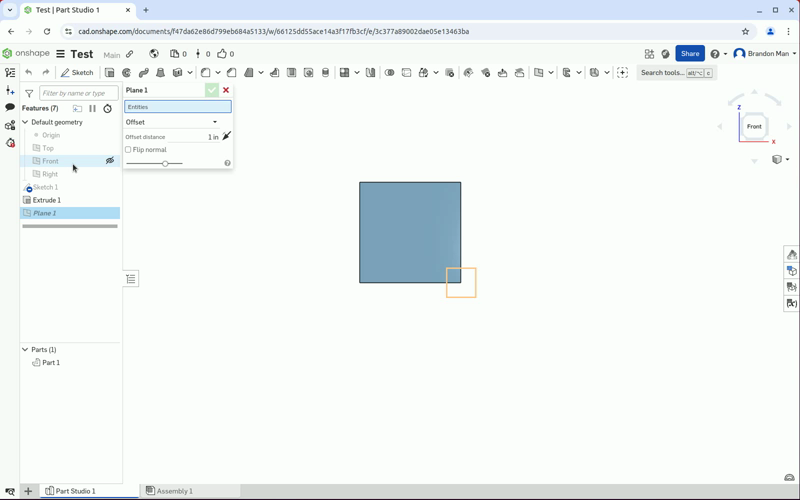
click(73, 163)
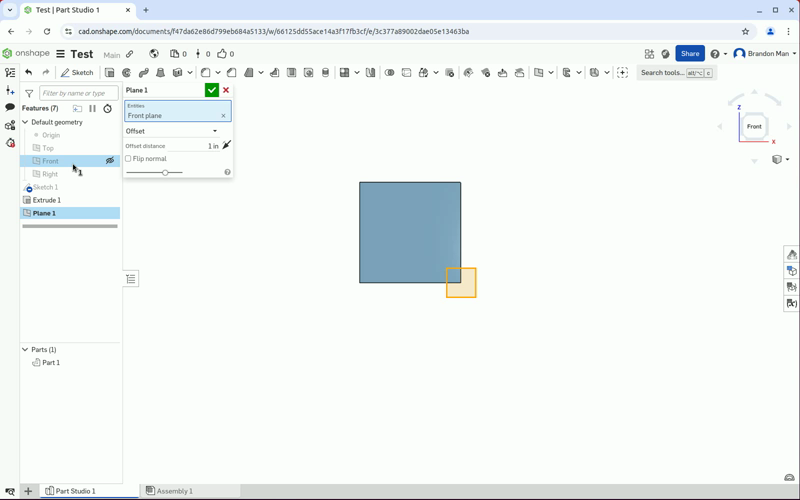
key(tab, 2)
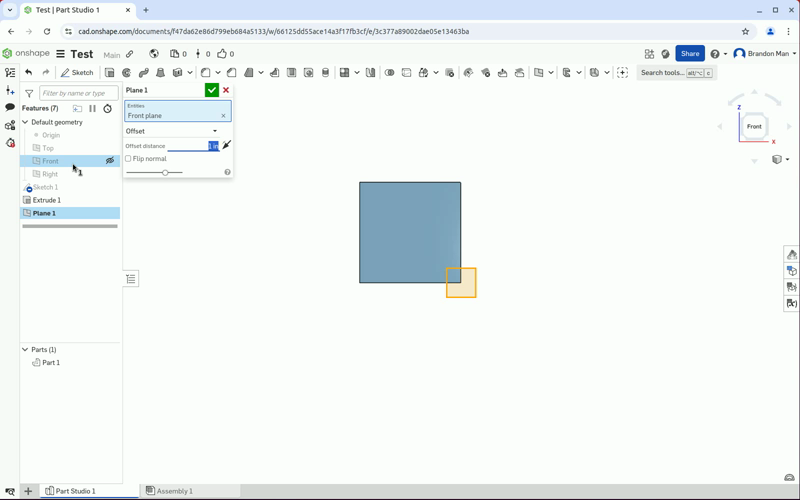
text(20.705)
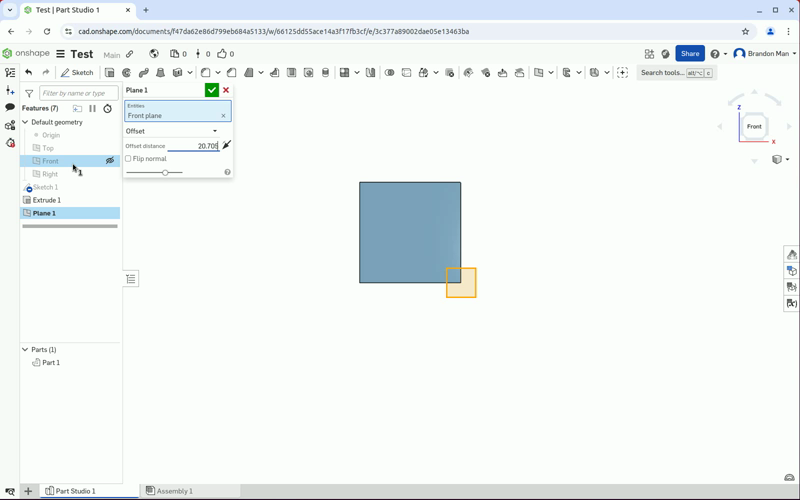
key(enter, 2)
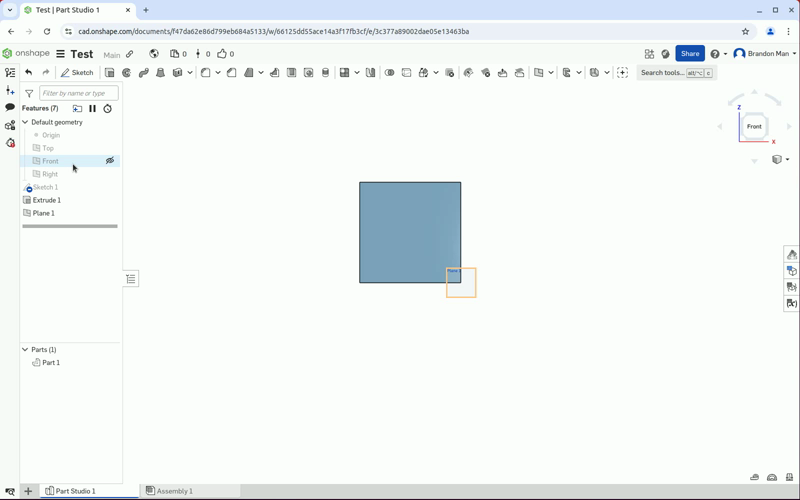
key(shift+s)
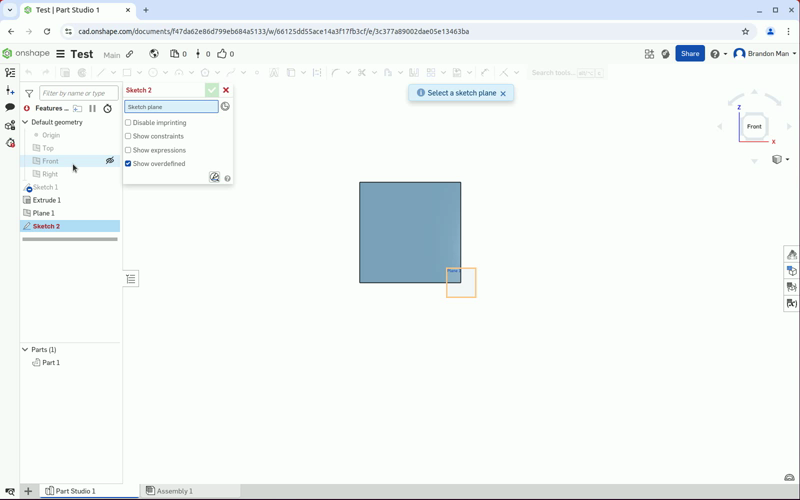
mouse_move(73, 215)
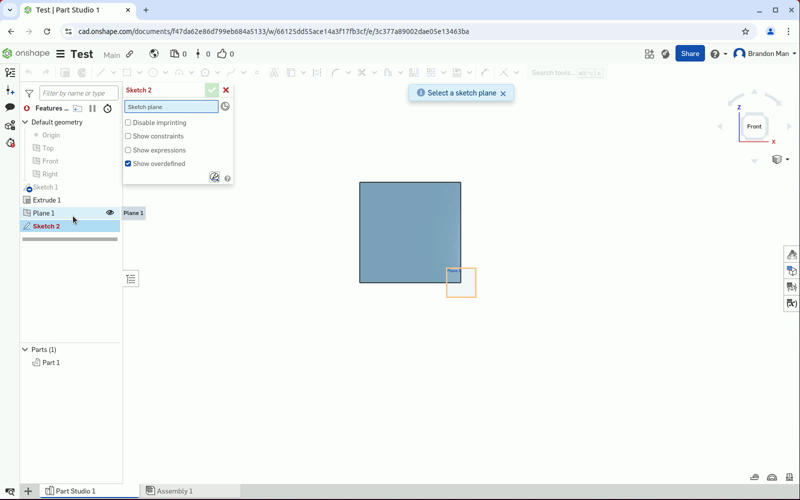
click(73, 215)
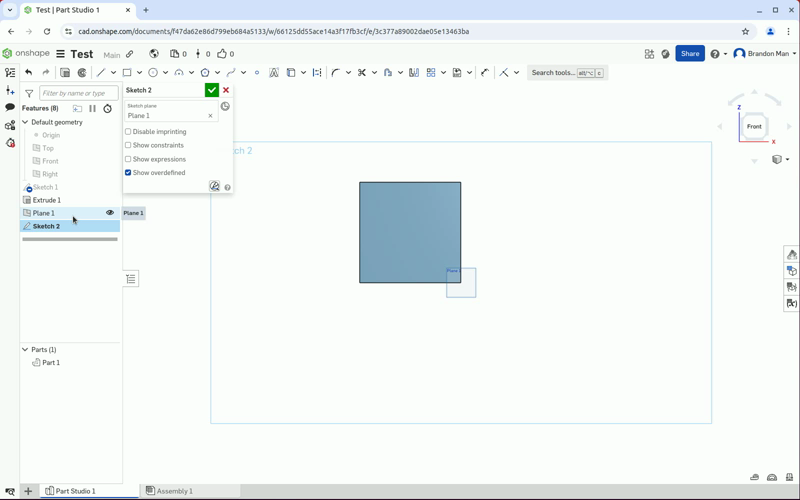
mouse_move(73, 352)
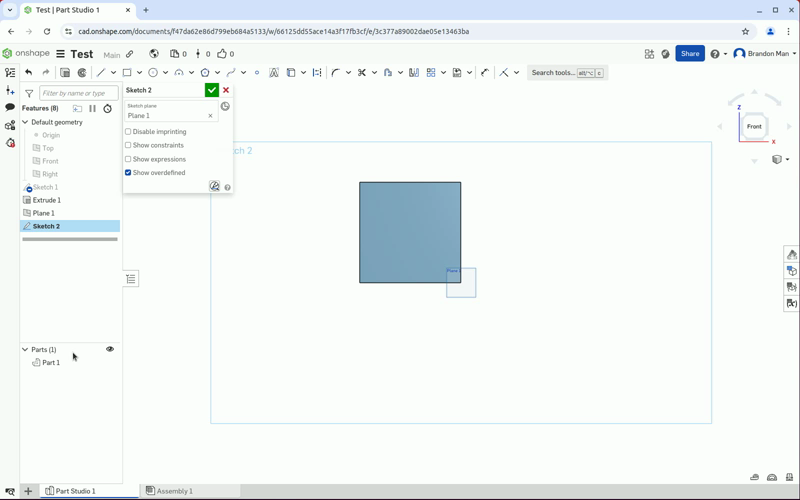
key(y)
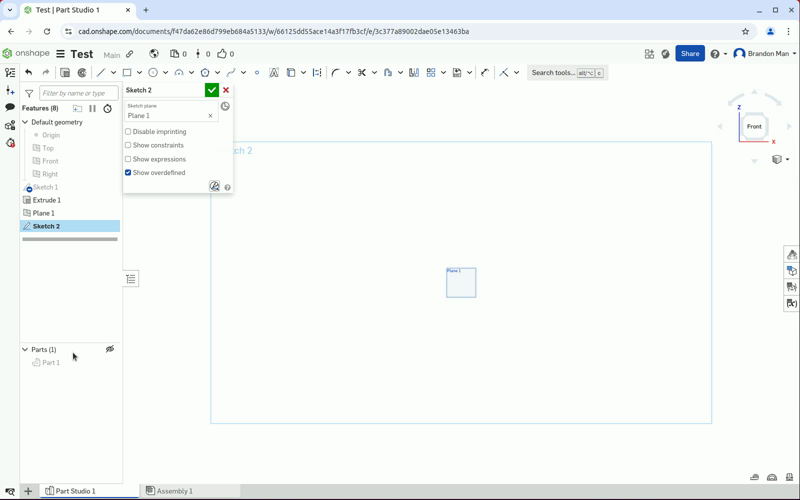
key(c)
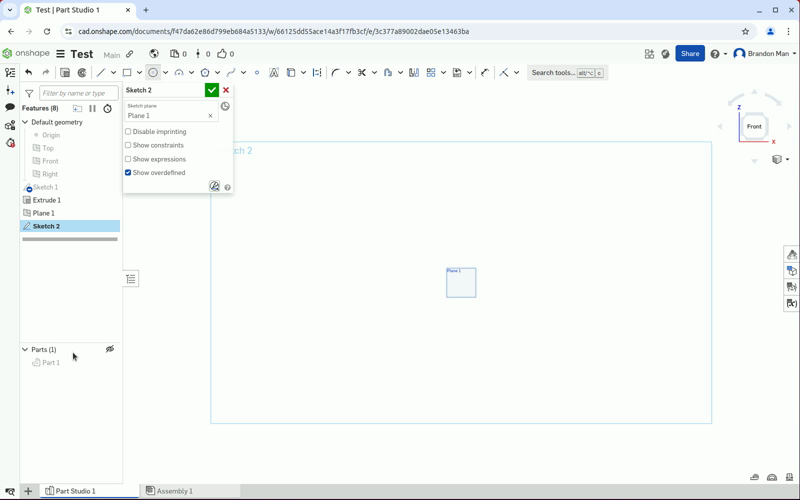
key_down(shift)
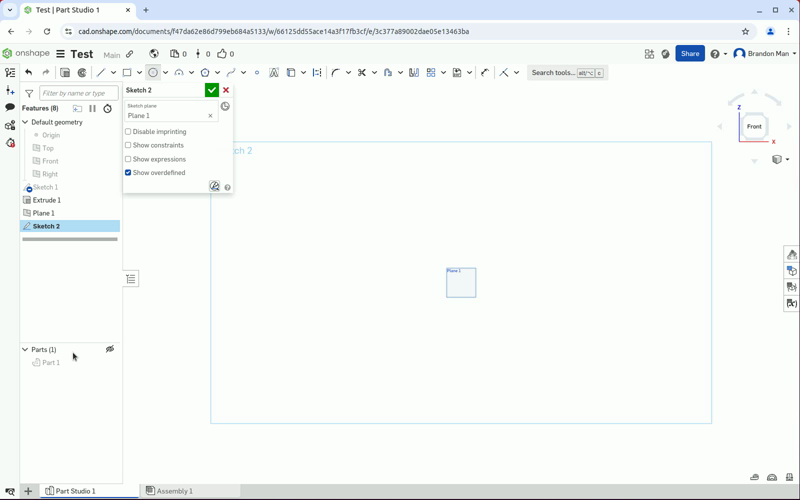
mouse_move(410, 232)
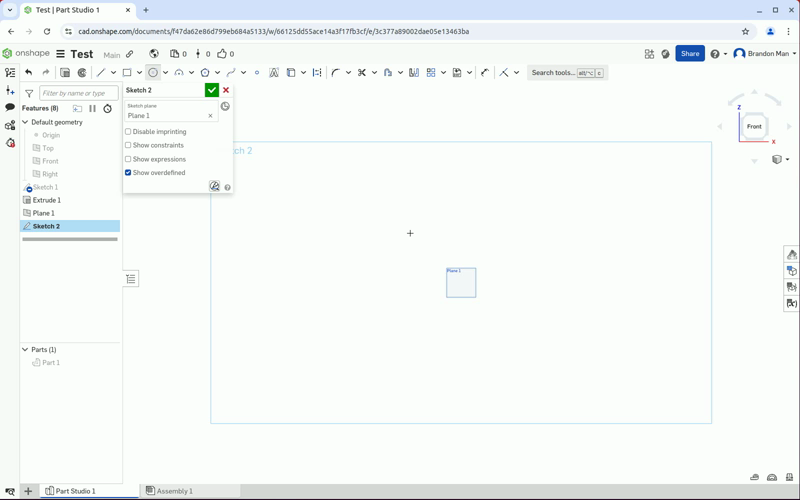
click(410, 232)
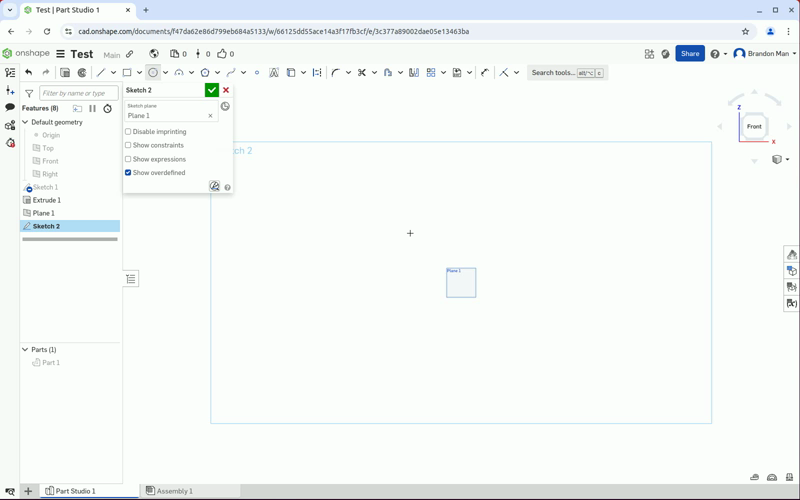
key_up(shift)
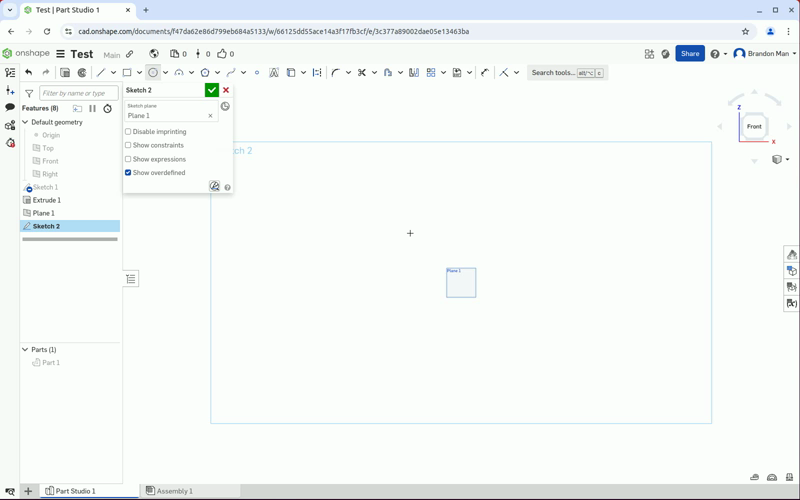
mouse_move(436, 232)
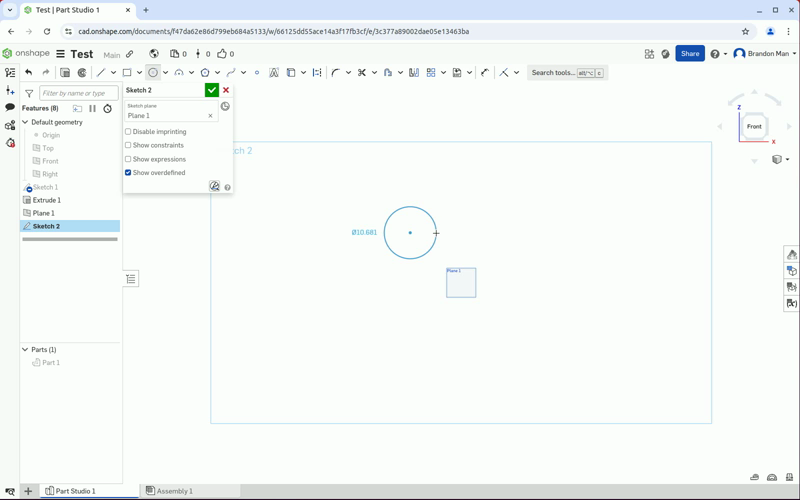
click(436, 232)
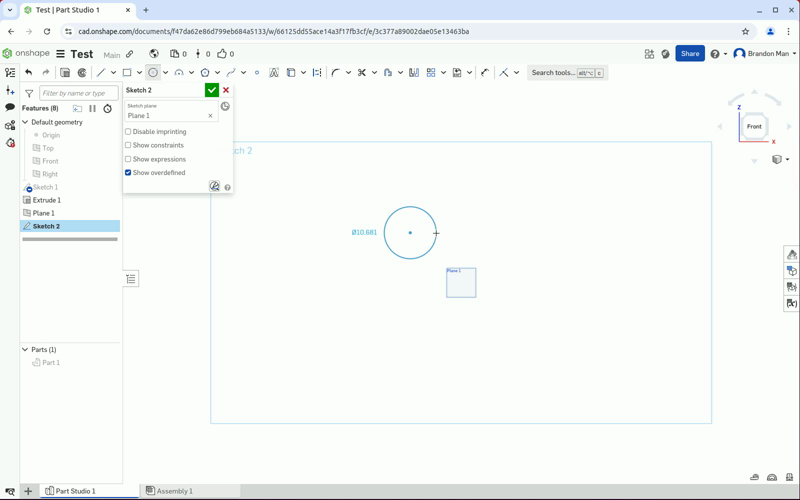
key(esc)
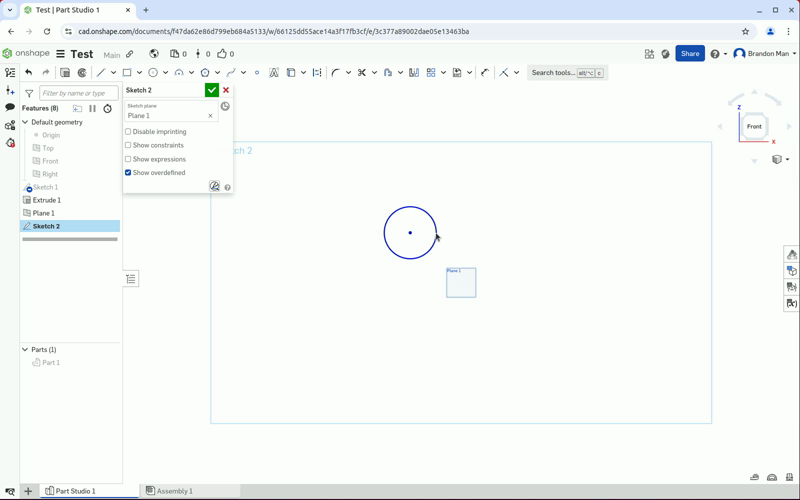
mouse_move(419, 213)
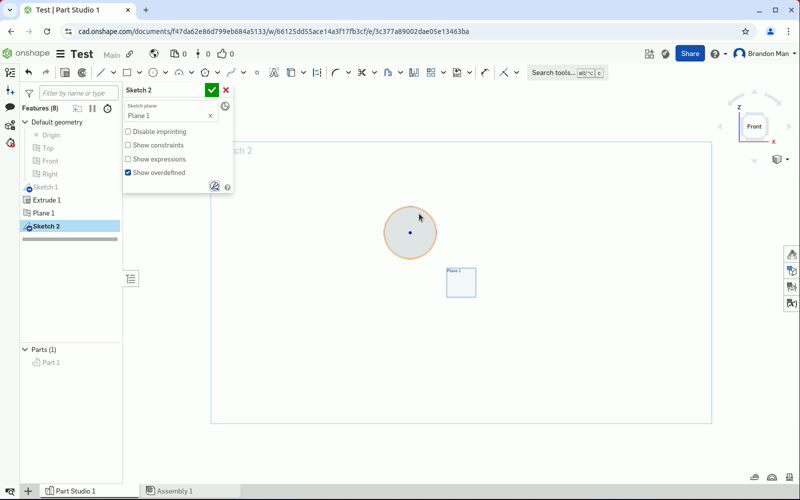
click(419, 213)
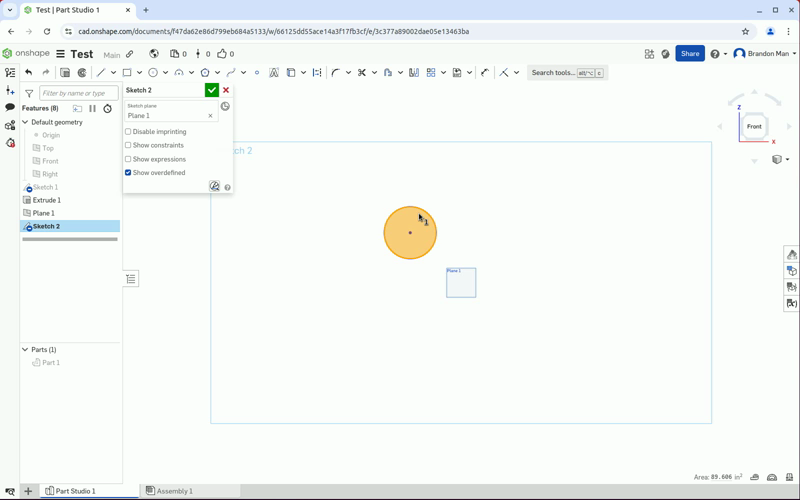
mouse_move(73, 352)
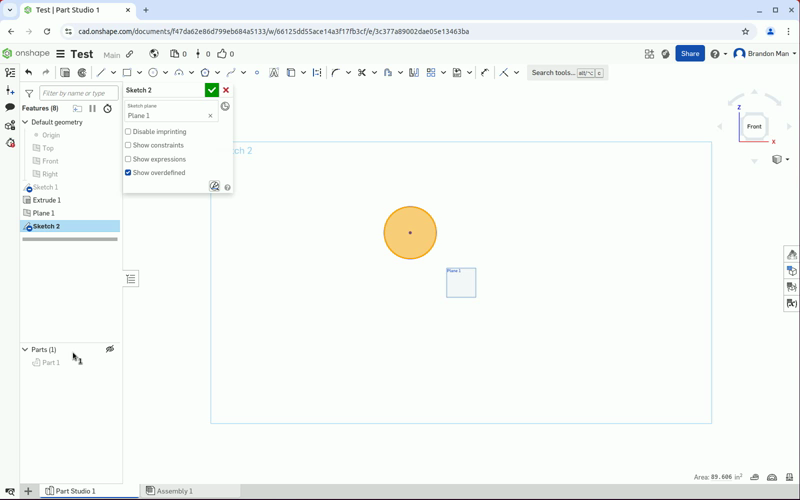
key(shift+y)
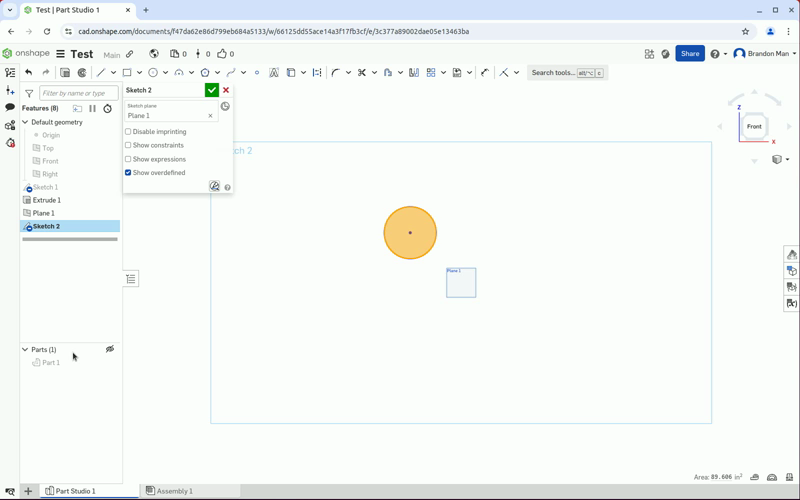
key(shift+e)
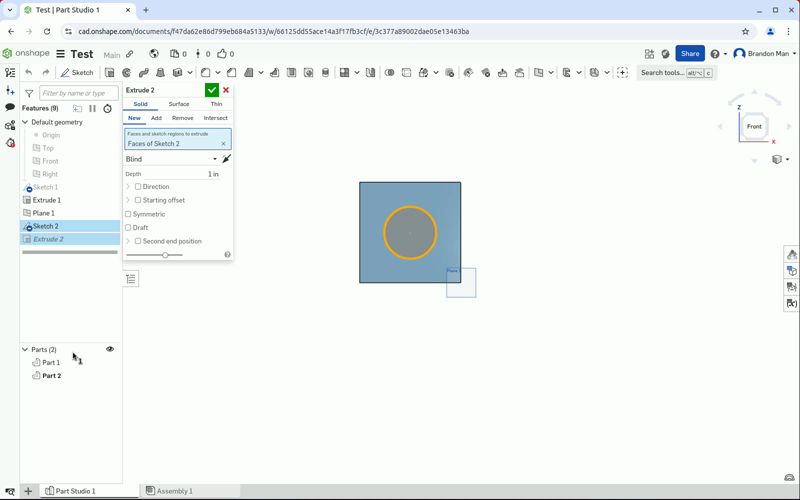
mouse_move(143, 106)
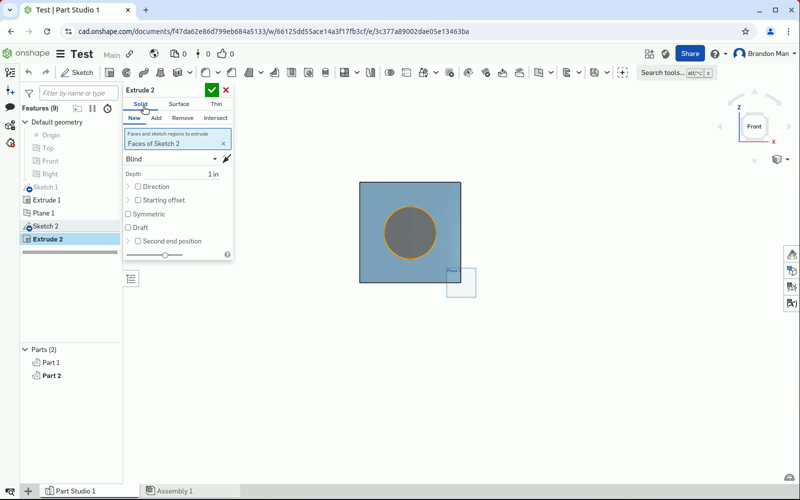
click(143, 106)
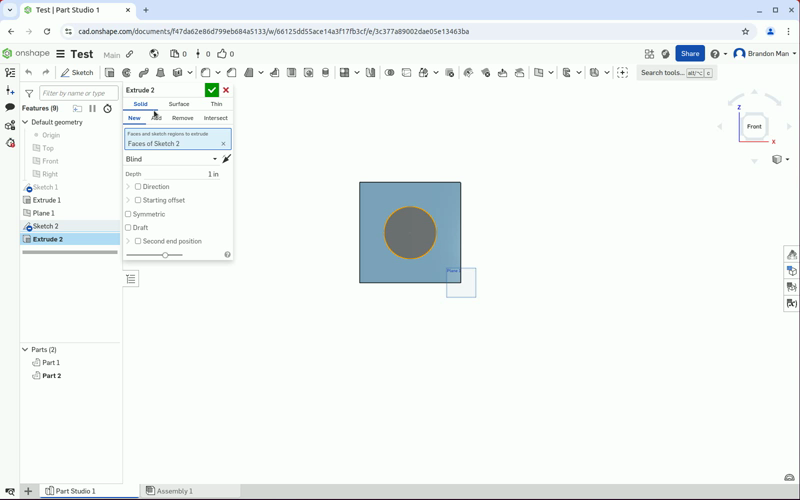
mouse_move(186, 120)
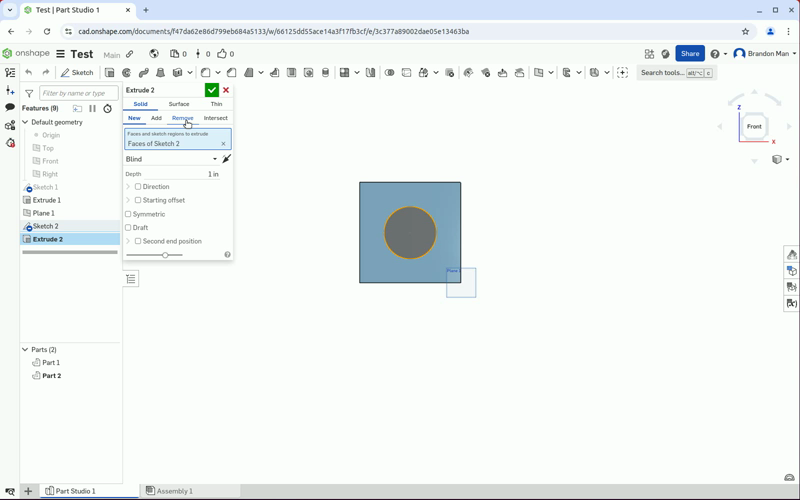
click(186, 120)
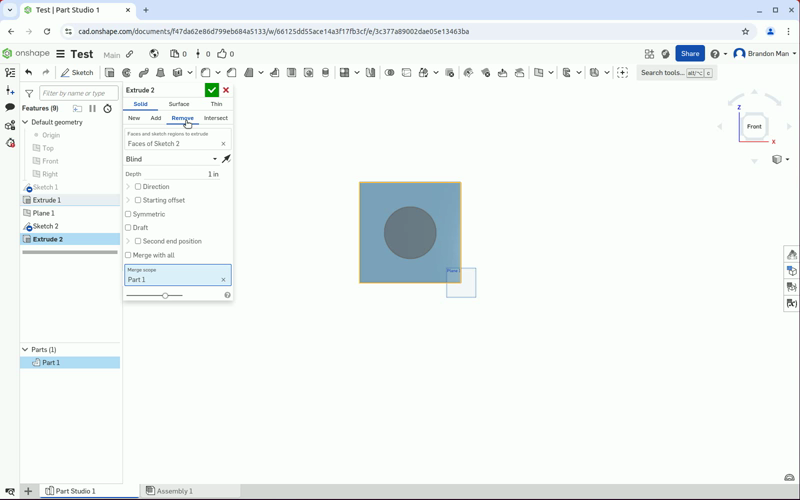
key(tab, 4)
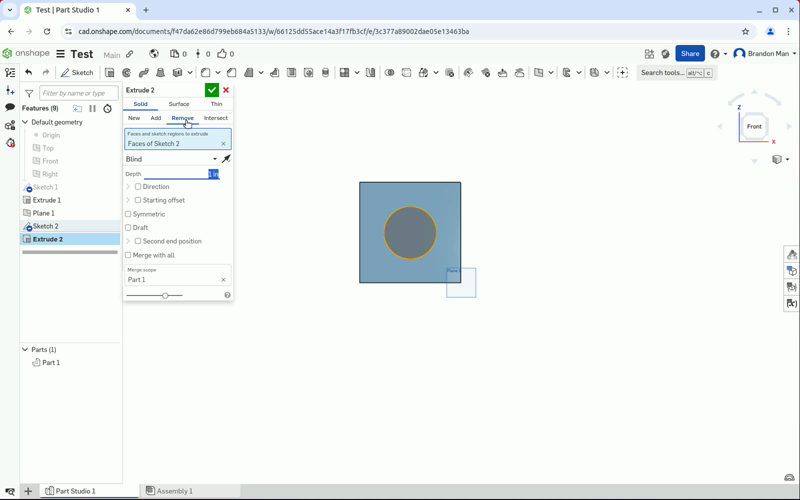
text(20.701)
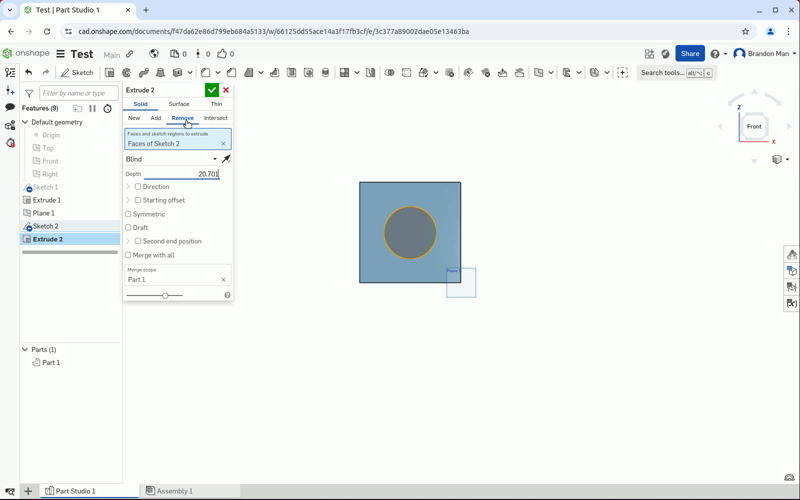
key(tab, 6)
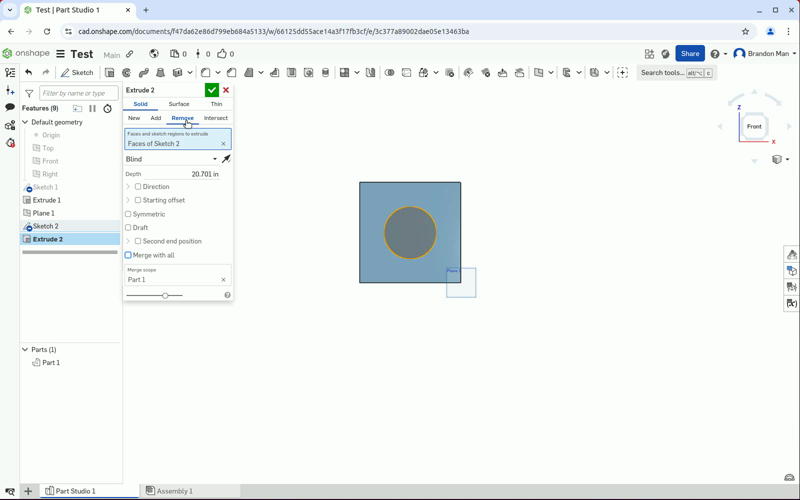
key(space)
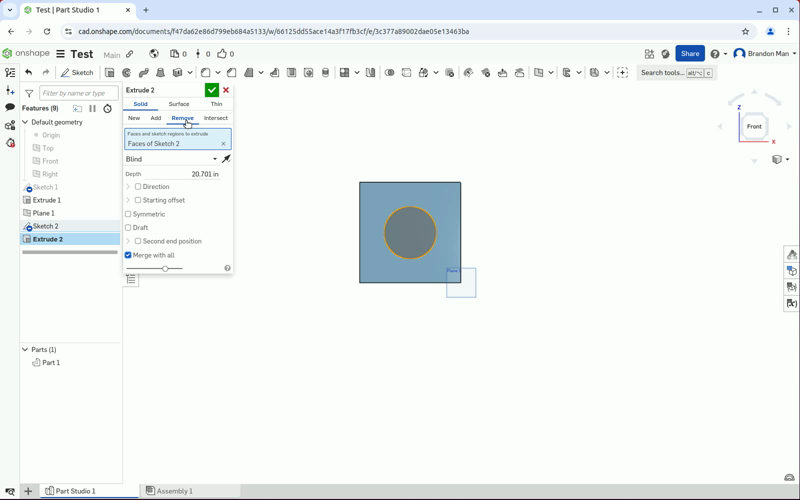
key(enter)
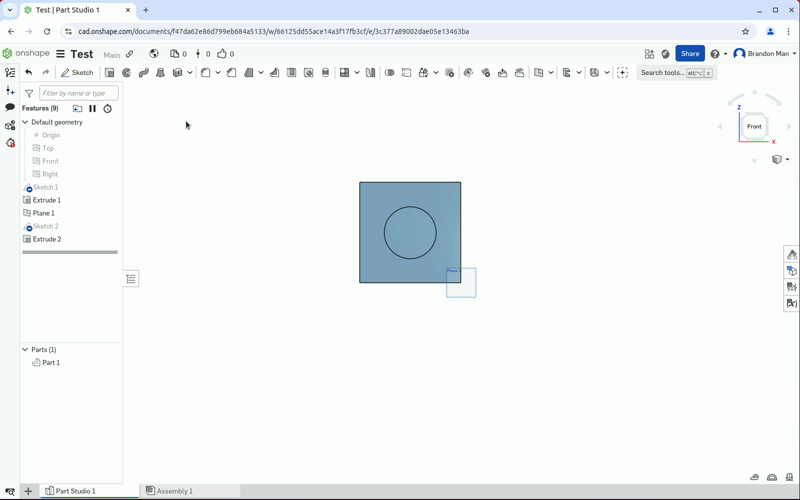
key(shift+h)
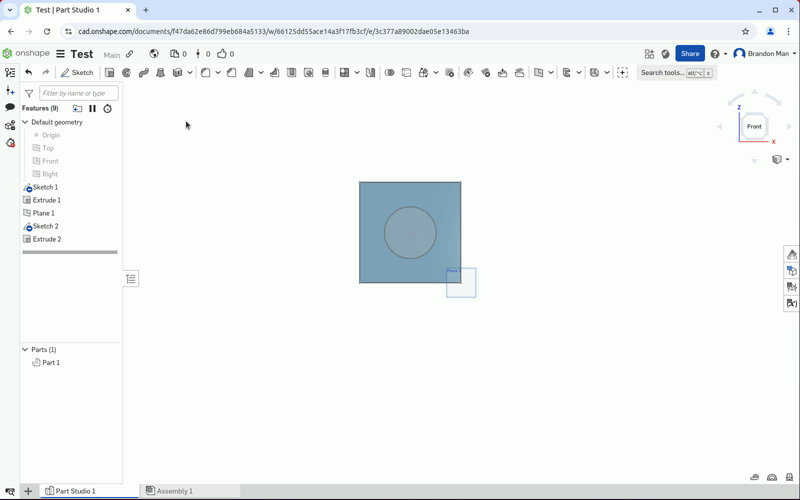
key(shift+h)
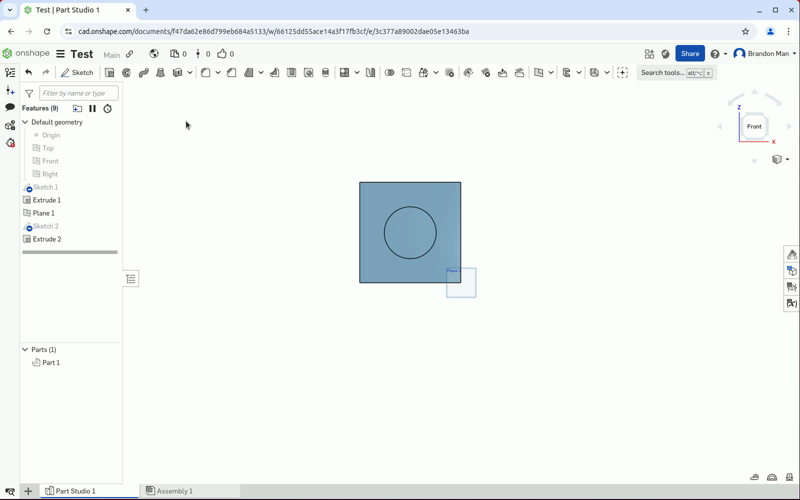
mouse_move(73, 189)
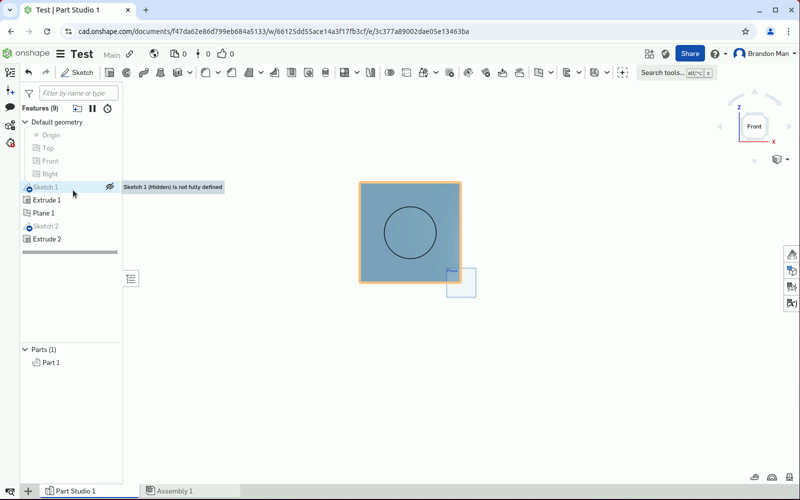
click(73, 189)
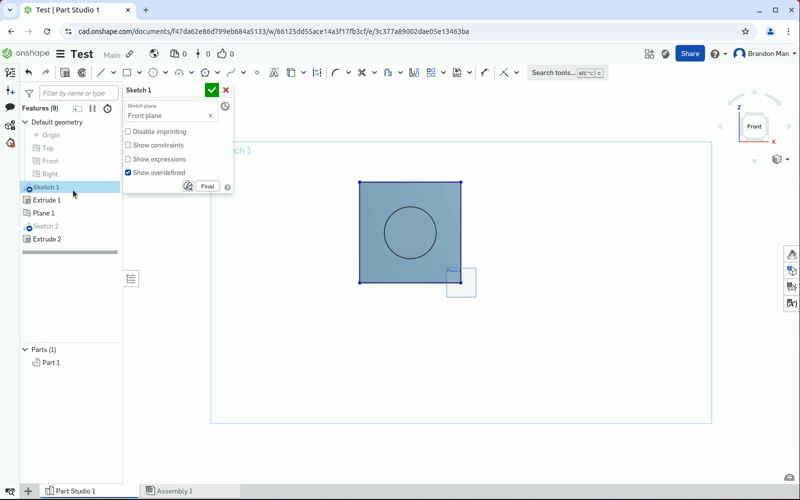
mouse_move(229, 92)
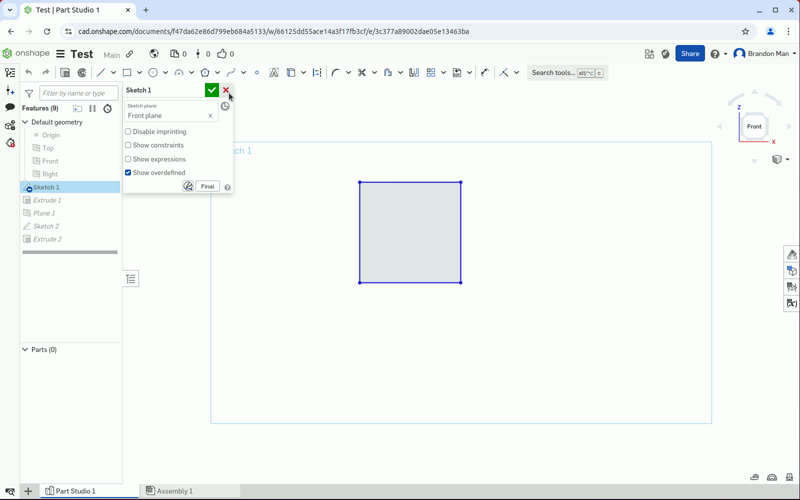
click(229, 92)
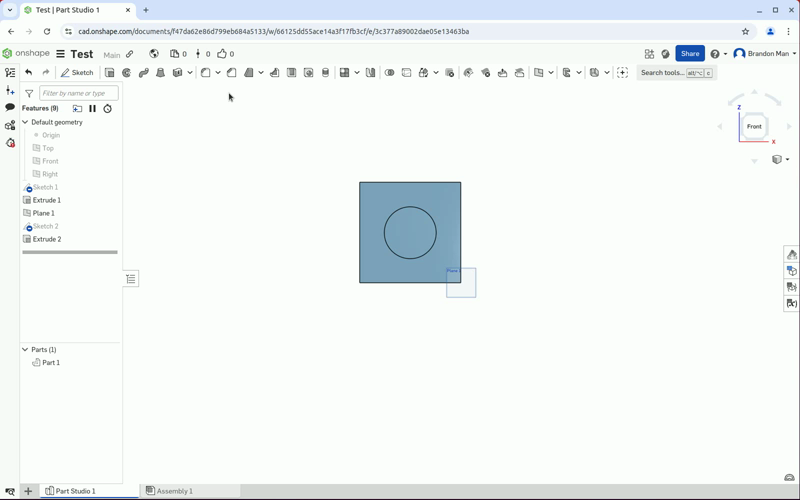
mouse_move(73, 352)
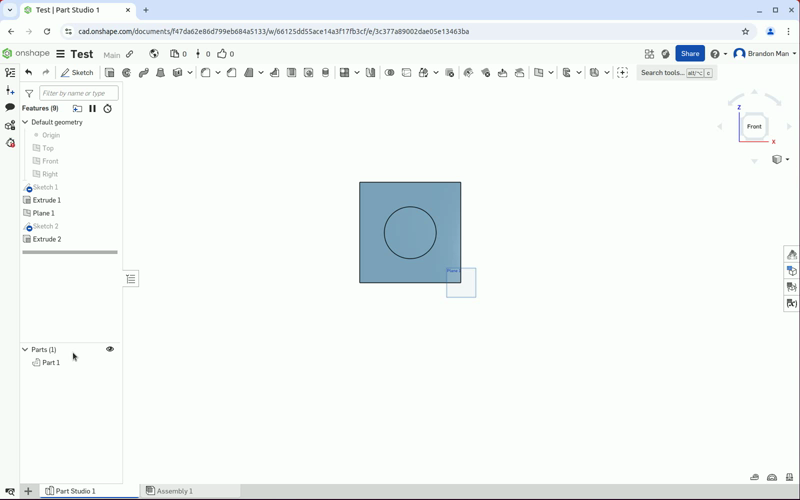
key(y)
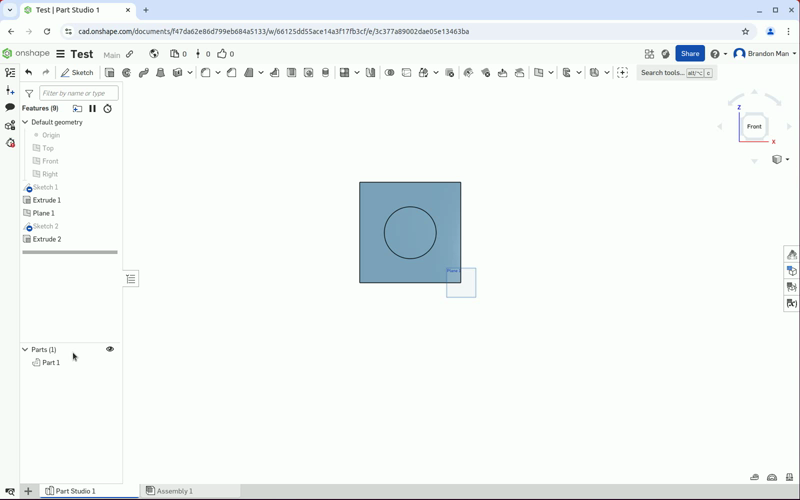
key(shift+p)
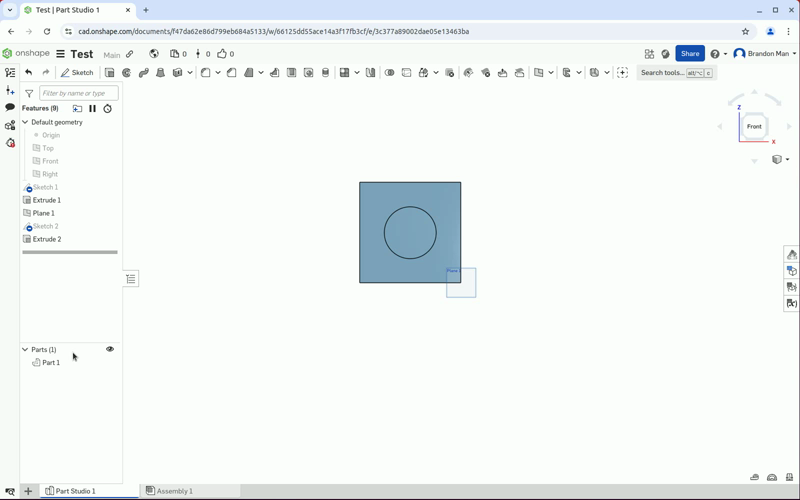
key(space)
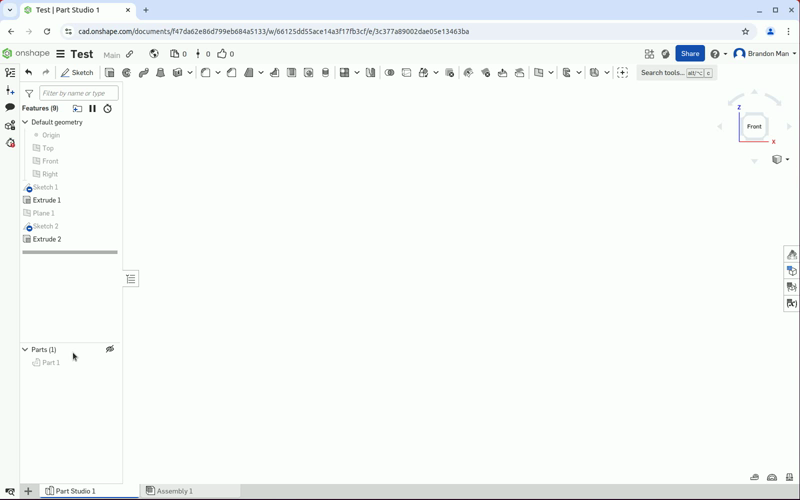
key_down(shift)
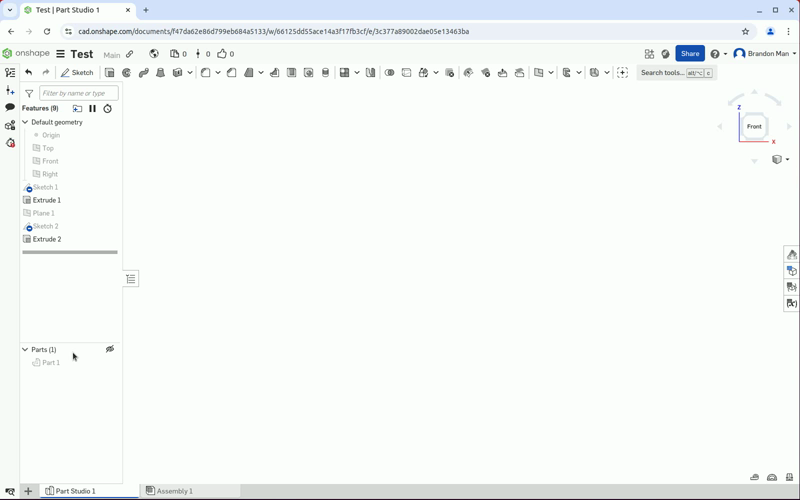
key(left)
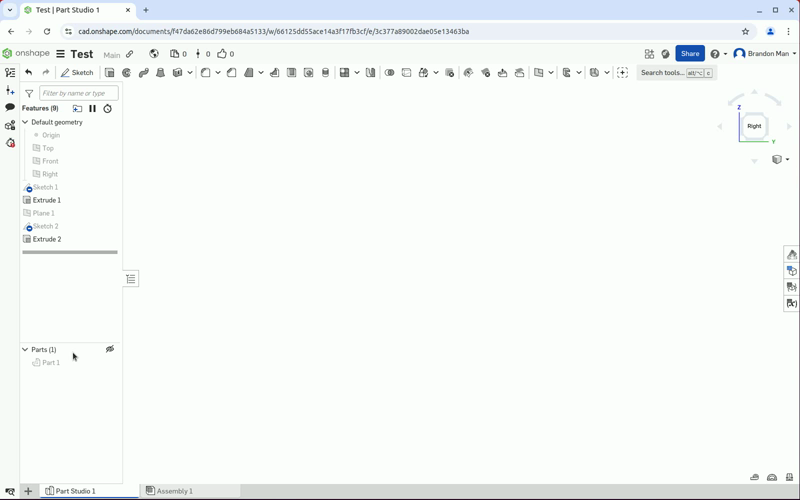
key_up(shift)
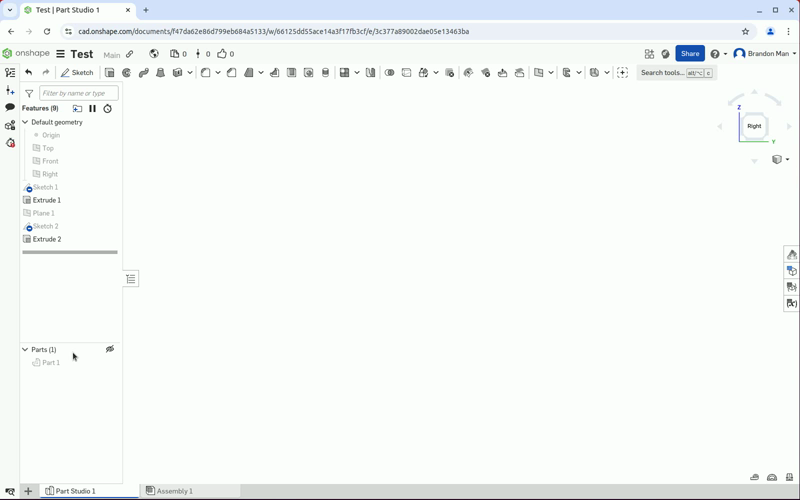
mouse_move(73, 352)
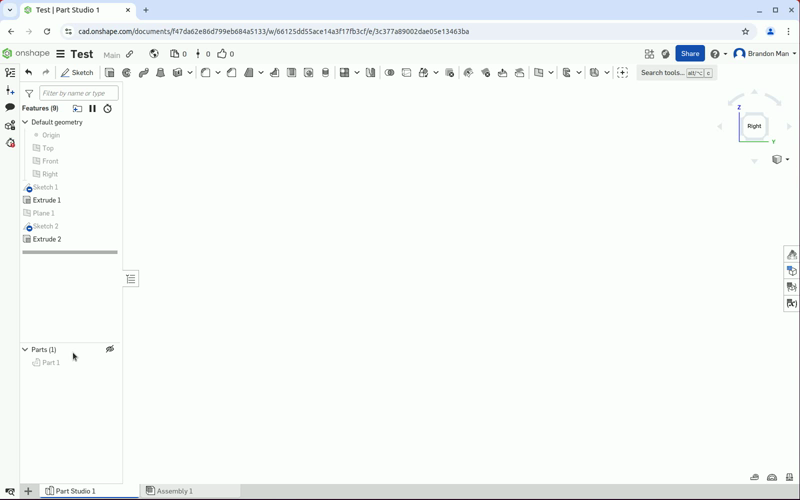
key(shift+y)
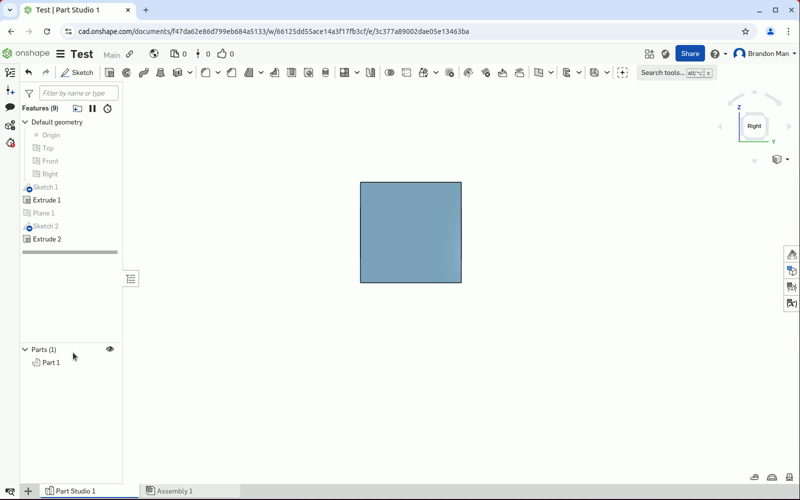
mouse_move(541, 75)
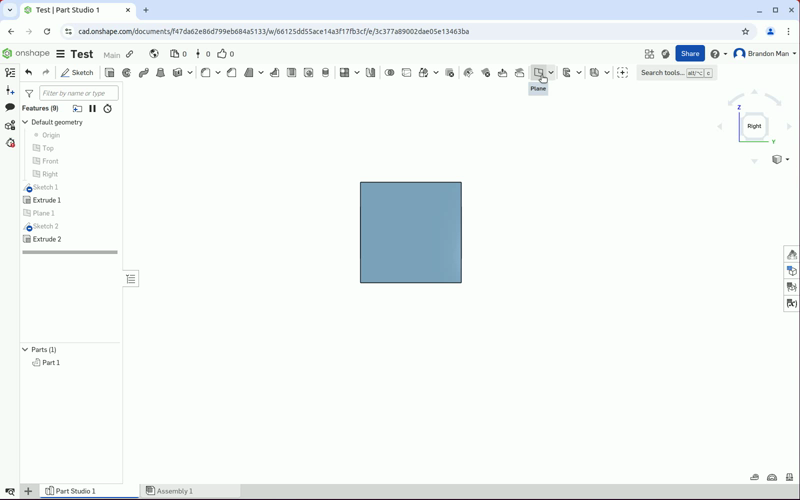
click(541, 75)
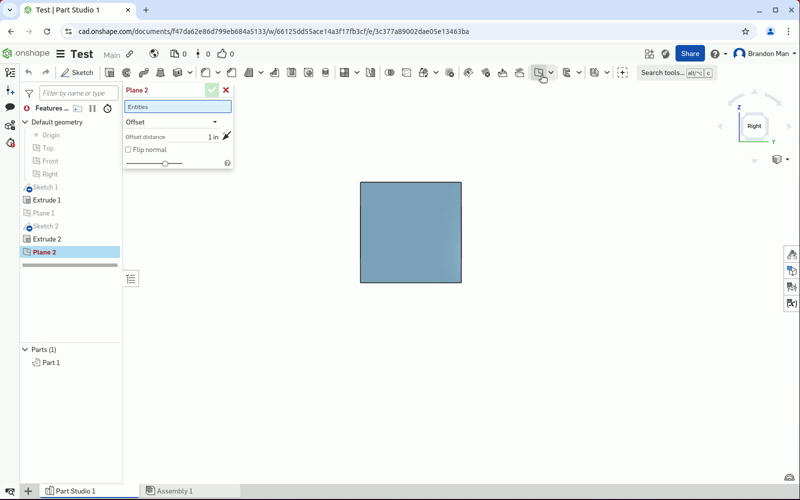
mouse_move(73, 176)
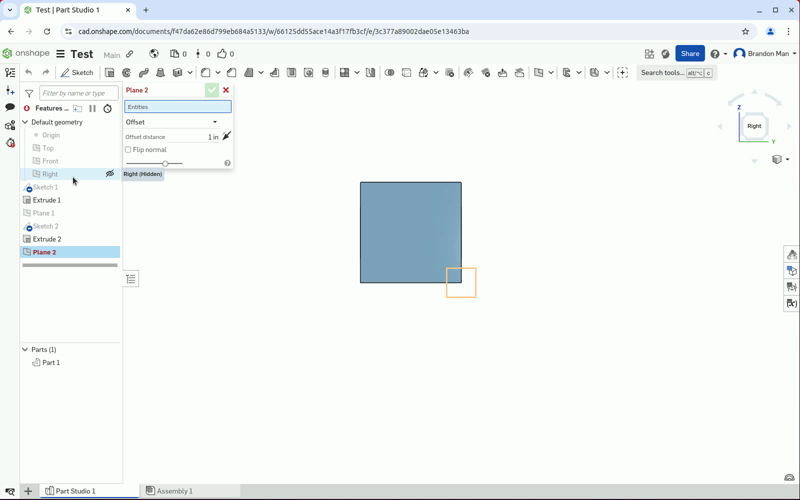
click(73, 176)
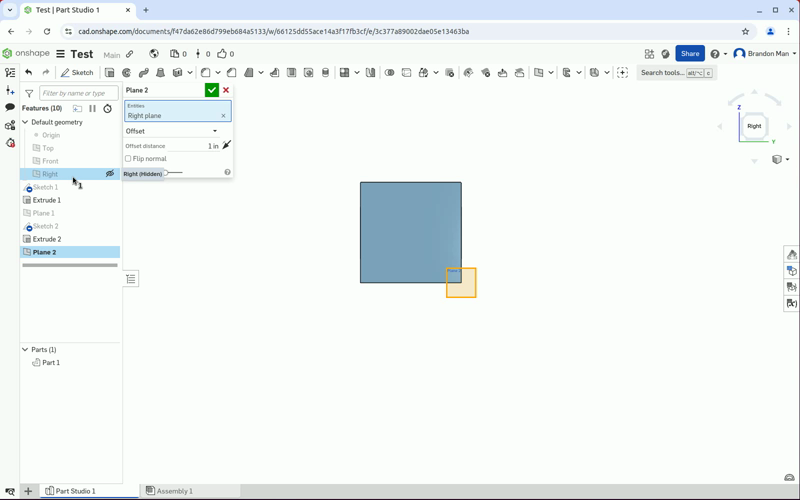
key(tab, 2)
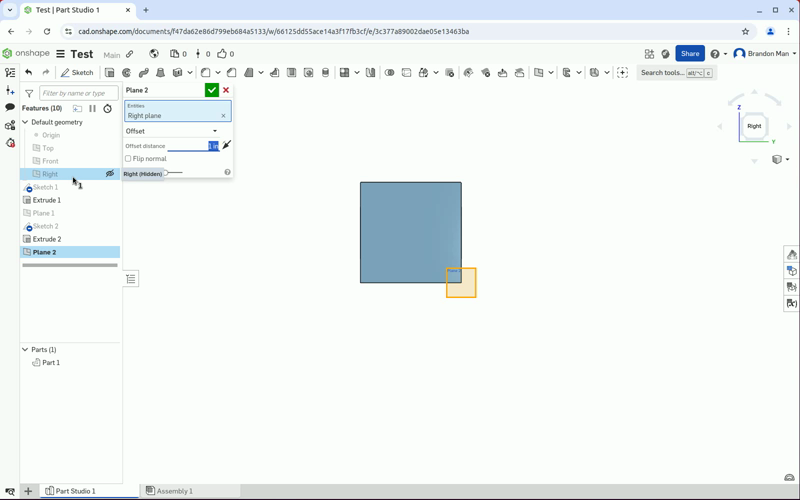
text(20.705)
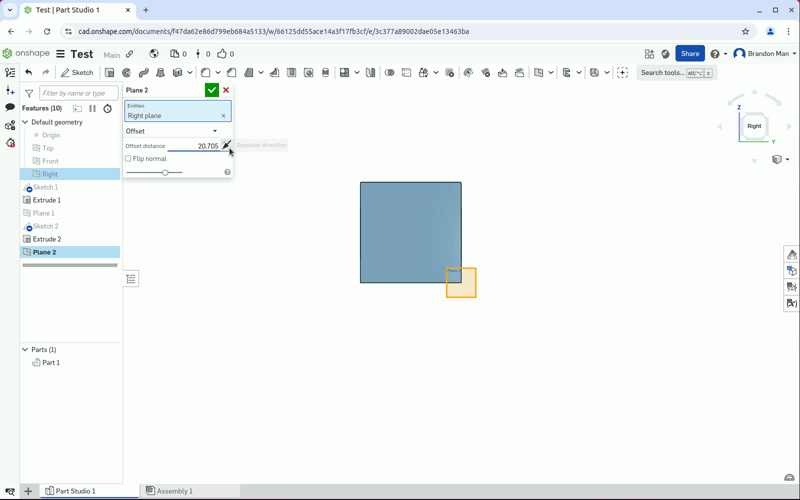
mouse_move(229, 147)
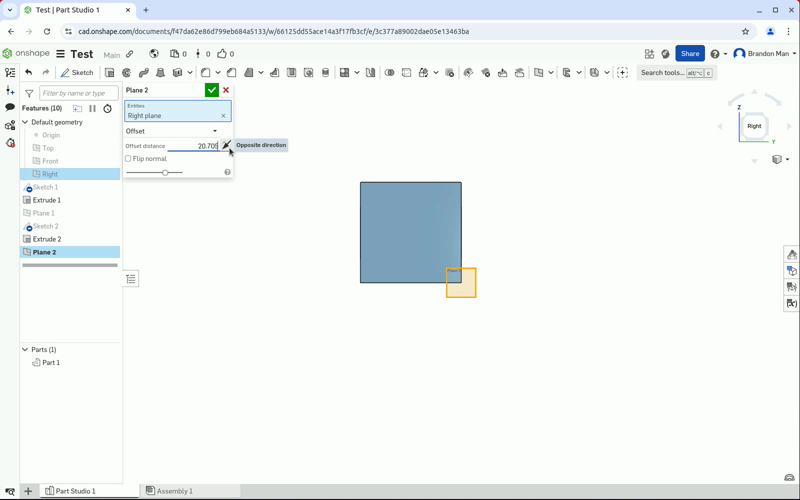
click(229, 147)
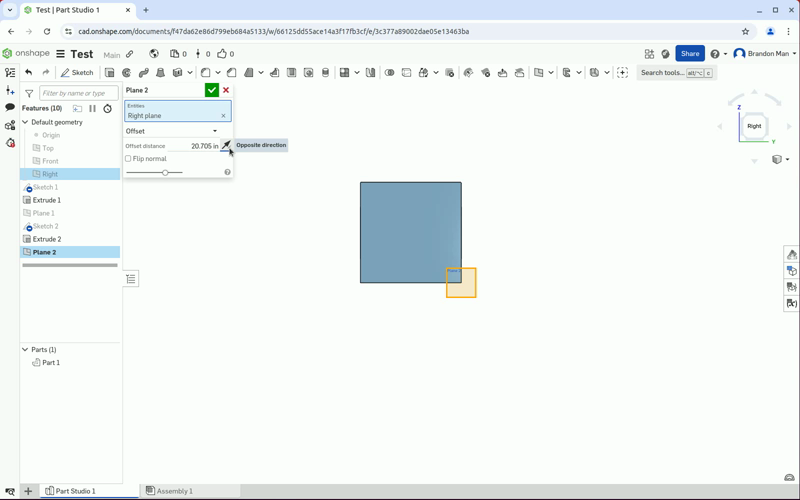
key(enter, 2)
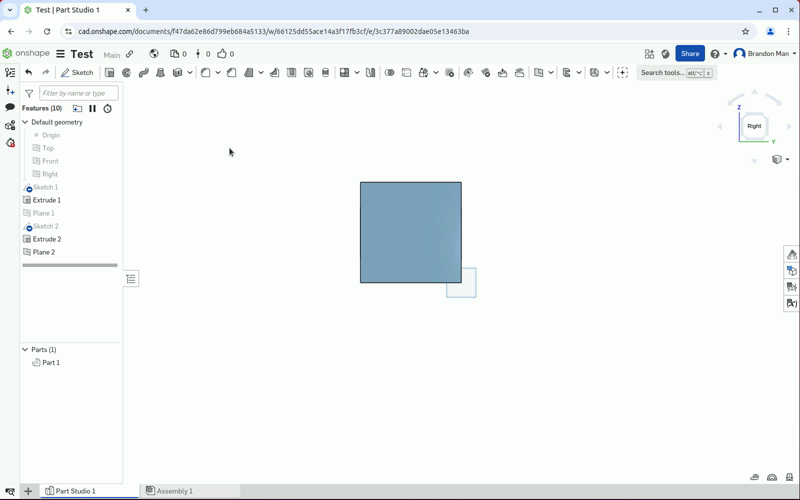
key(shift+s)
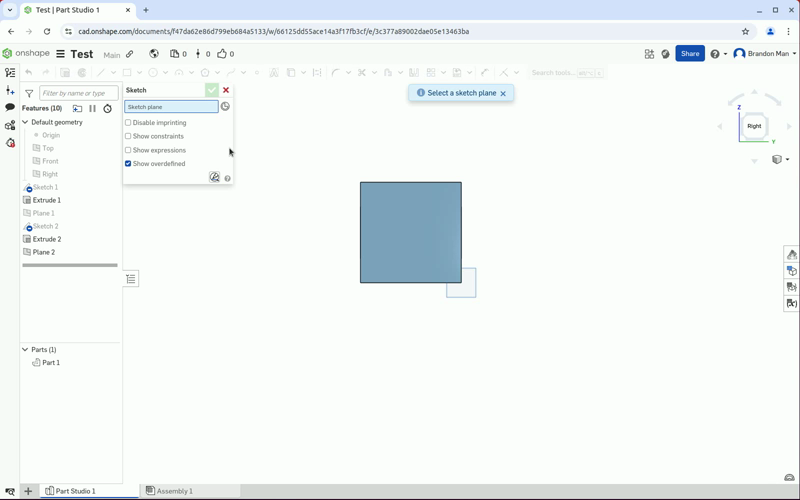
mouse_move(73, 254)
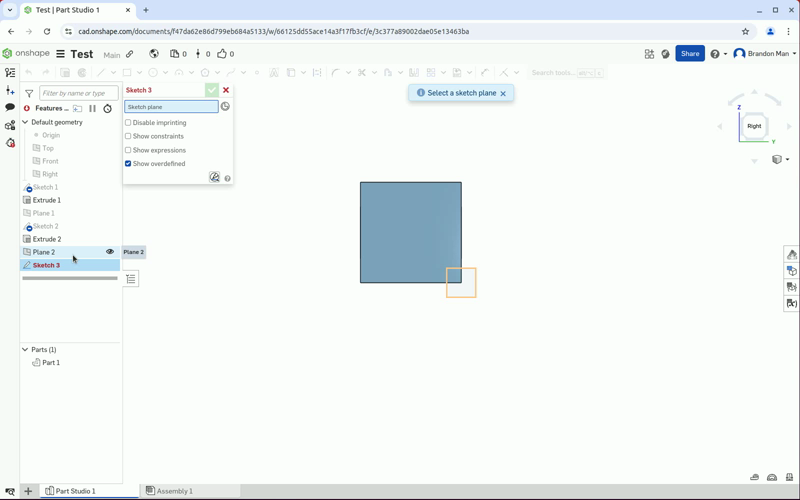
click(73, 254)
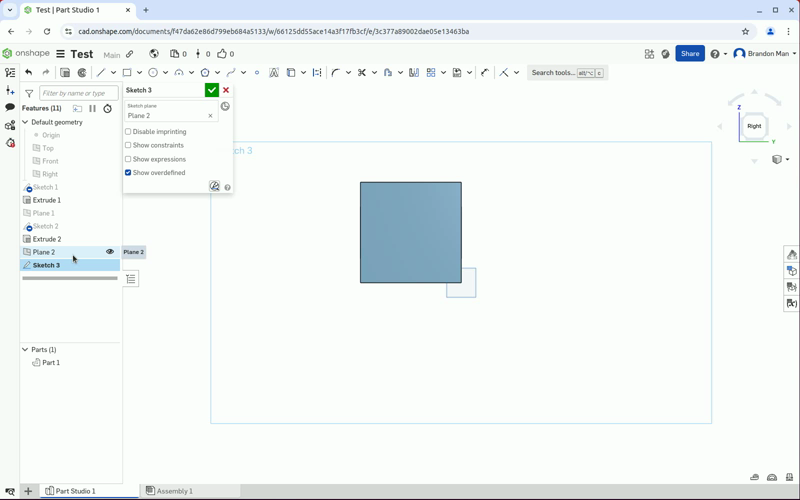
mouse_move(73, 352)
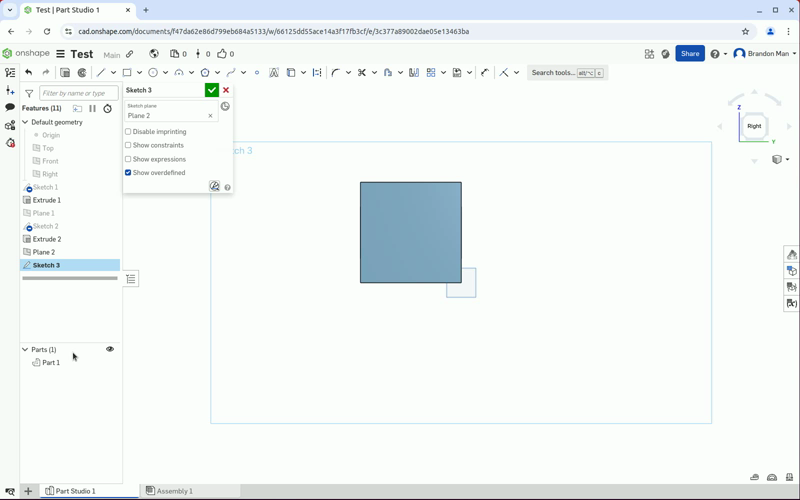
key(y)
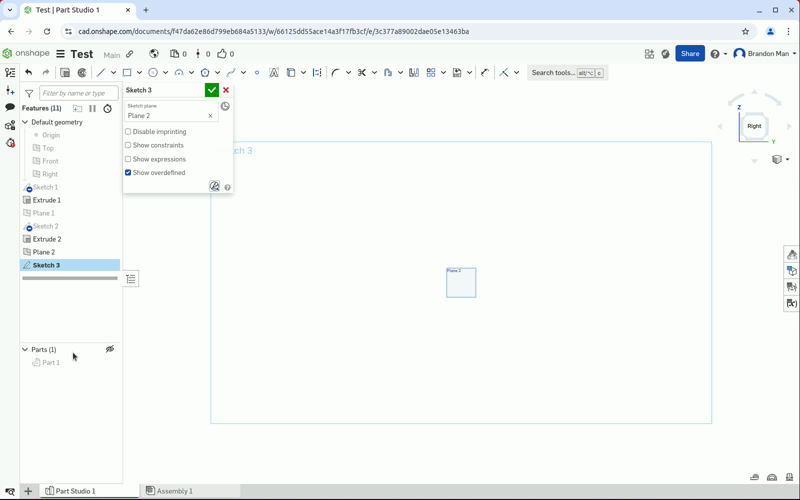
key(l)
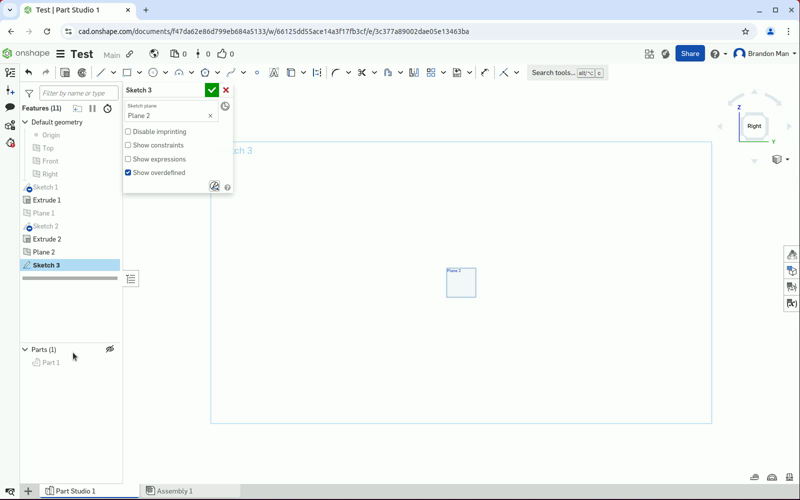
key_down(shift)
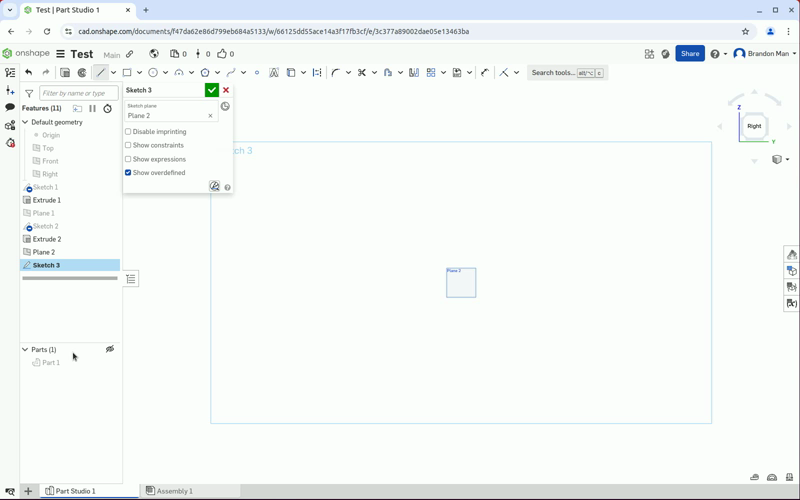
mouse_move(398, 250)
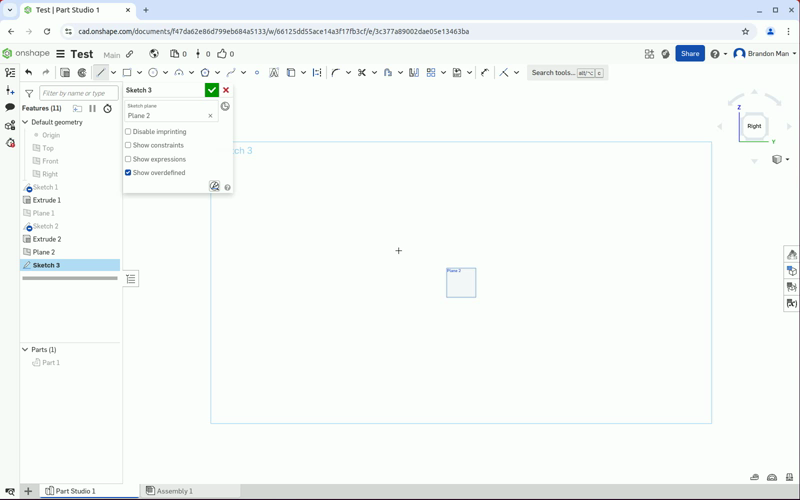
click(398, 250)
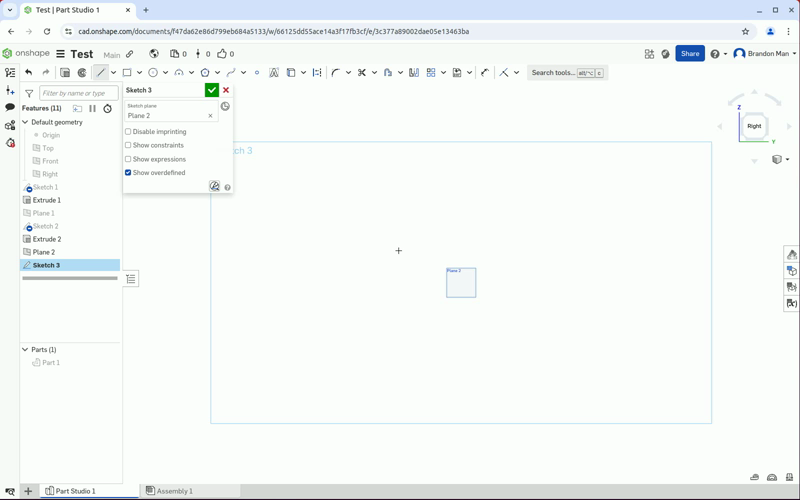
key_up(shift)
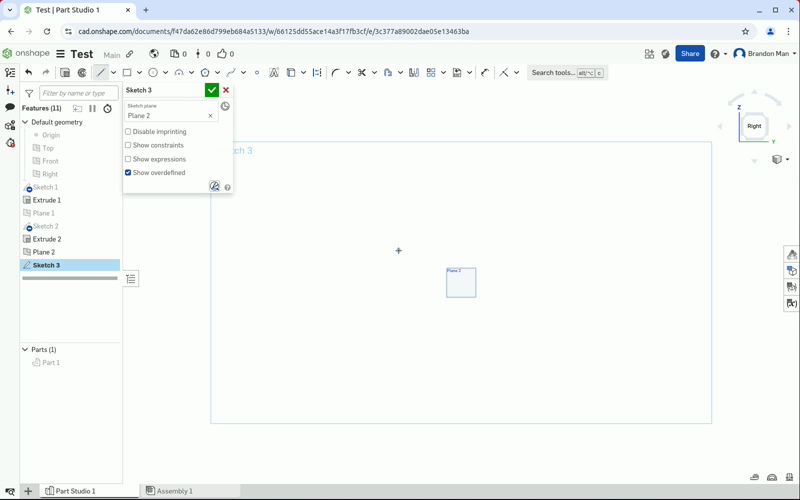
key_down(shift)
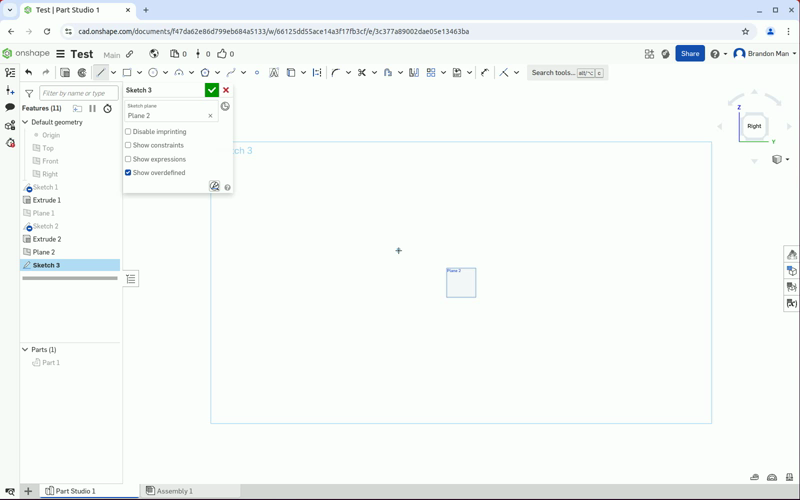
mouse_move(428, 250)
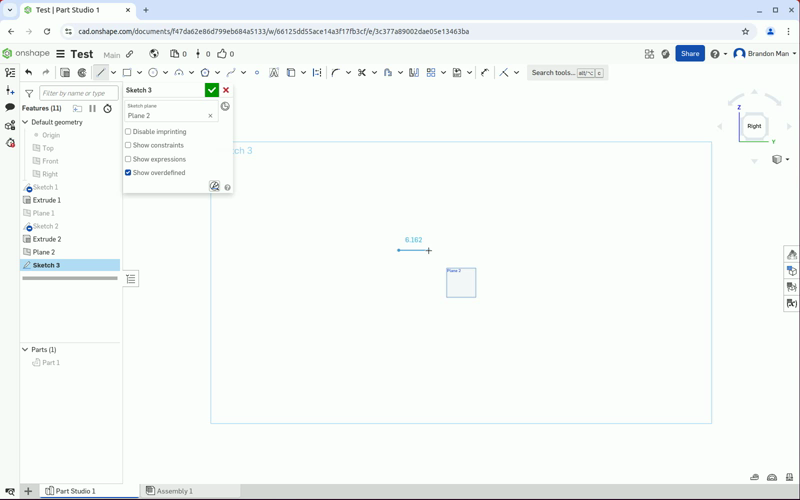
mouse_move(431, 250)
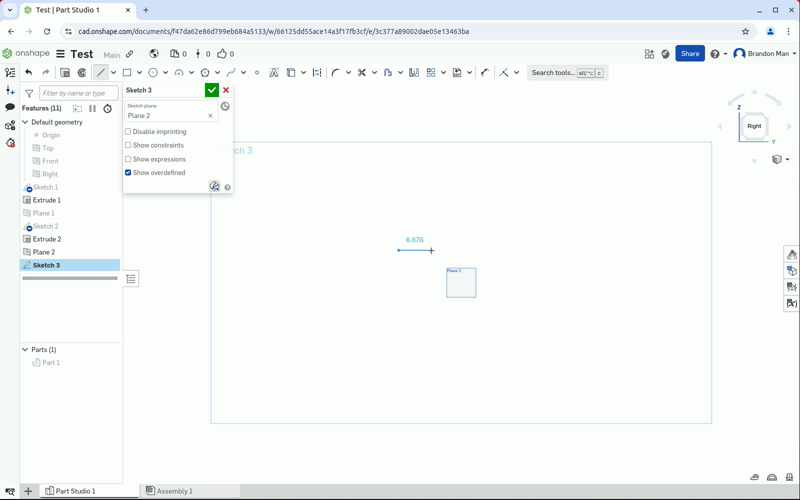
click(431, 250)
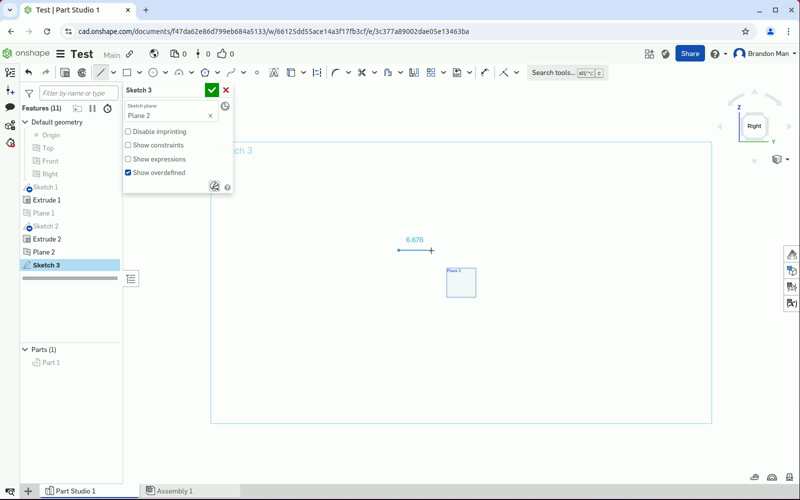
key_up(shift)
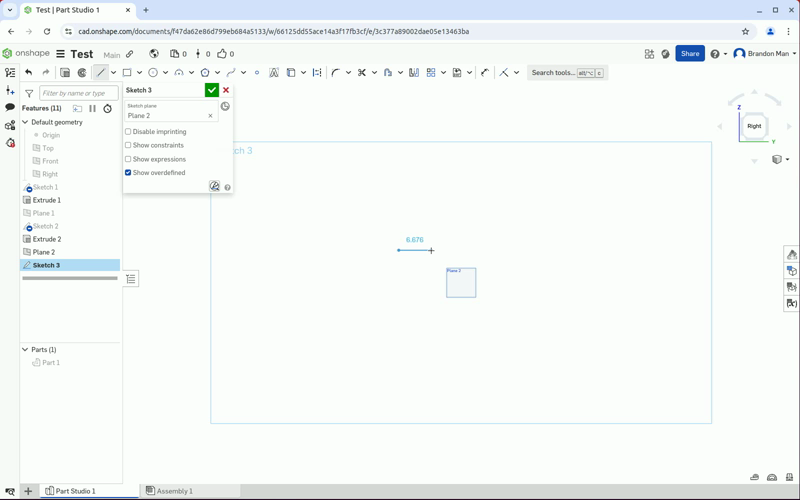
key_down(shift)
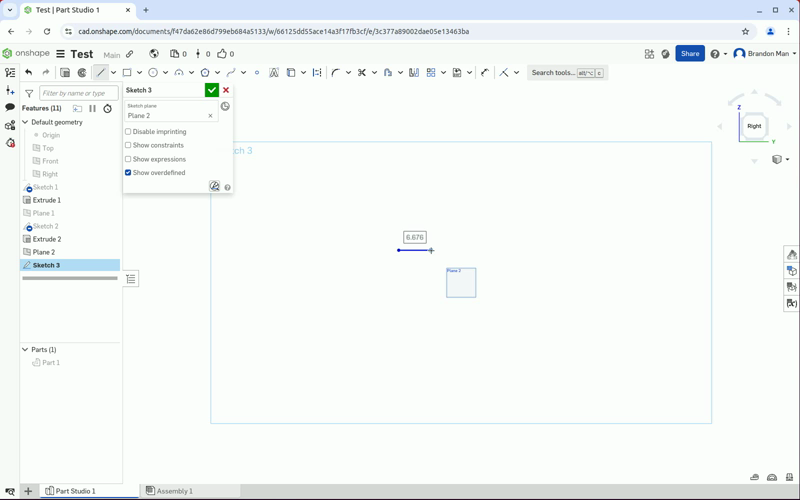
mouse_move(461, 250)
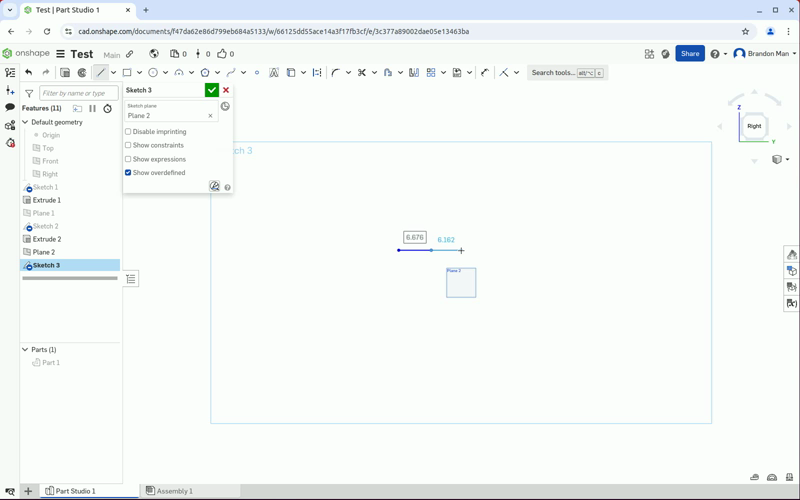
mouse_move(431, 222)
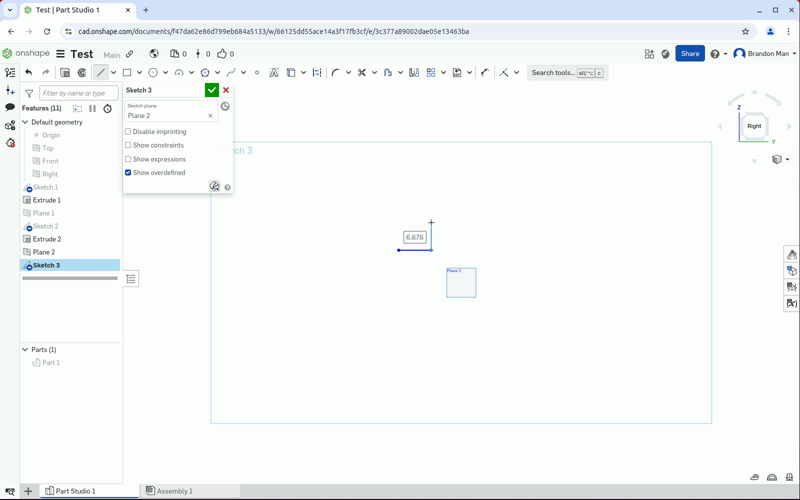
click(431, 222)
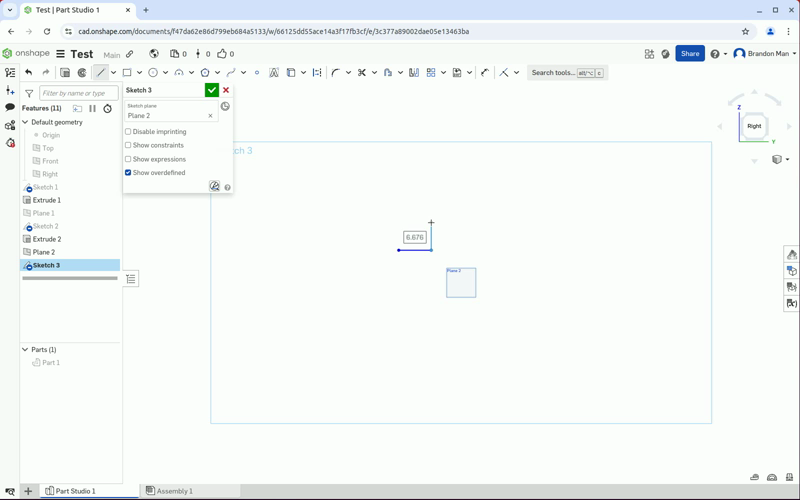
key_up(shift)
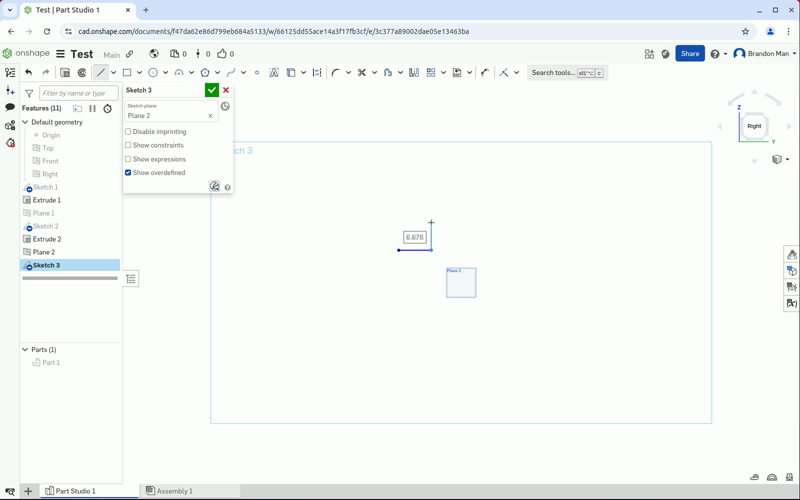
key_down(shift)
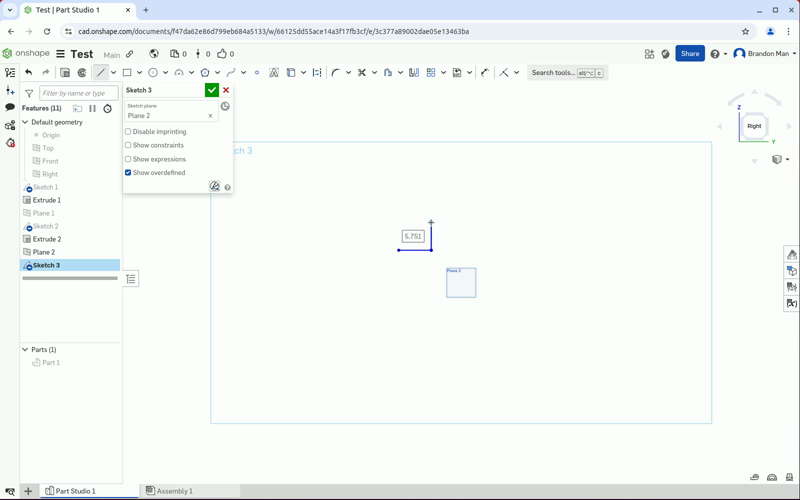
mouse_move(461, 222)
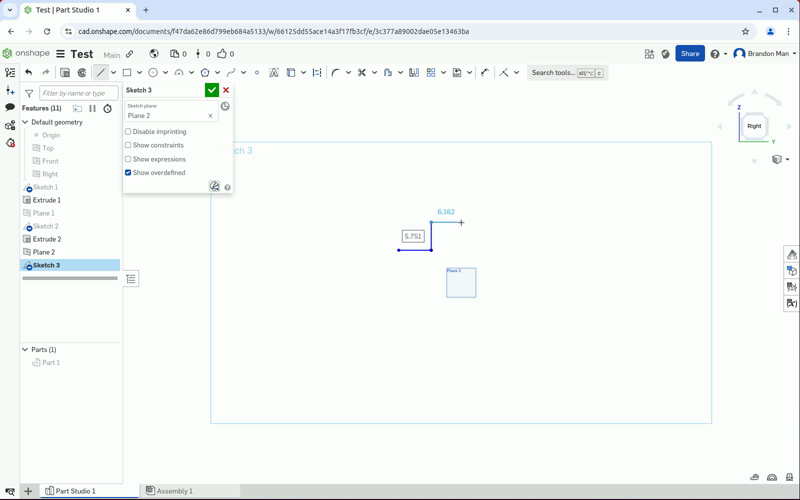
mouse_move(398, 222)
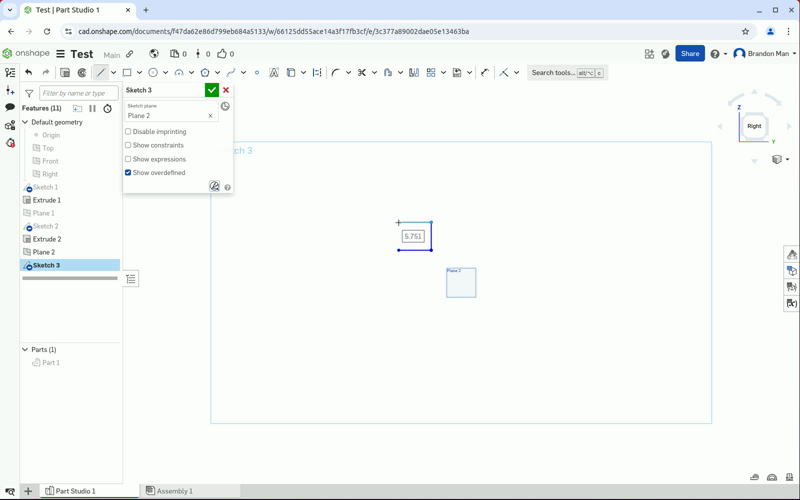
click(398, 222)
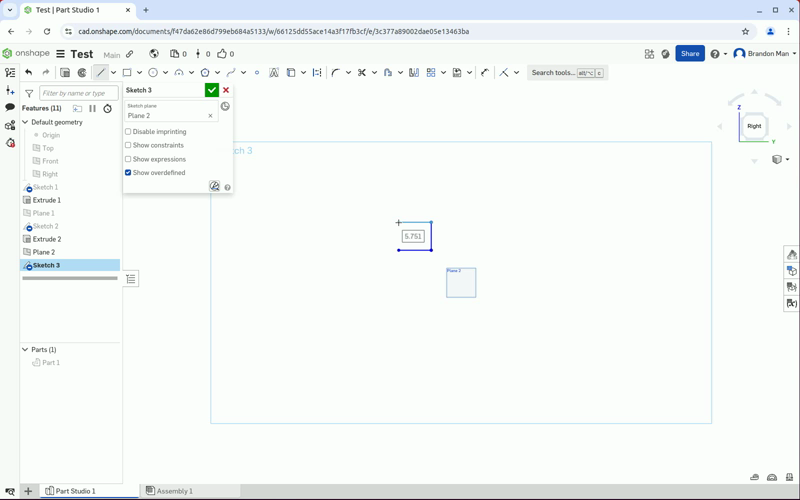
key_up(shift)
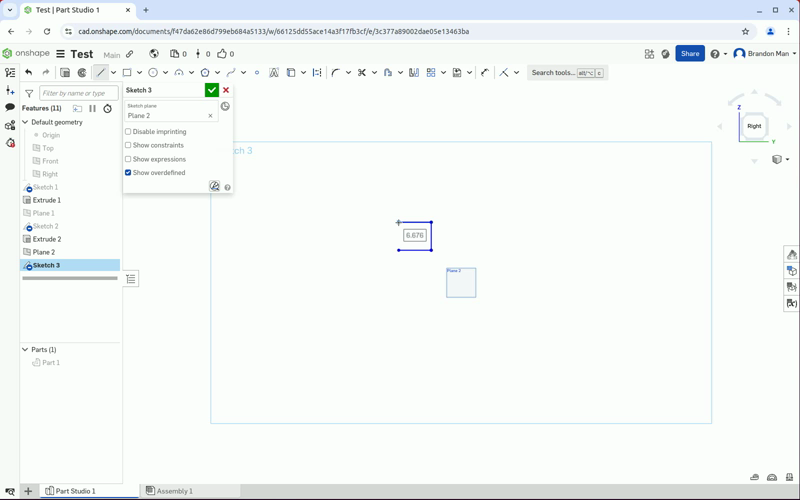
mouse_move(428, 222)
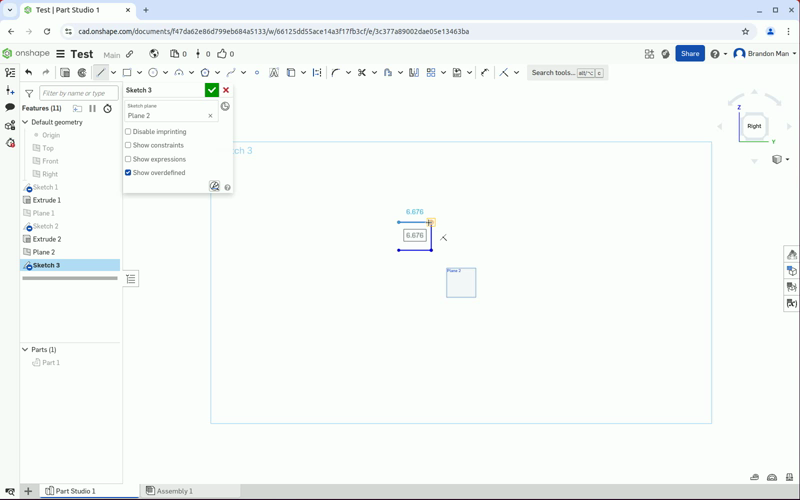
key_down(shift)
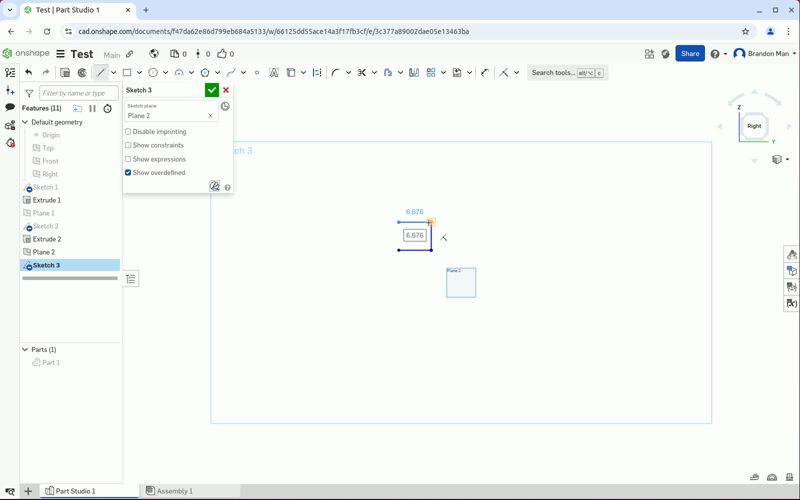
mouse_move(398, 250)
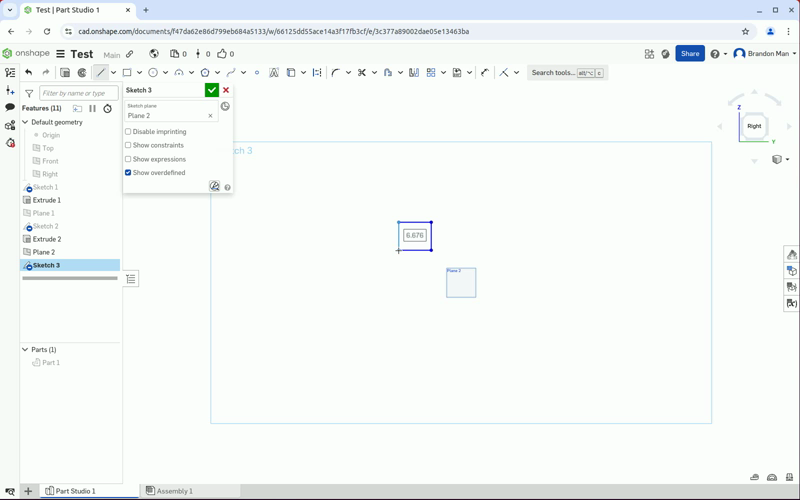
key_up(shift)
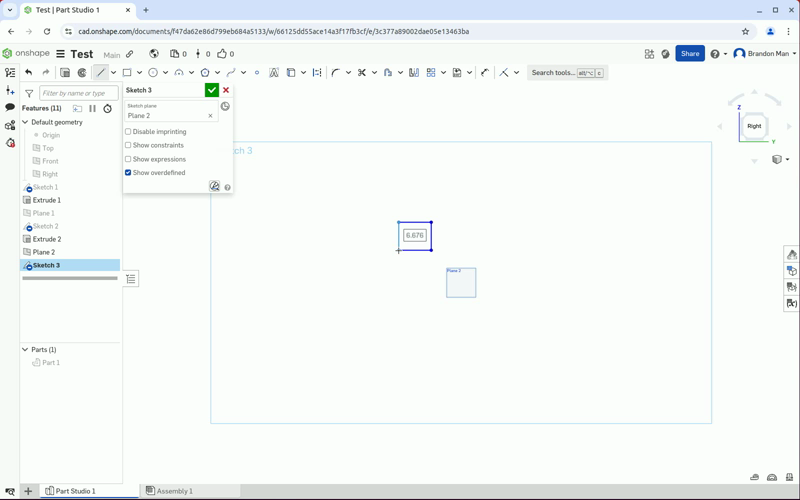
click(398, 250)
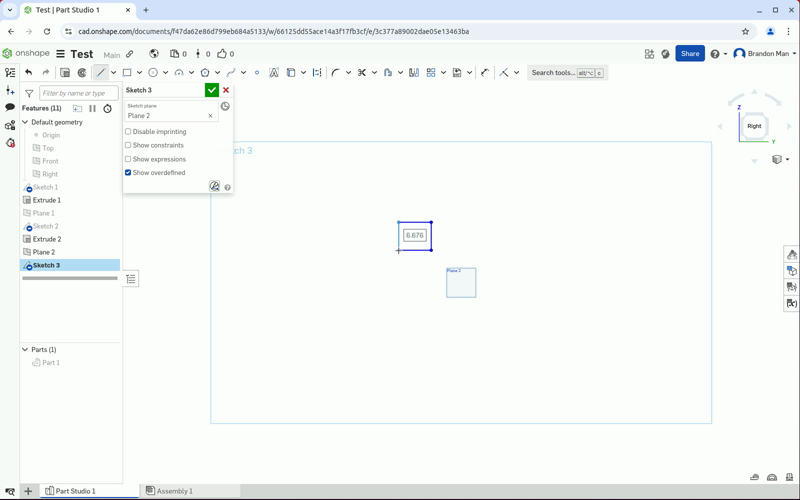
key(esc)
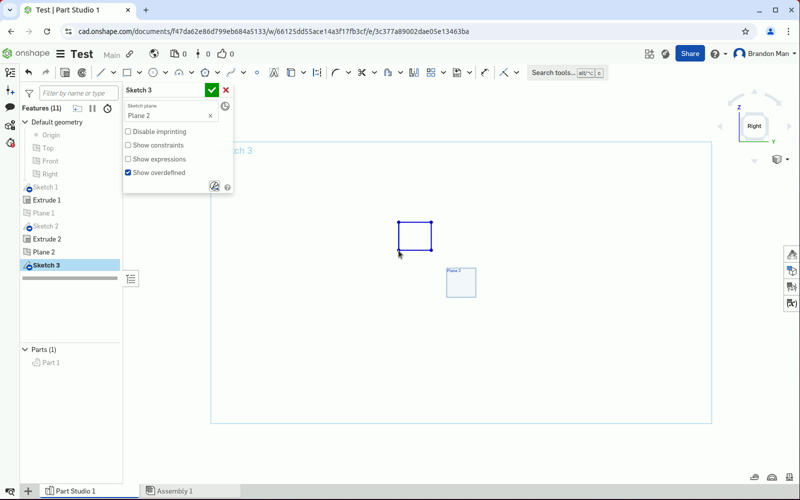
mouse_move(416, 234)
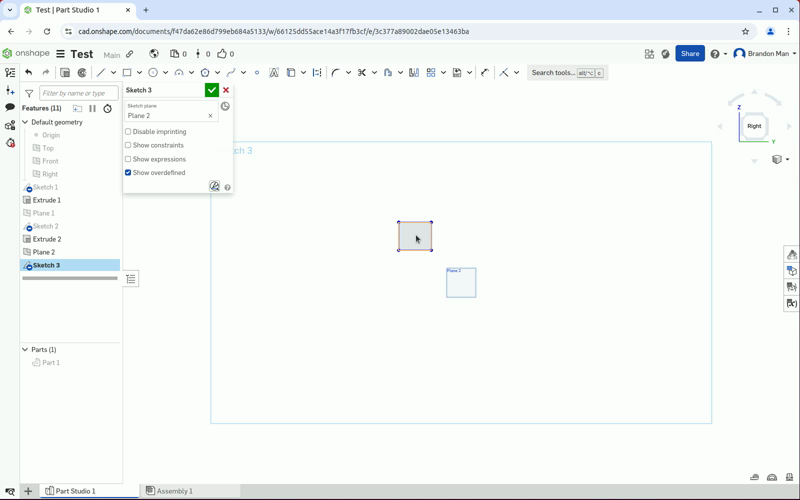
scroll(6)
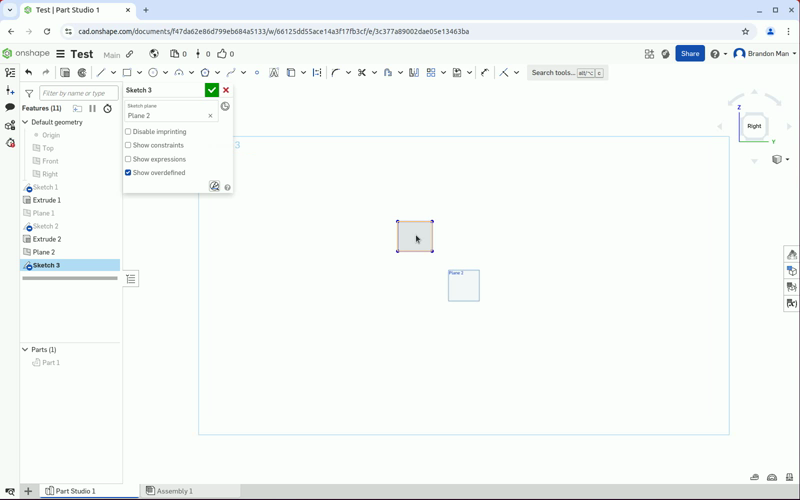
scroll(6)
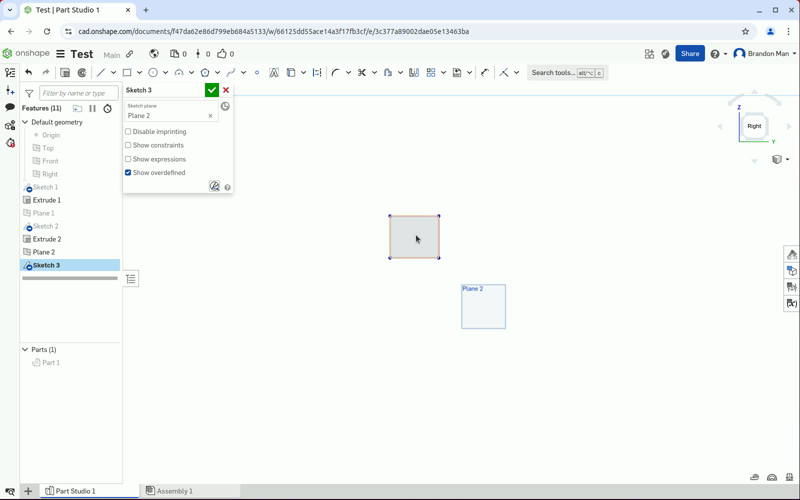
scroll(6)
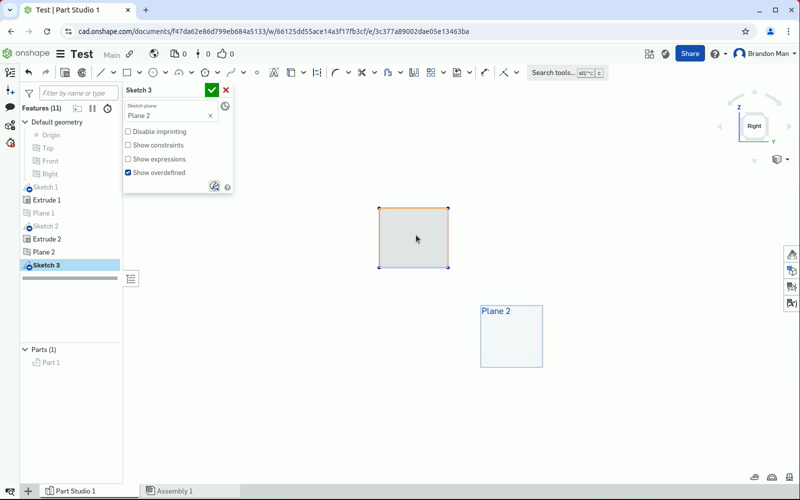
scroll(6)
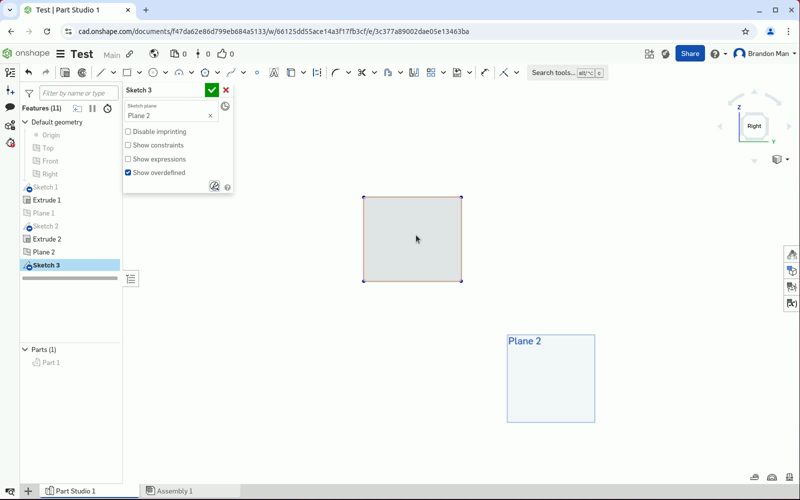
scroll(6)
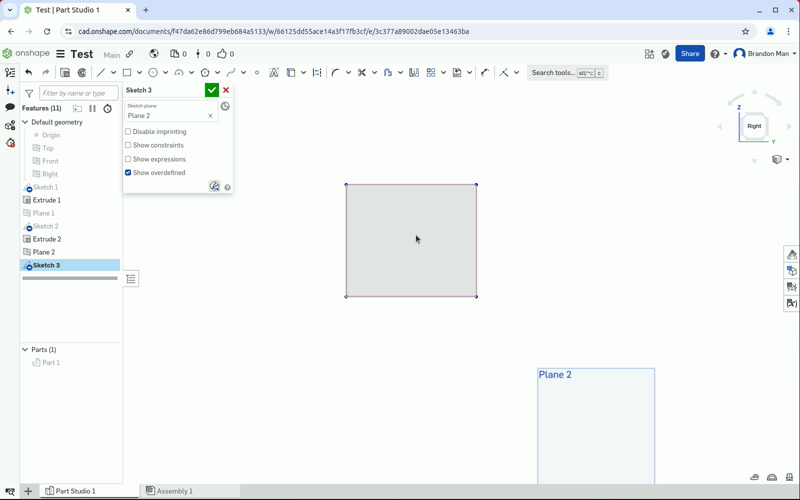
scroll(6)
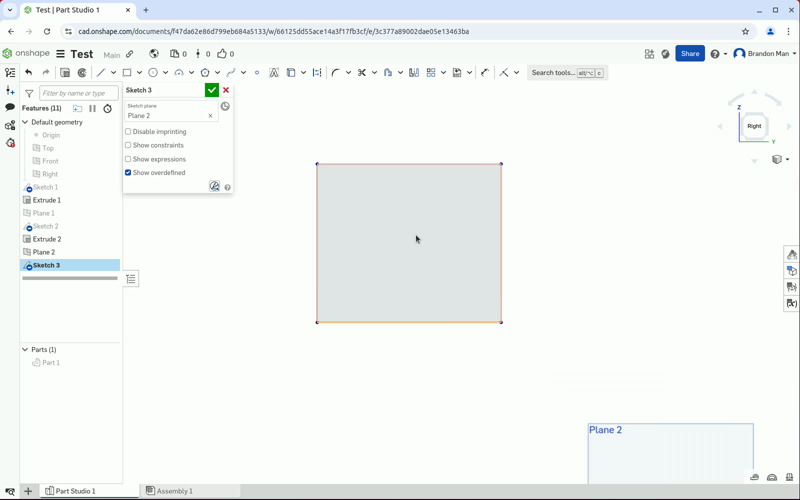
scroll(6)
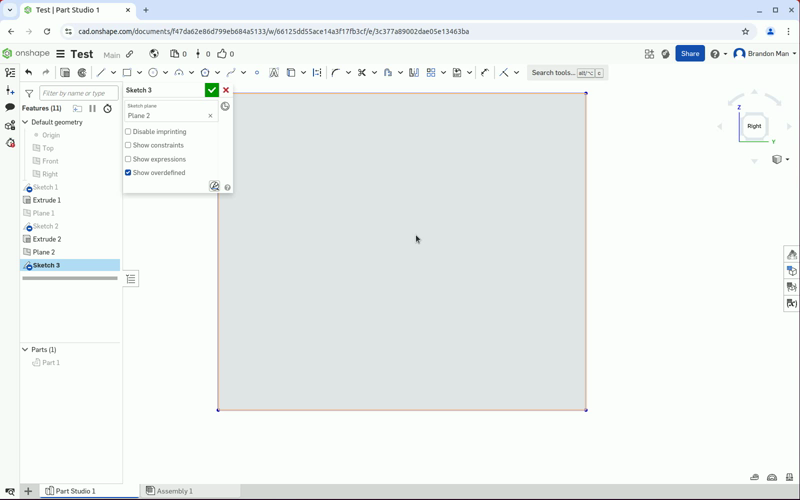
click(416, 234)
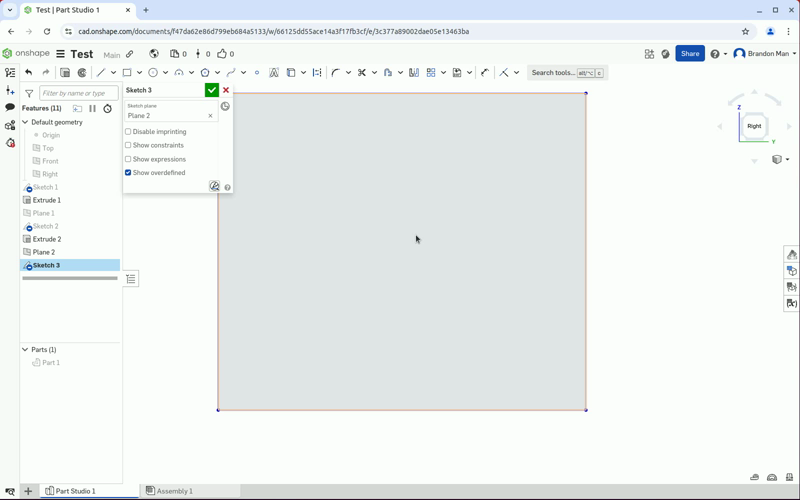
scroll(-6)
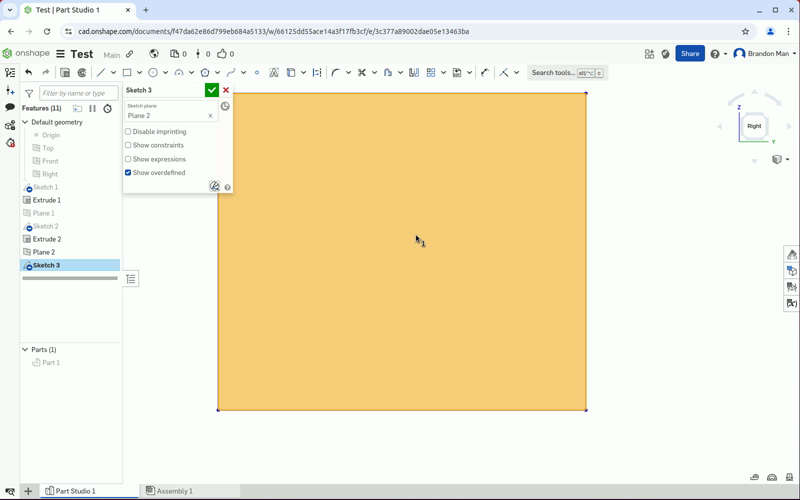
scroll(-6)
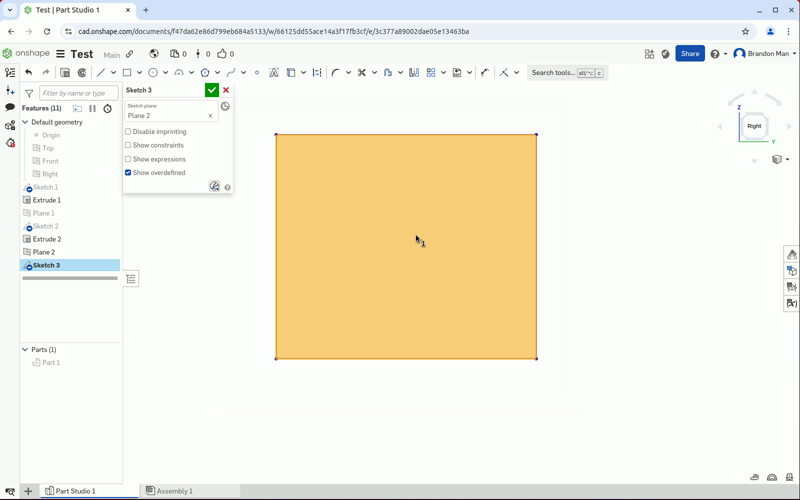
scroll(-6)
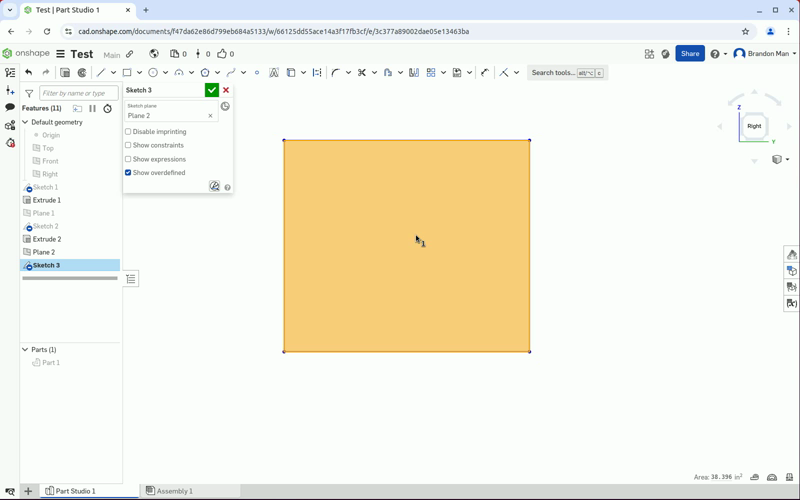
scroll(-6)
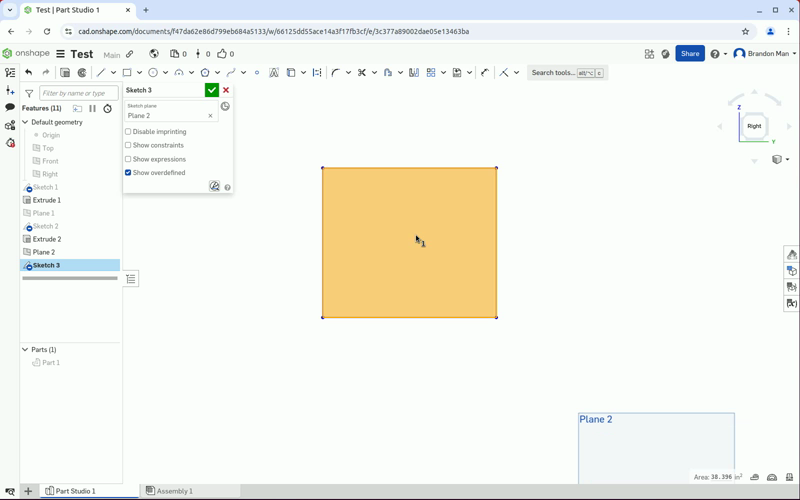
scroll(-6)
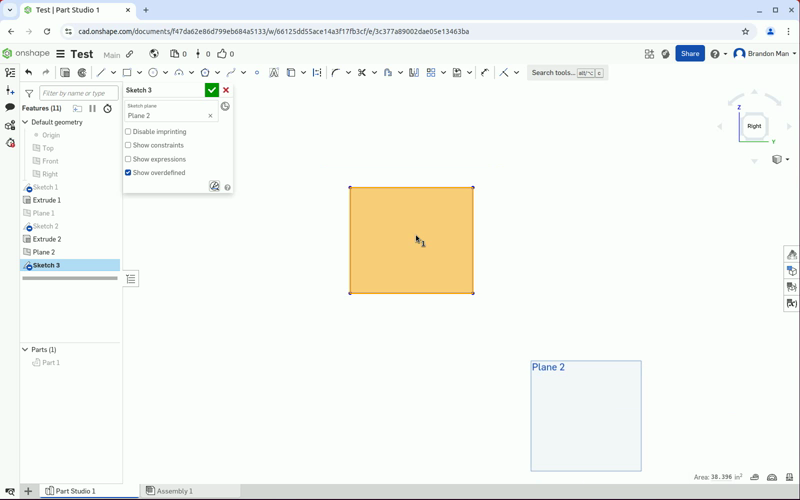
scroll(-6)
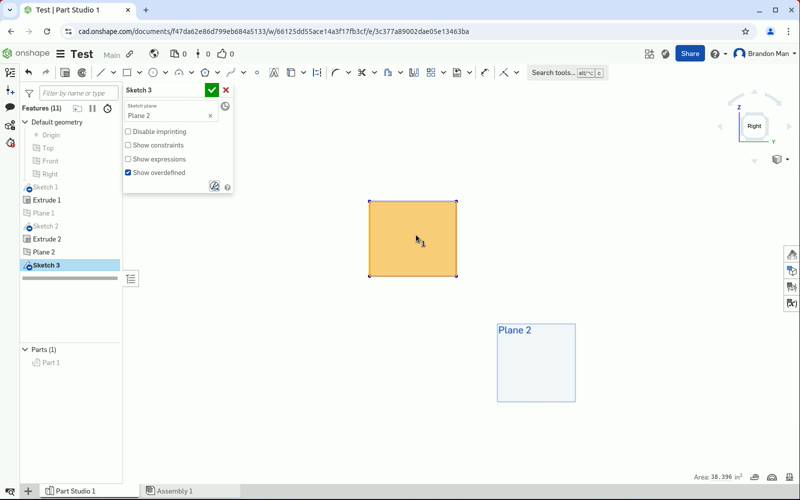
scroll(-6)
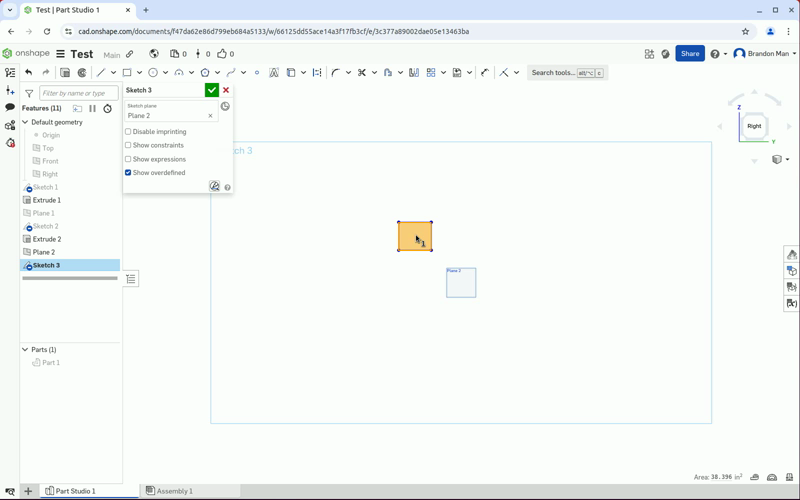
mouse_move(73, 352)
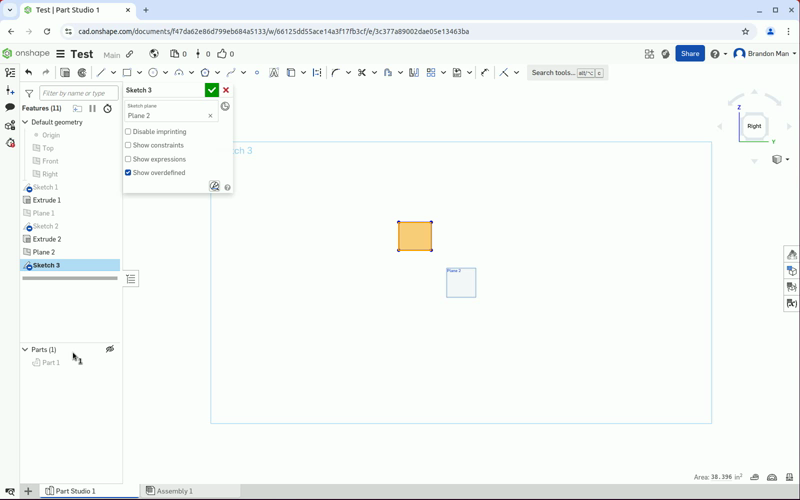
key(shift+y)
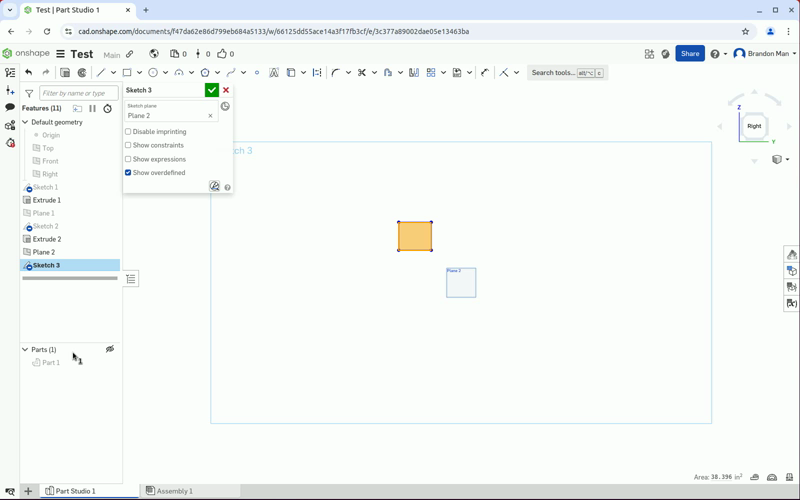
key(shift+e)
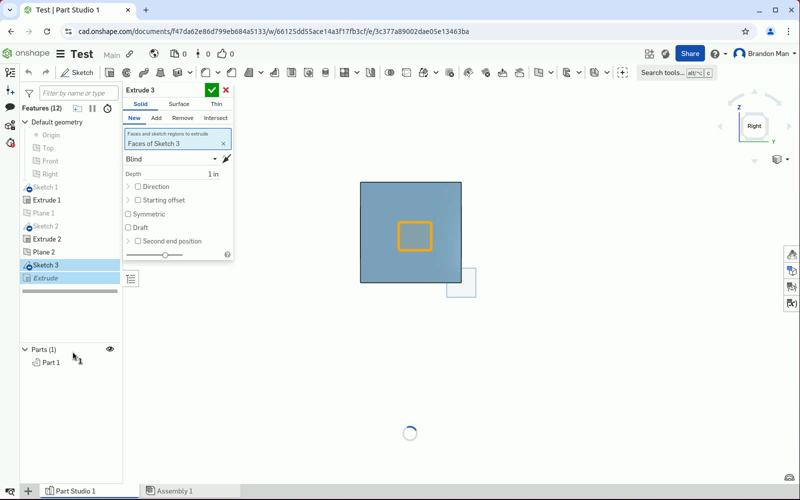
mouse_move(143, 106)
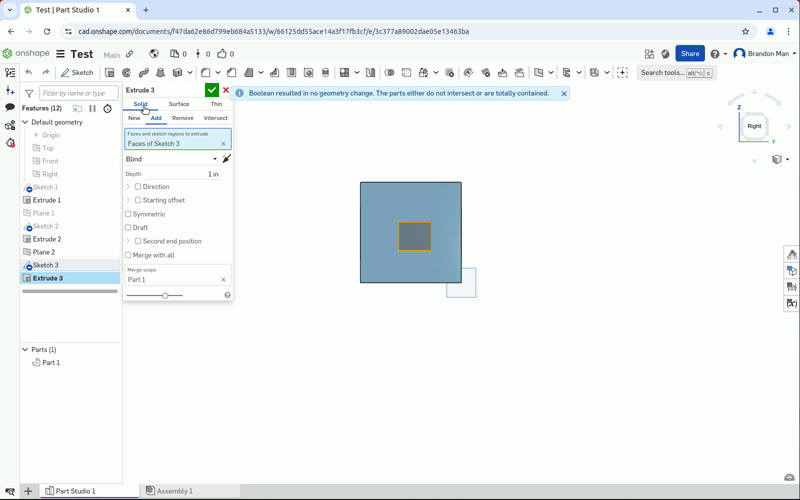
click(143, 106)
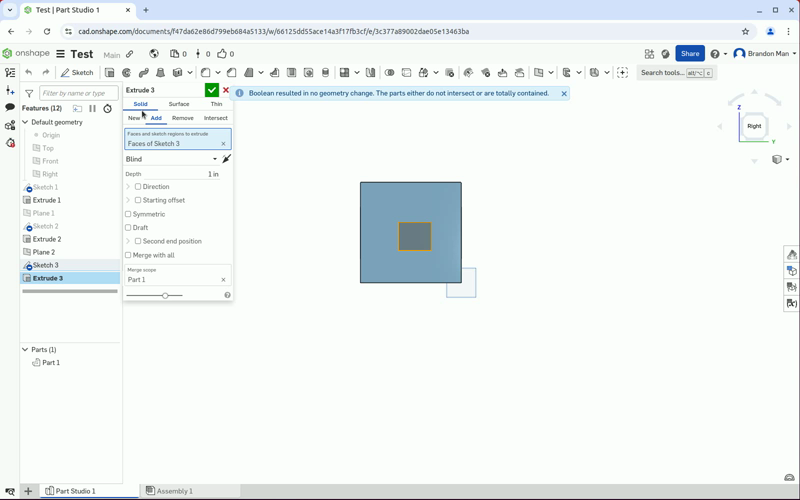
mouse_move(137, 120)
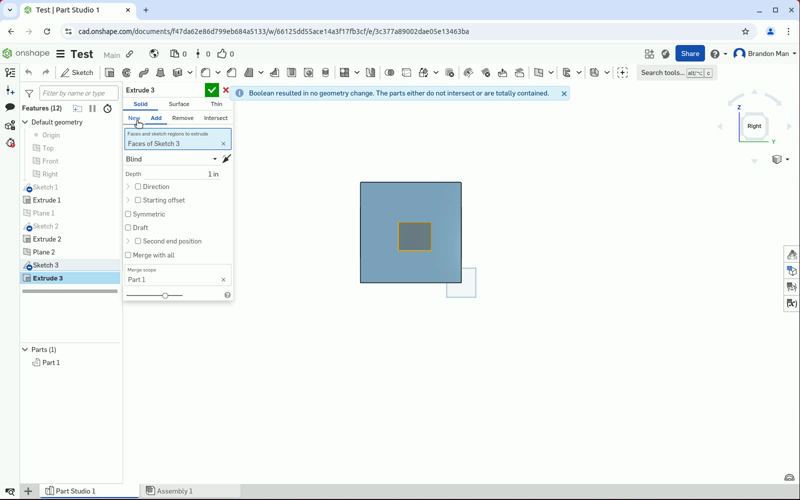
click(137, 120)
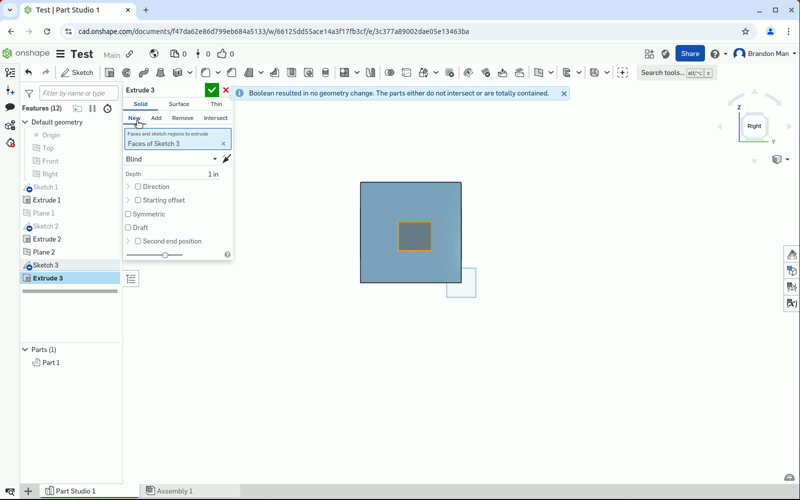
key(tab, 4)
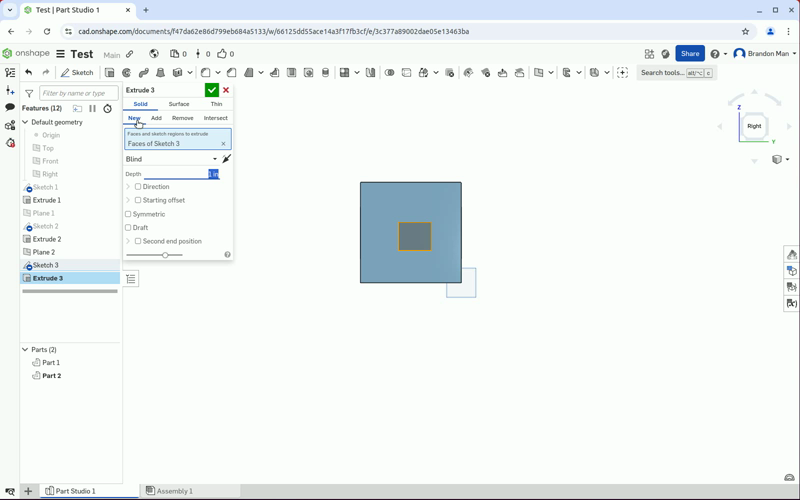
text(2.407)
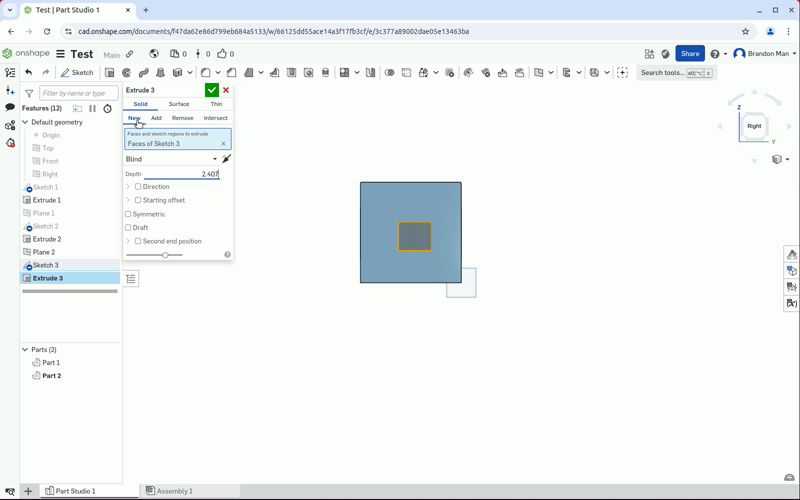
key(enter)
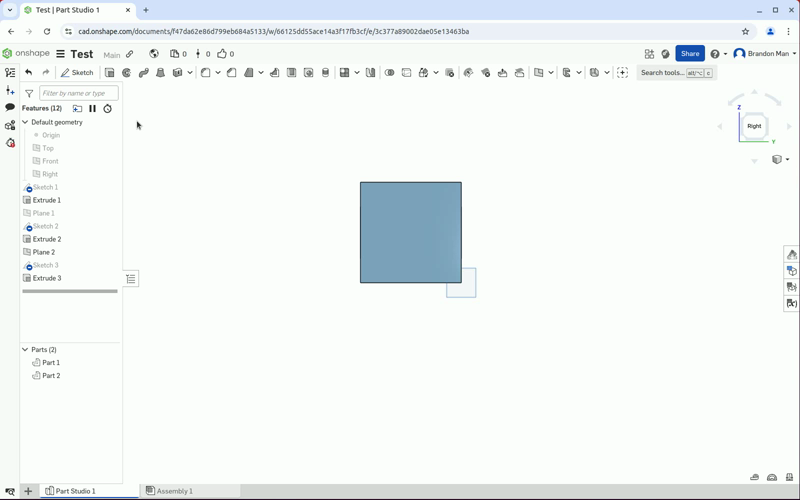
key(shift+h)
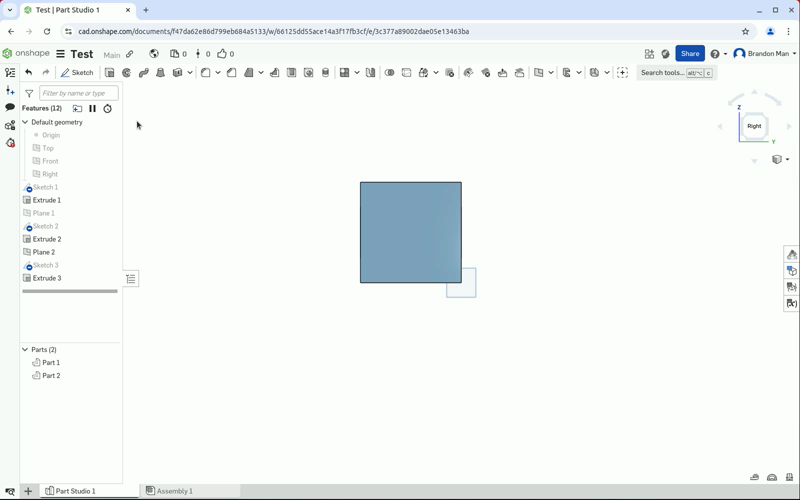
key(shift+h)
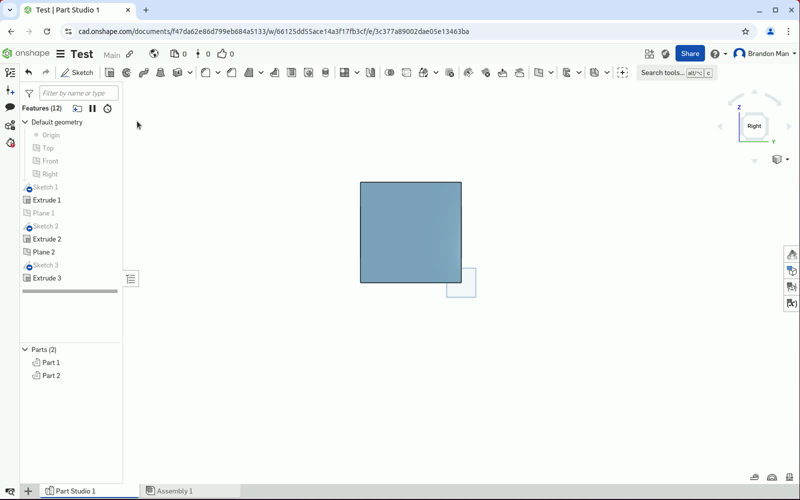
mouse_move(73, 189)
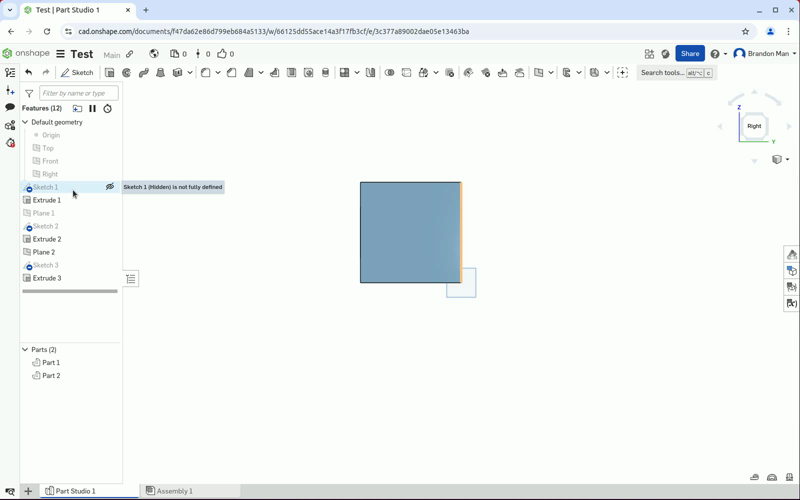
click(73, 189)
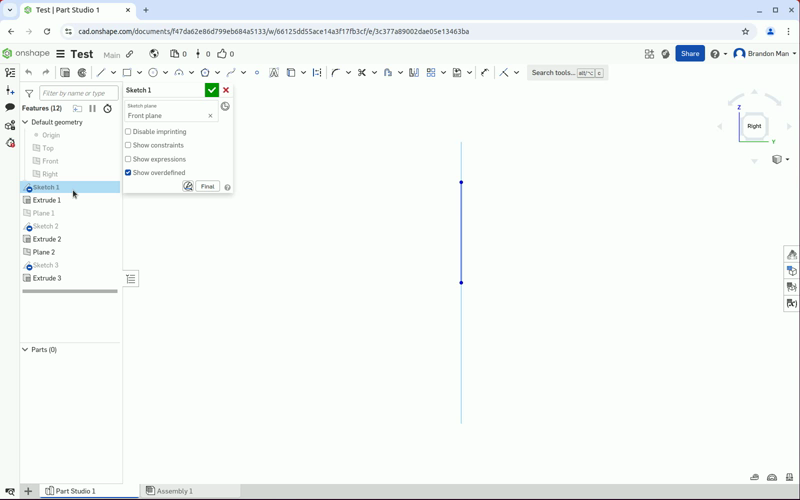
mouse_move(229, 92)
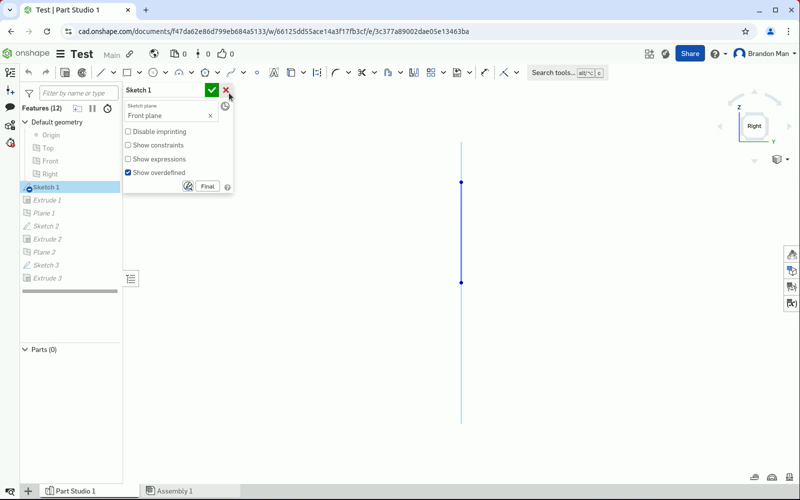
click(229, 92)
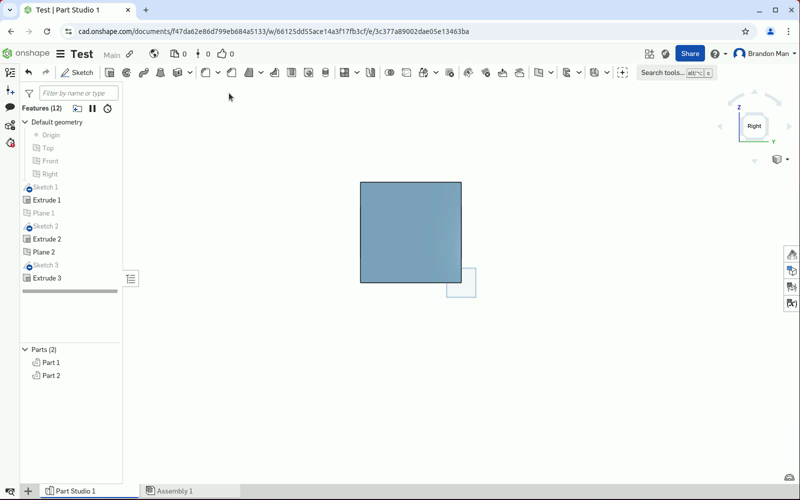
mouse_move(73, 352)
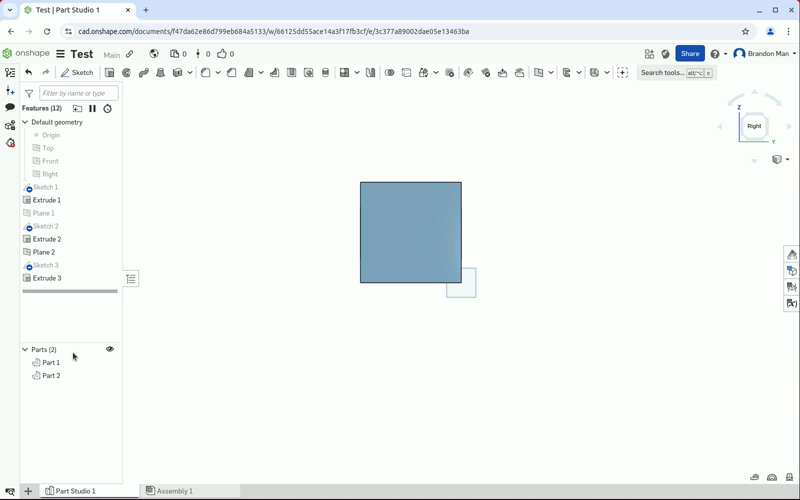
key(y)
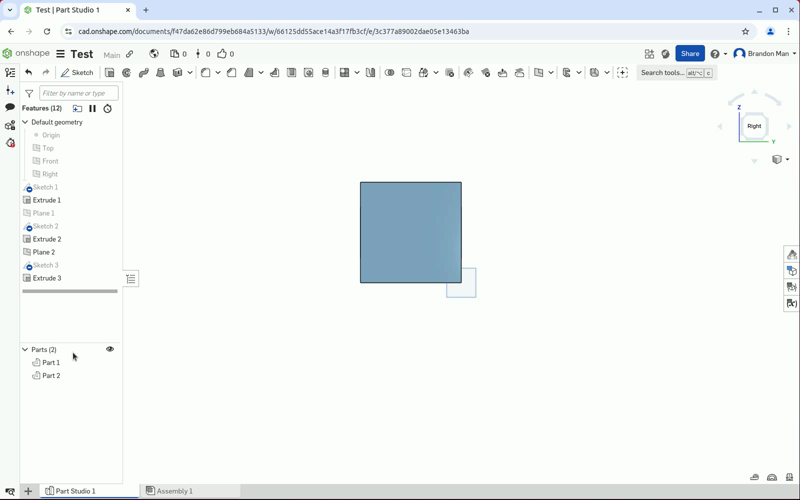
key(shift+p)
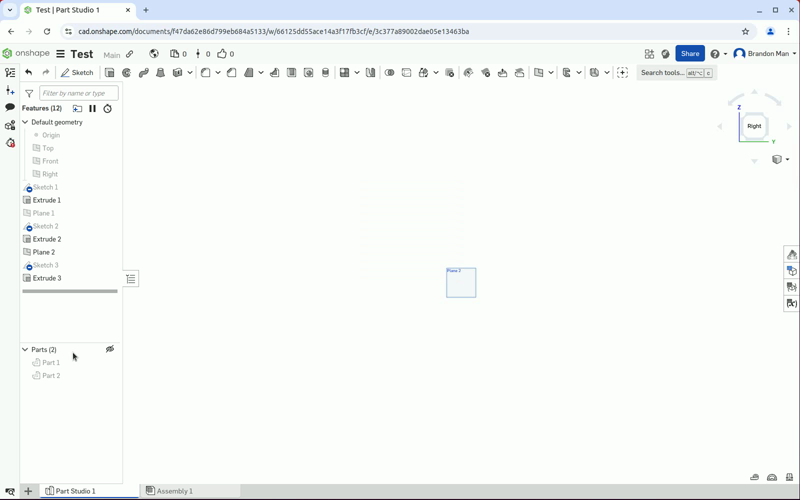
key(space)
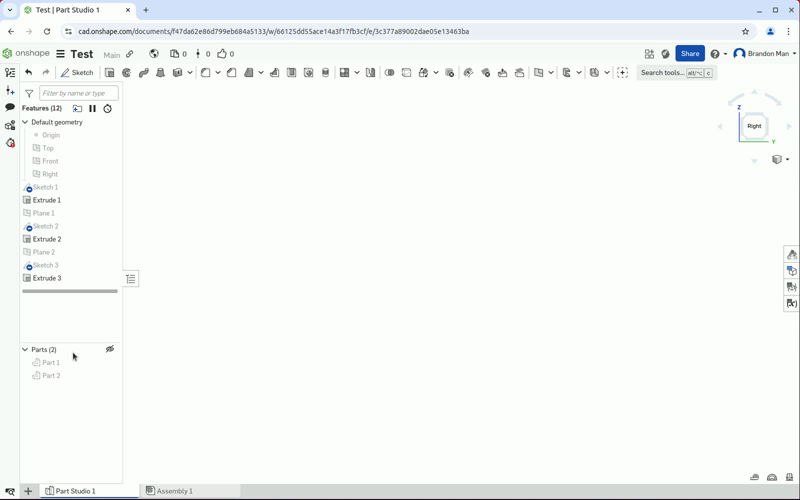
key_down(shift)
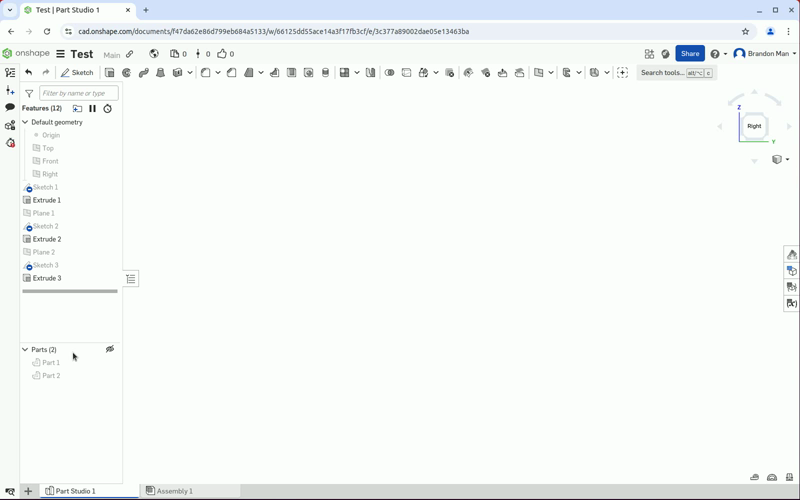
key(right)
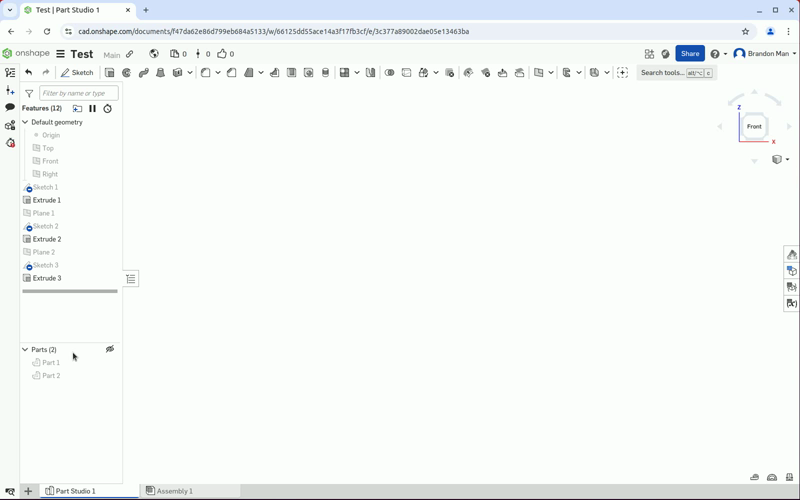
key_up(shift)
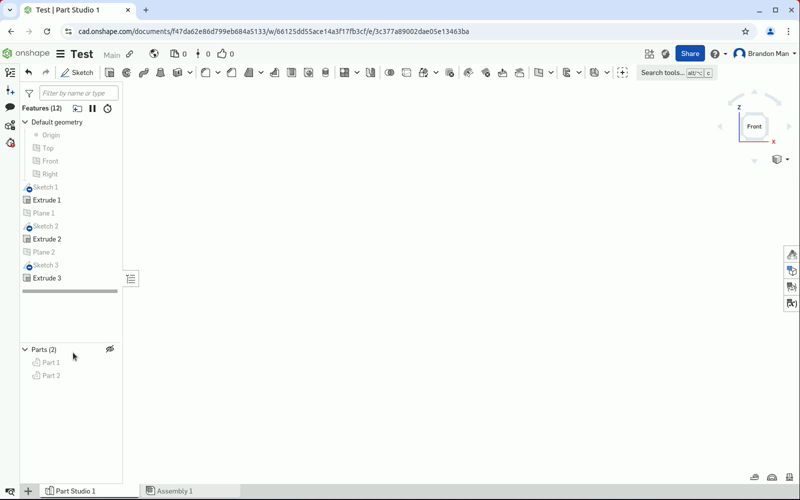
key(space)
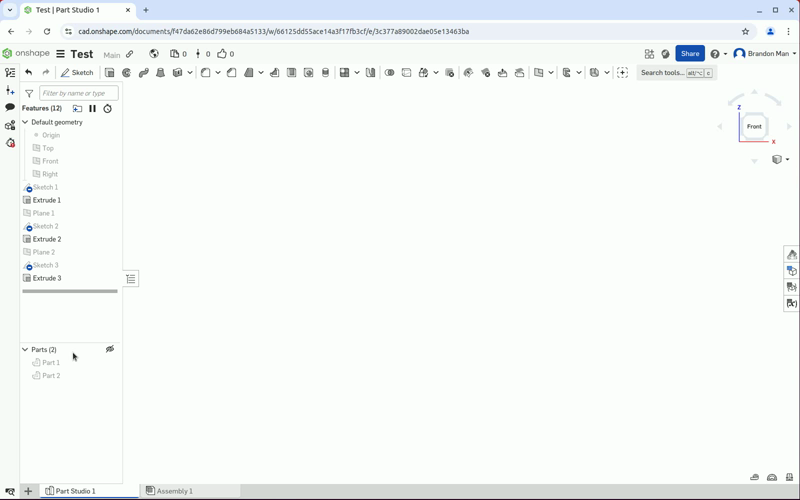
key_down(shift)
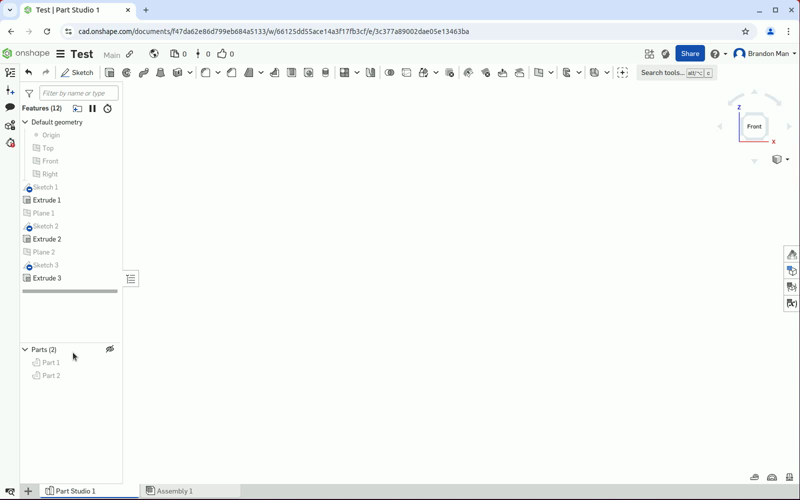
key(down)
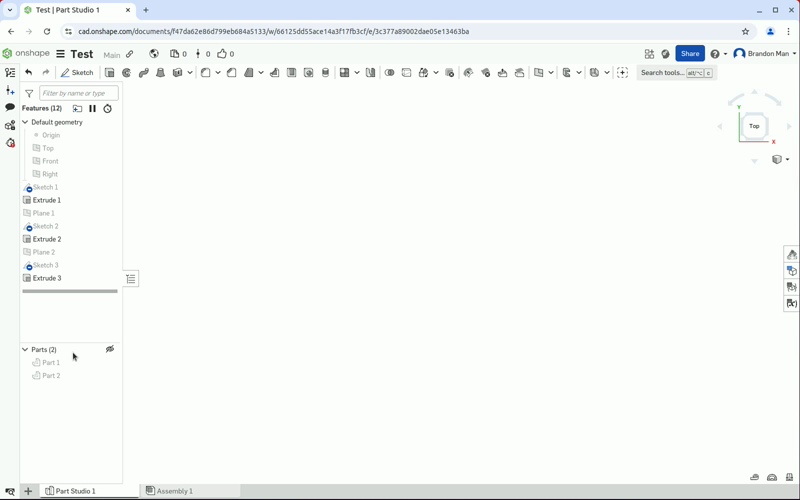
key_up(shift)
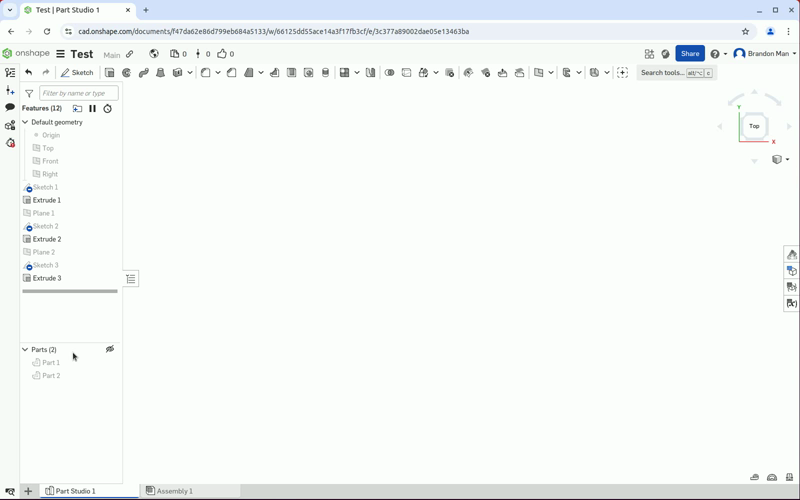
mouse_move(73, 352)
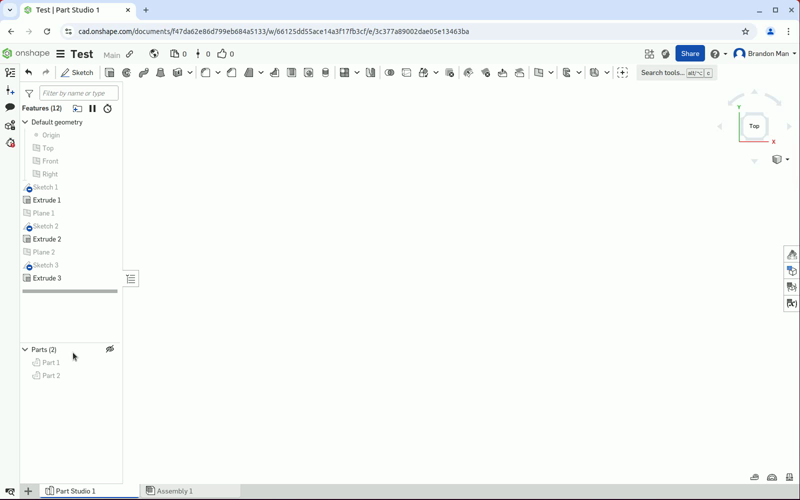
key(shift+y)
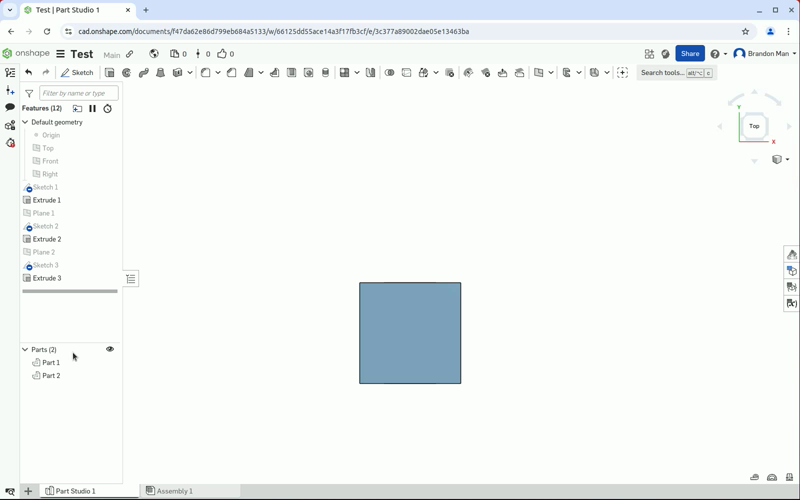
mouse_move(541, 75)
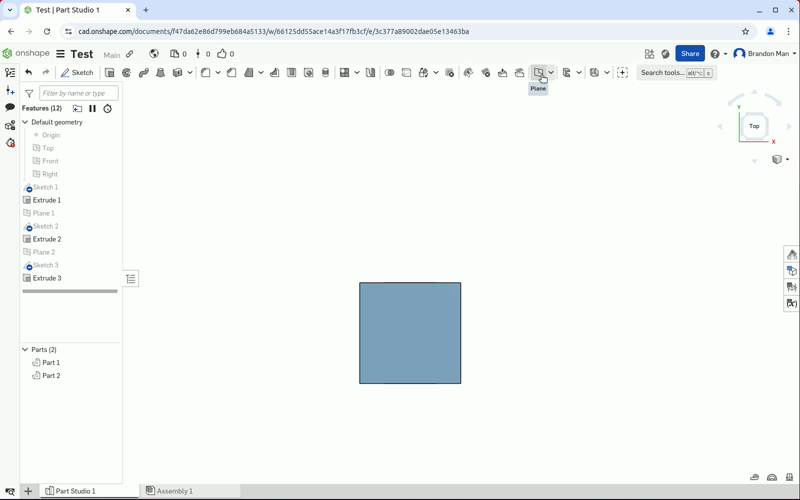
click(541, 75)
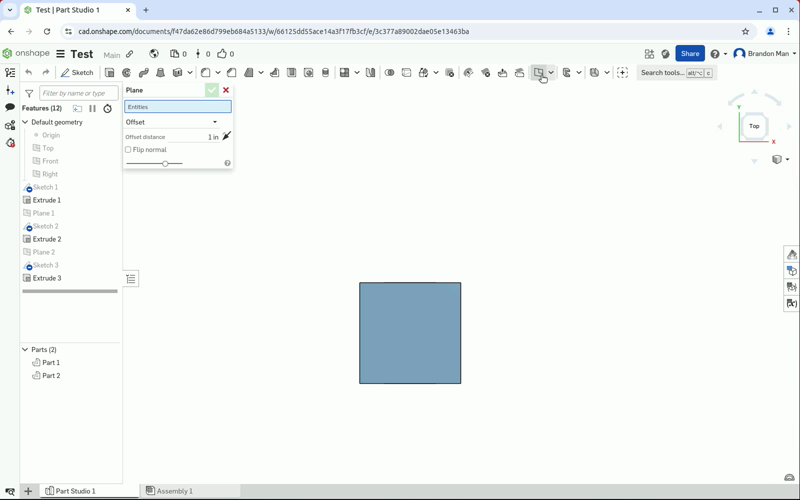
mouse_move(73, 150)
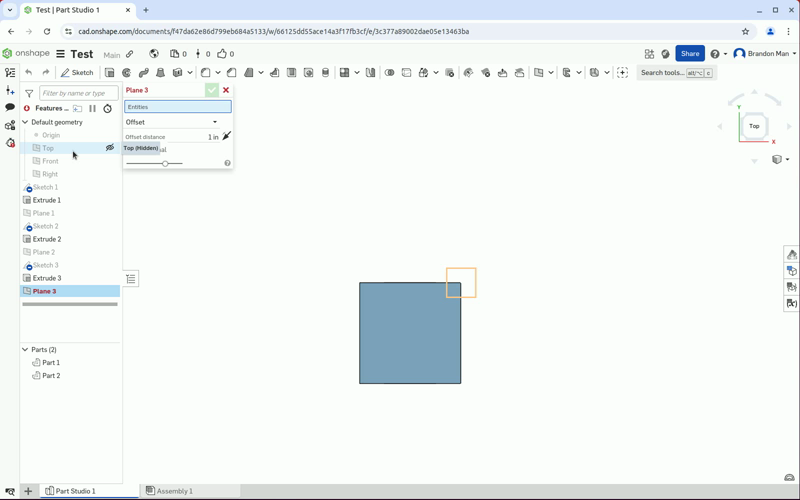
click(73, 150)
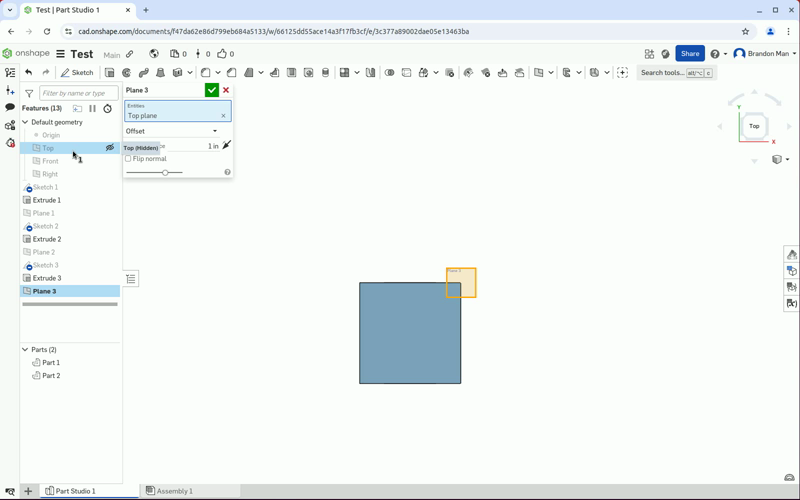
key(tab, 2)
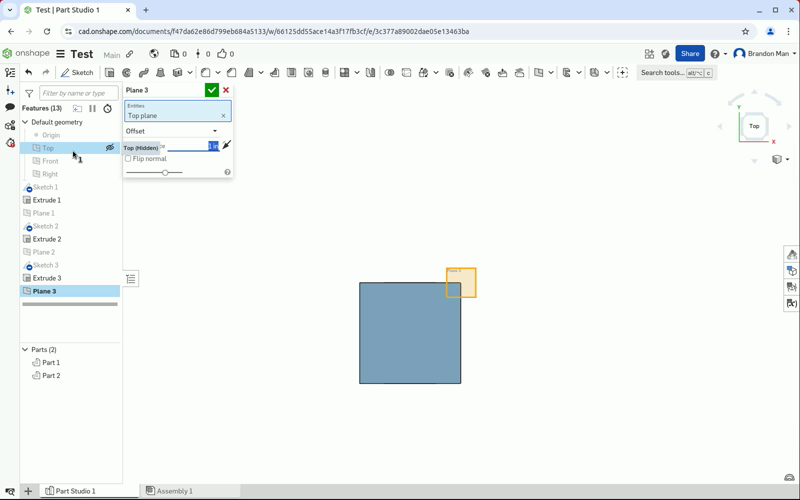
text(20.705)
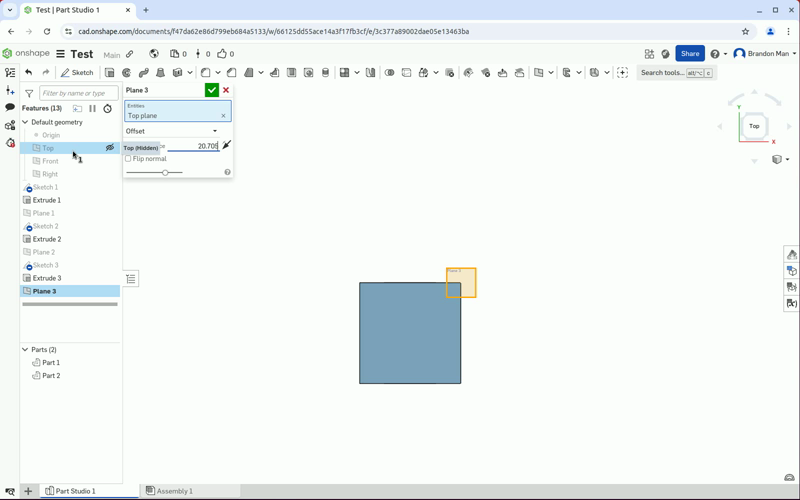
key(enter, 2)
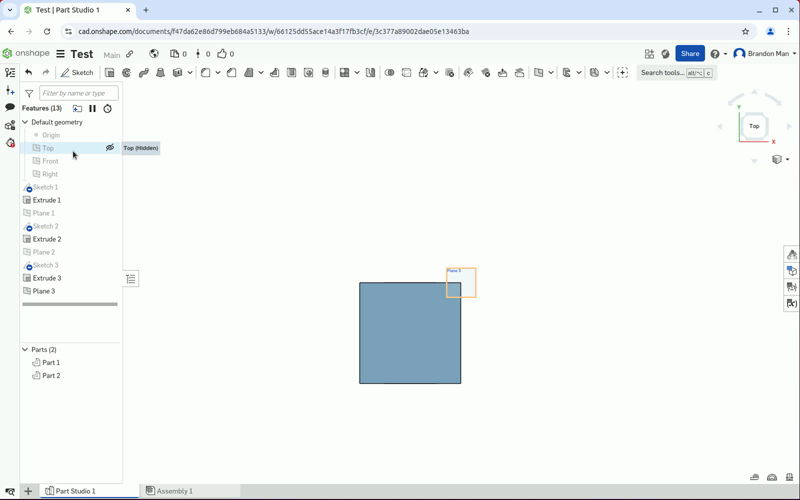
key(shift+s)
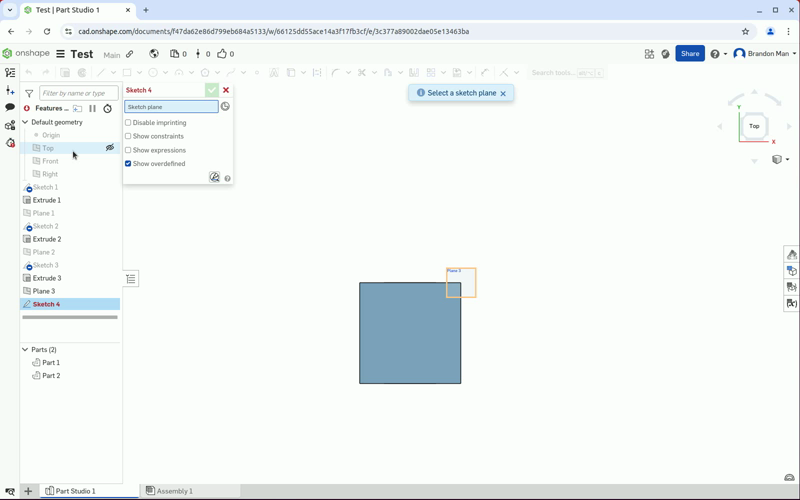
mouse_move(73, 293)
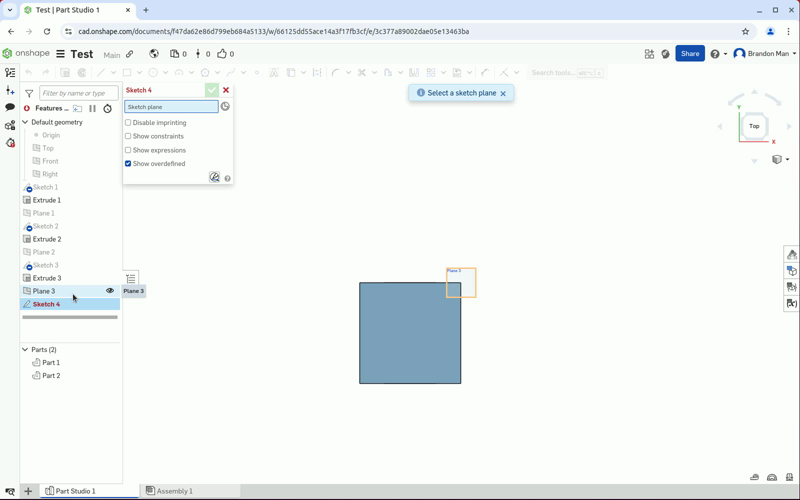
click(73, 293)
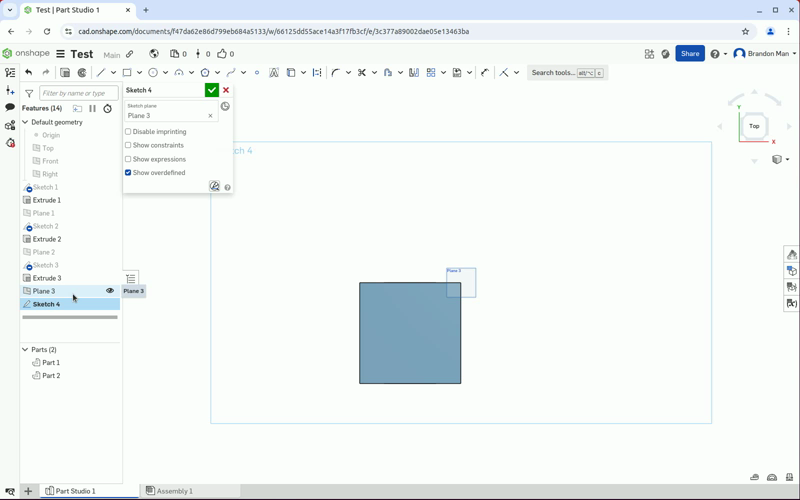
mouse_move(73, 352)
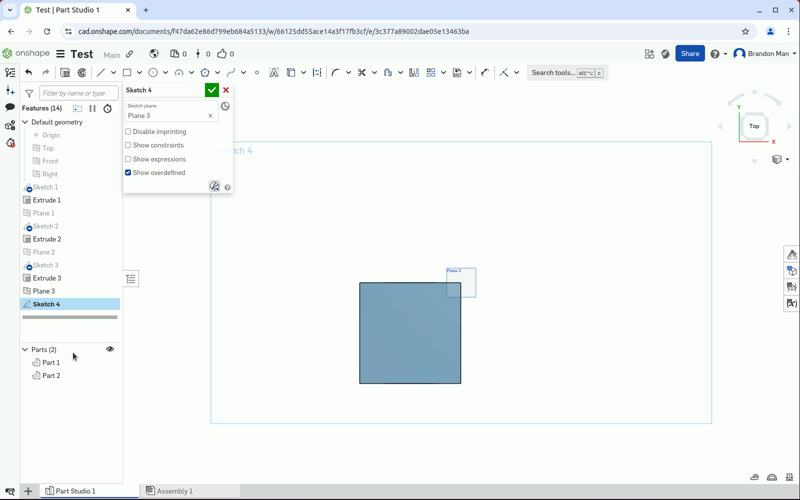
key(y)
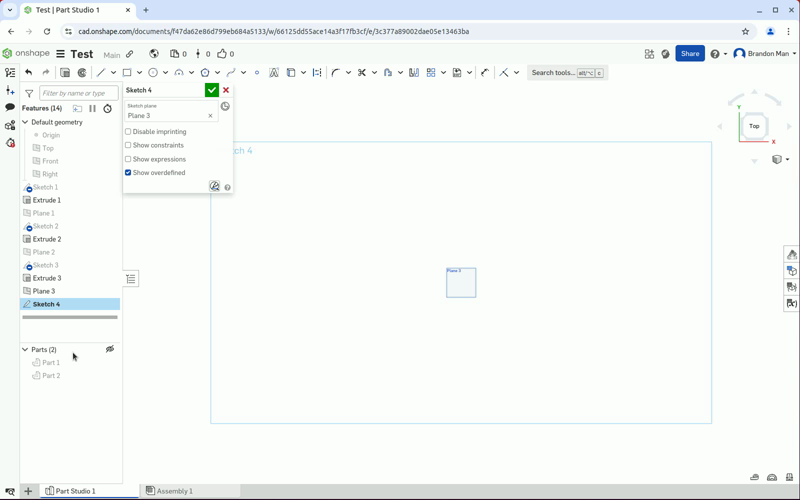
key(c)
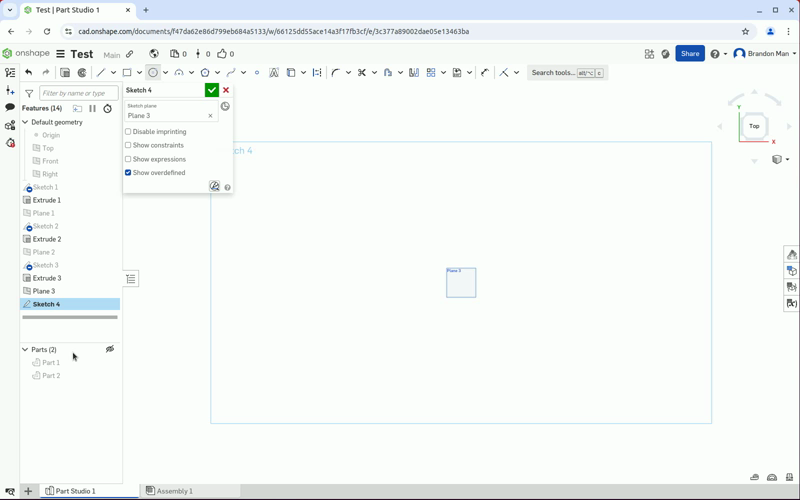
key_down(shift)
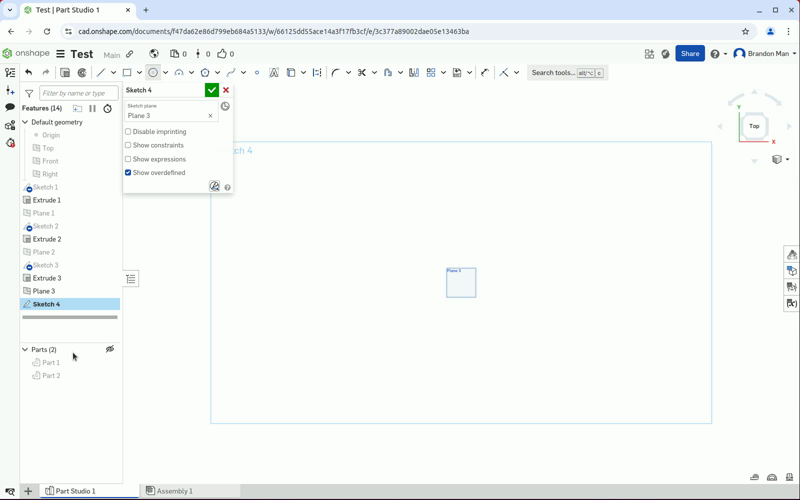
mouse_move(410, 333)
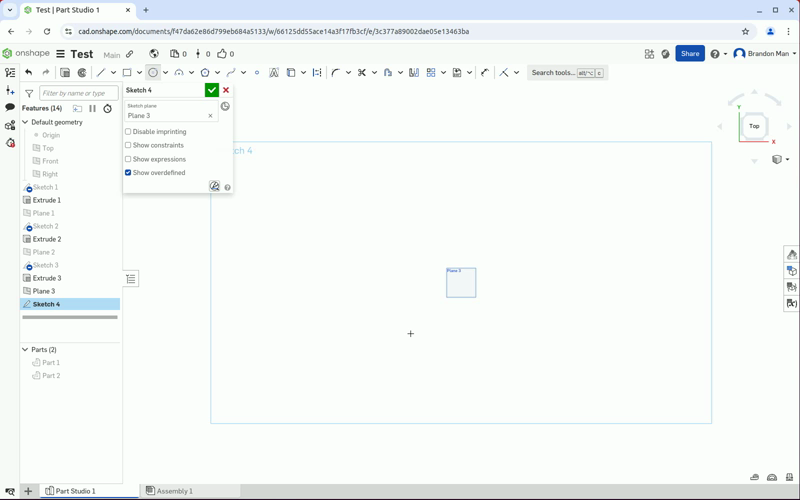
click(410, 333)
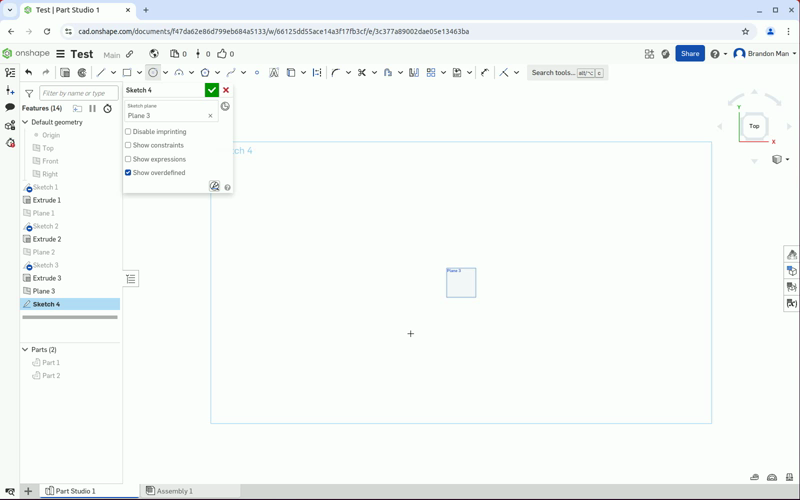
key_up(shift)
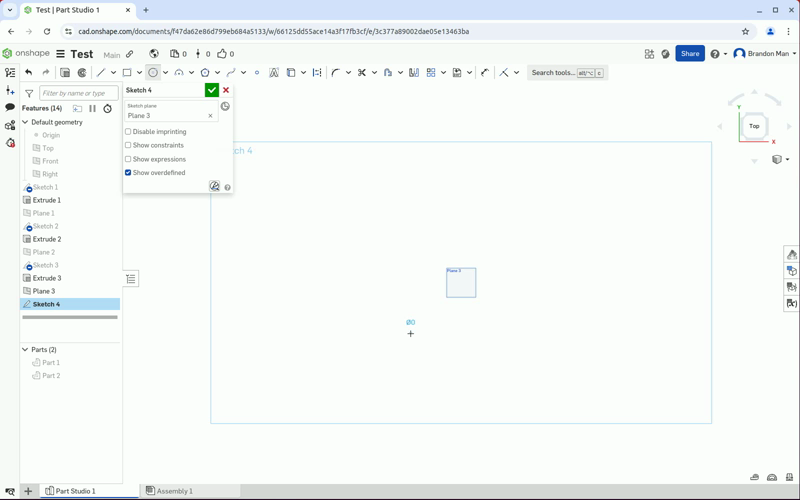
mouse_move(426, 333)
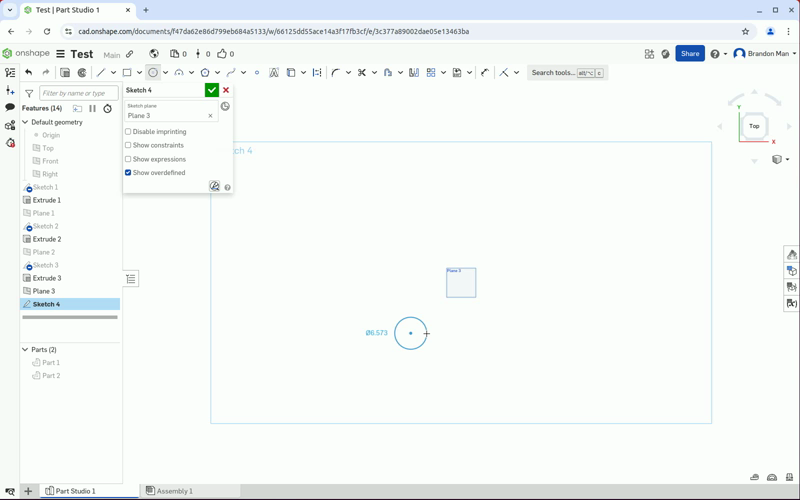
click(426, 333)
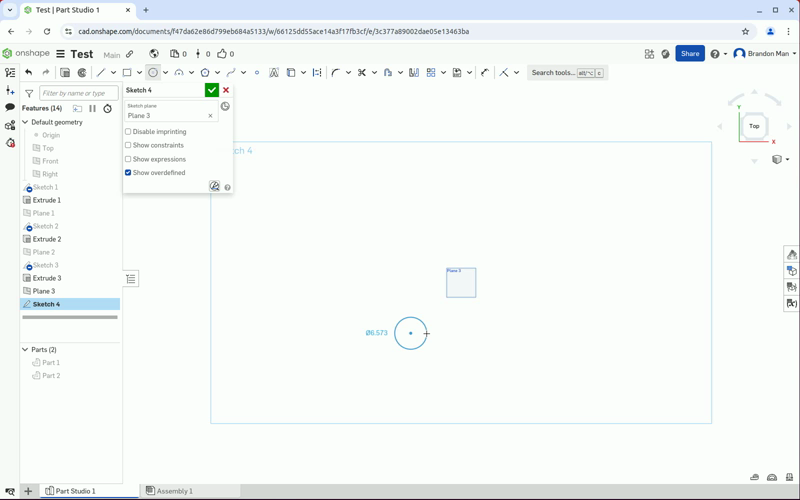
key(esc)
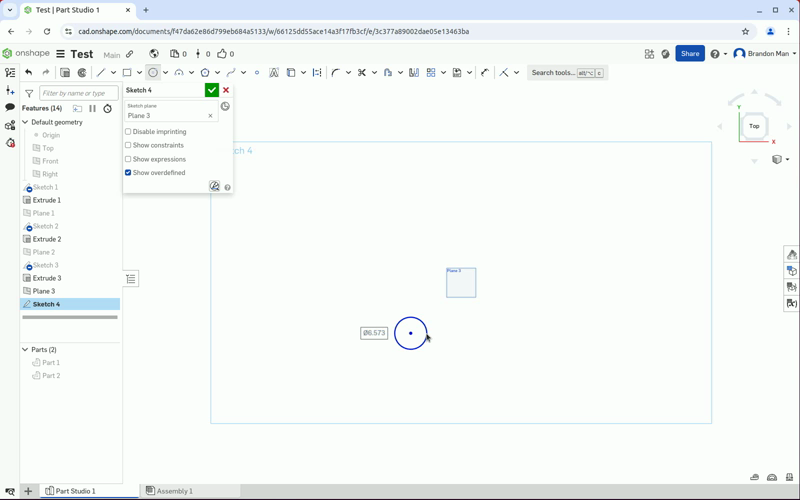
mouse_move(414, 331)
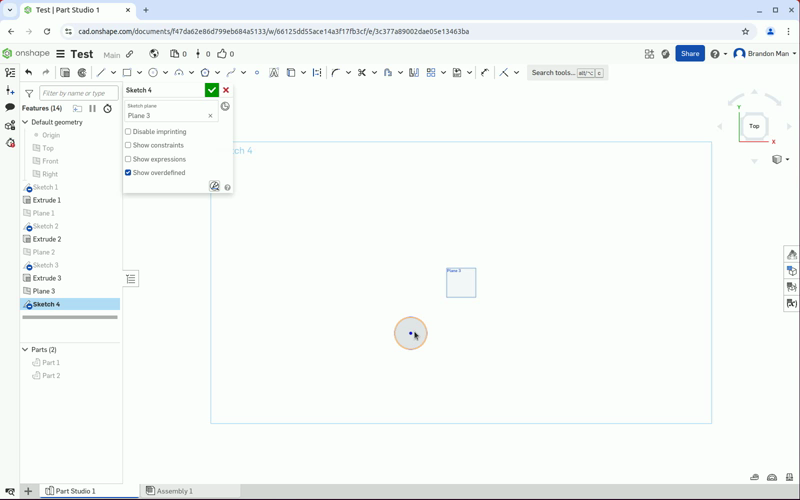
scroll(6)
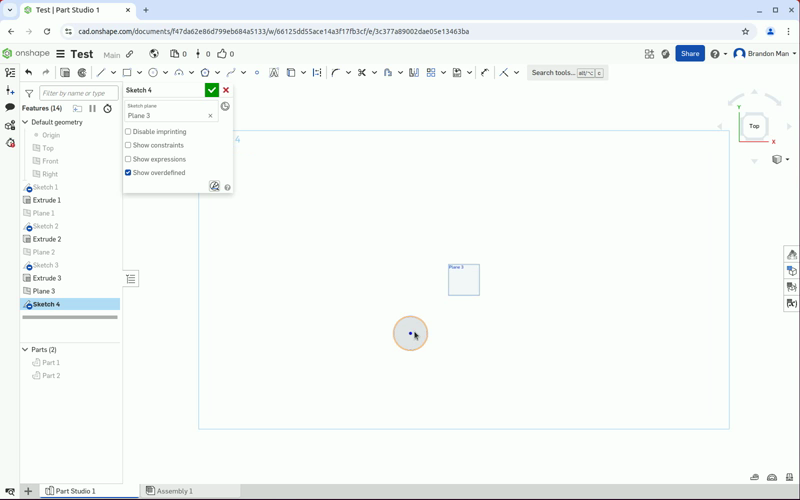
scroll(6)
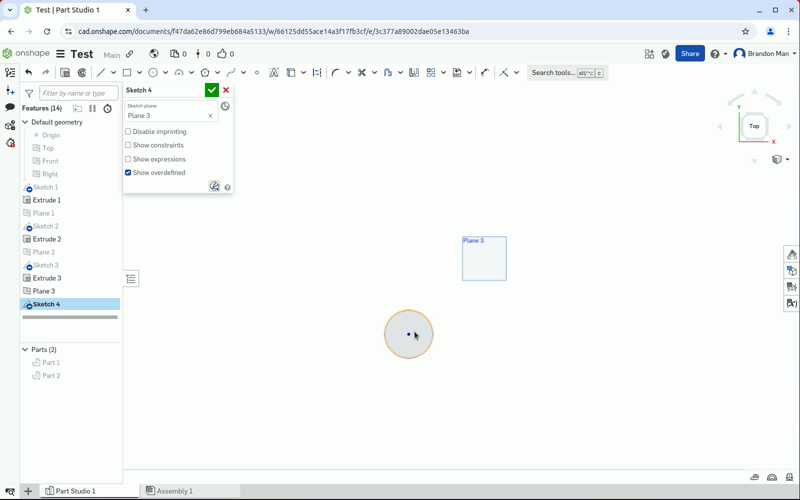
scroll(6)
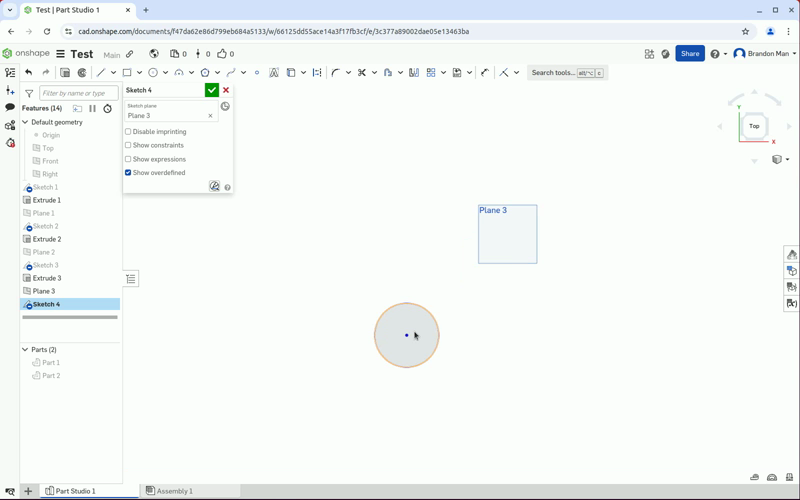
scroll(6)
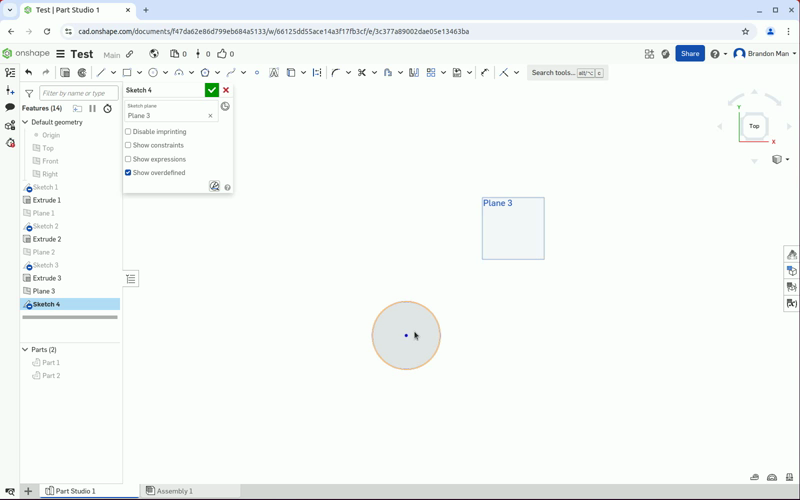
scroll(6)
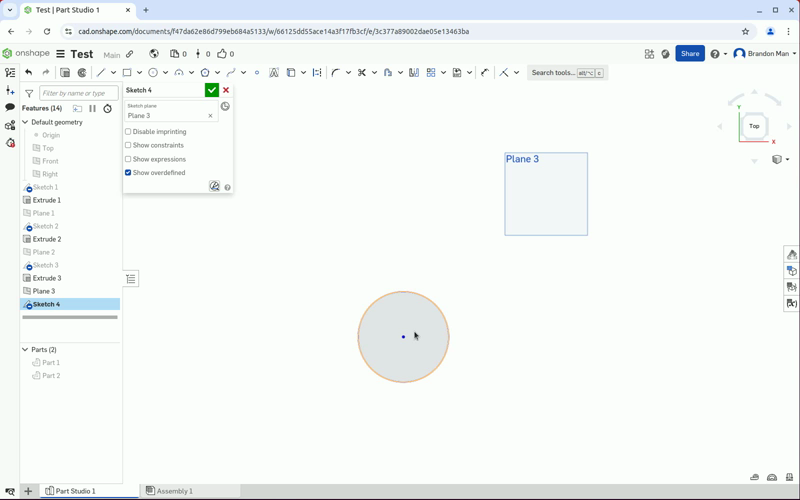
scroll(6)
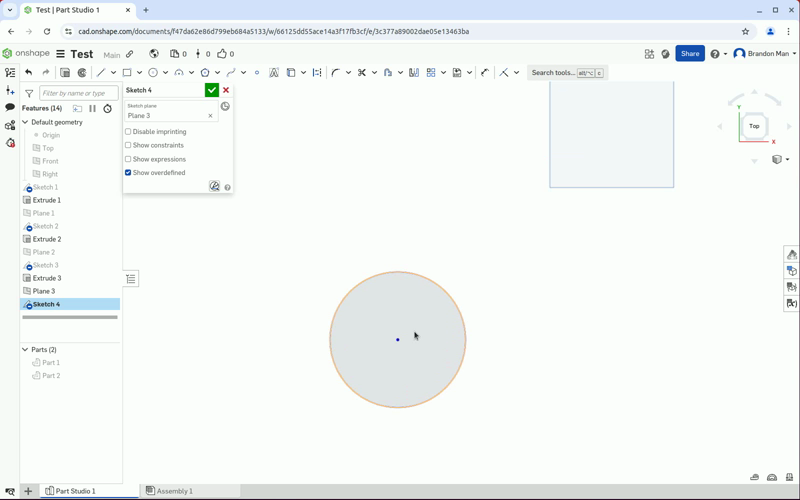
scroll(6)
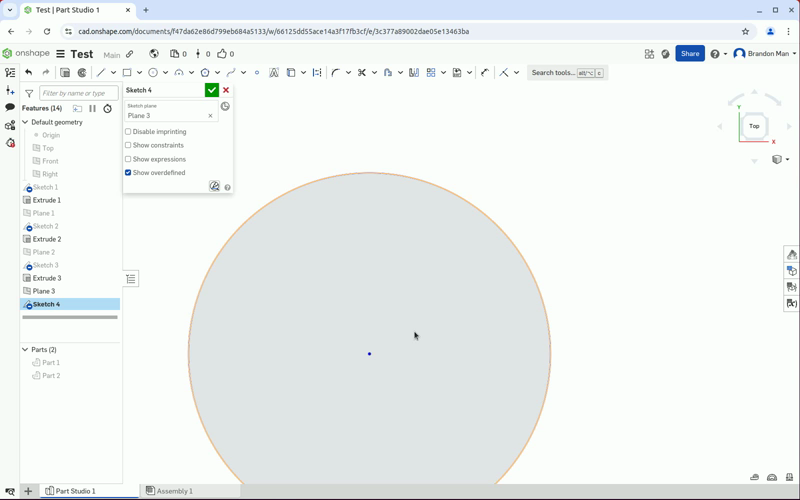
click(414, 331)
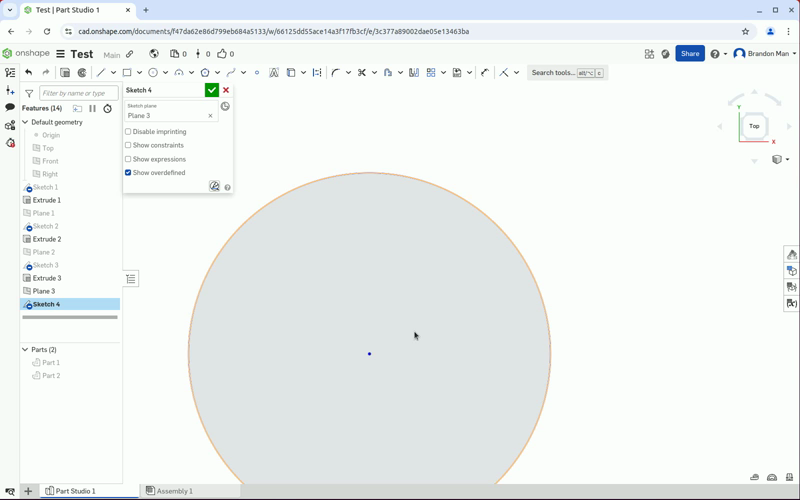
scroll(-6)
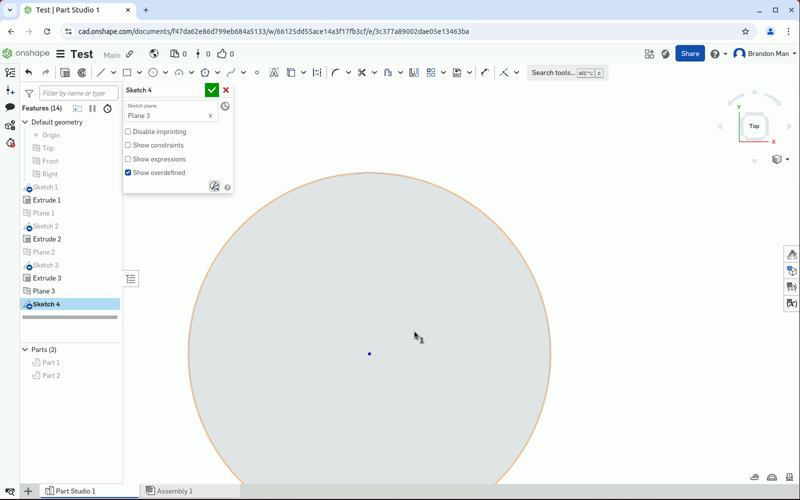
scroll(-6)
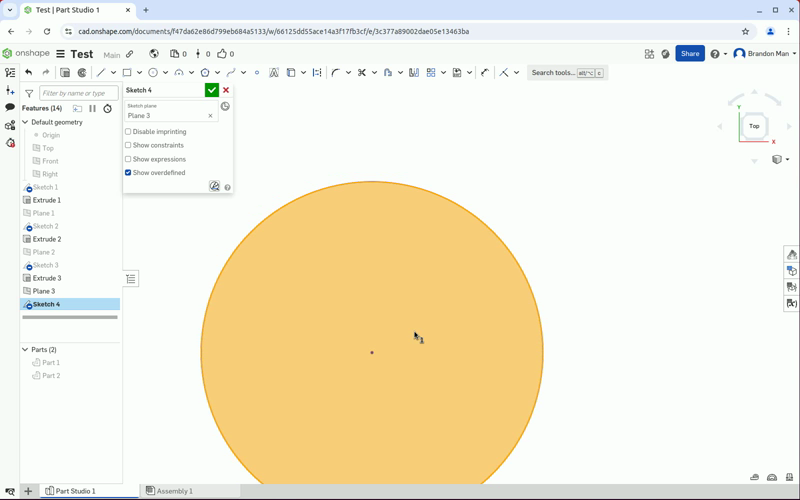
scroll(-6)
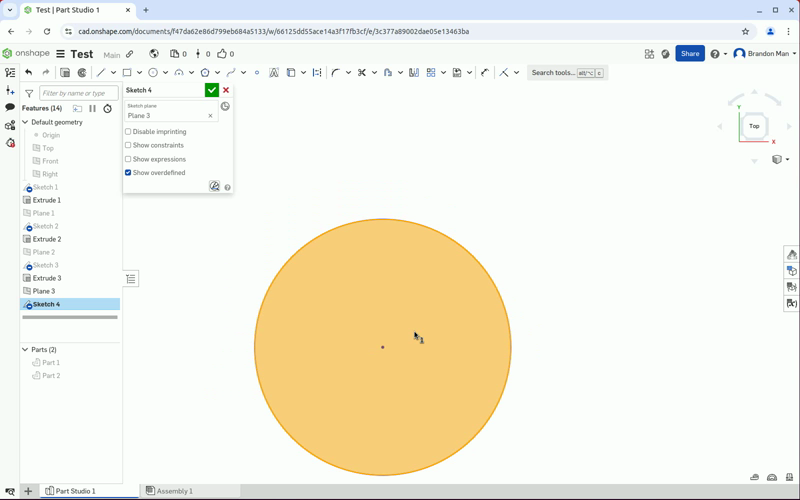
scroll(-6)
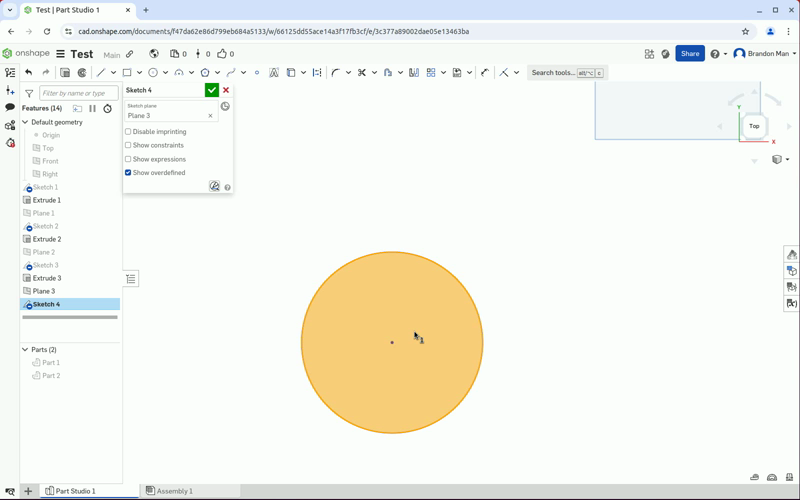
scroll(-6)
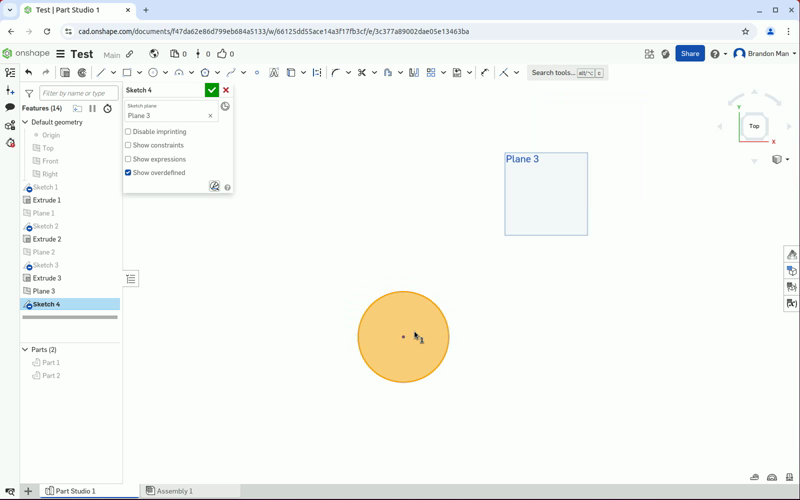
scroll(-6)
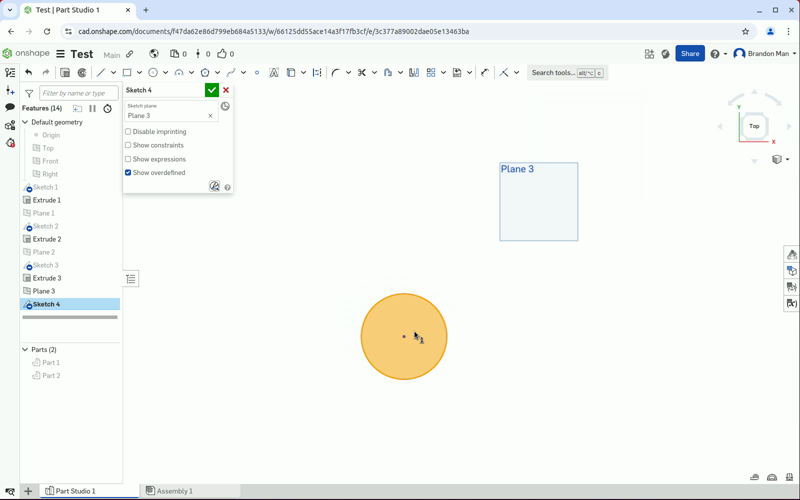
scroll(-6)
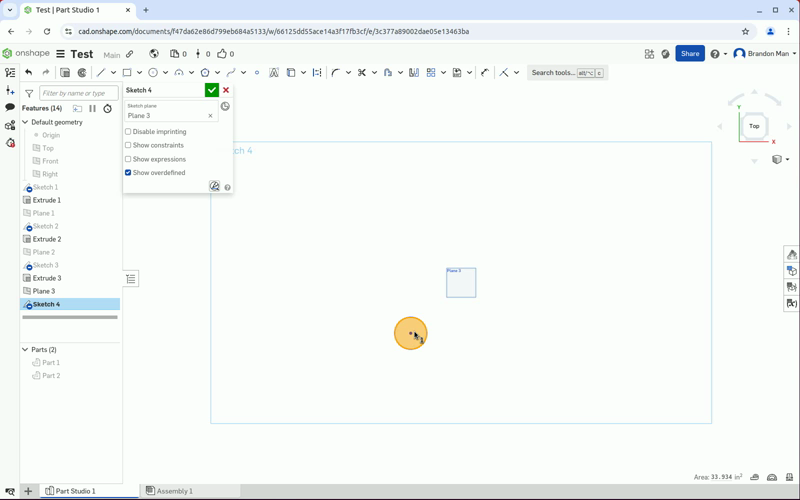
mouse_move(73, 352)
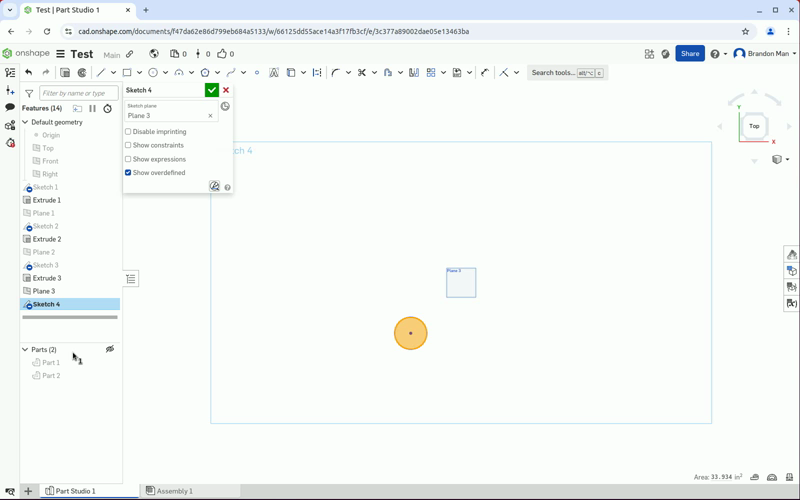
key(shift+y)
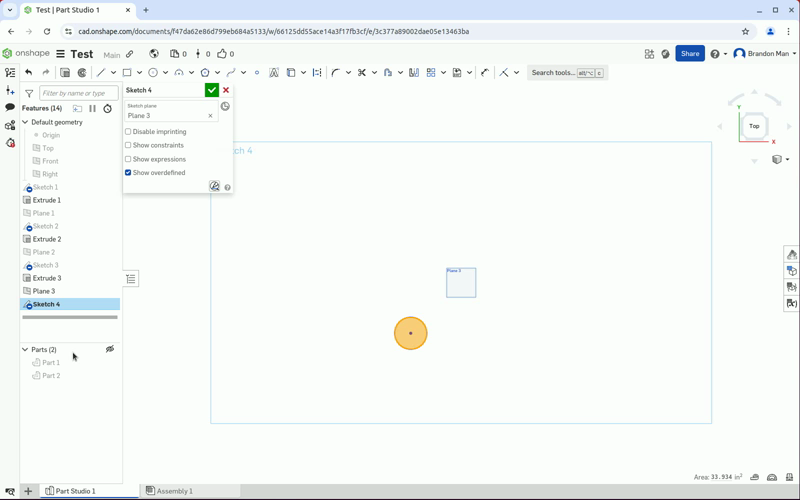
key(shift+e)
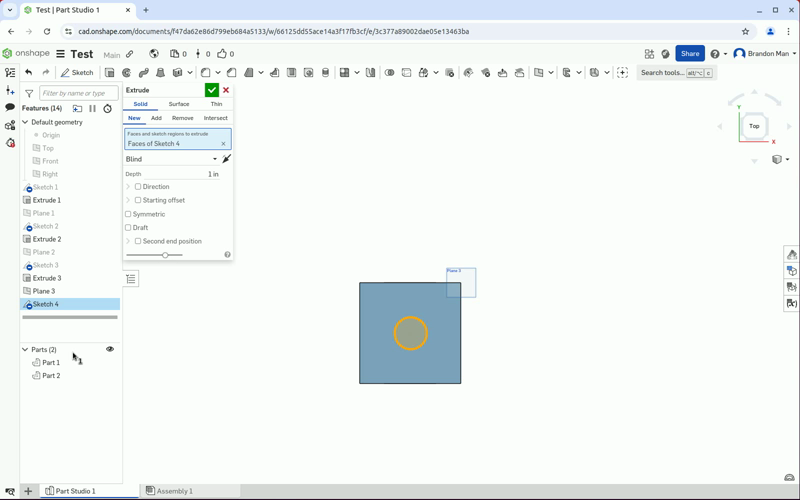
mouse_move(143, 106)
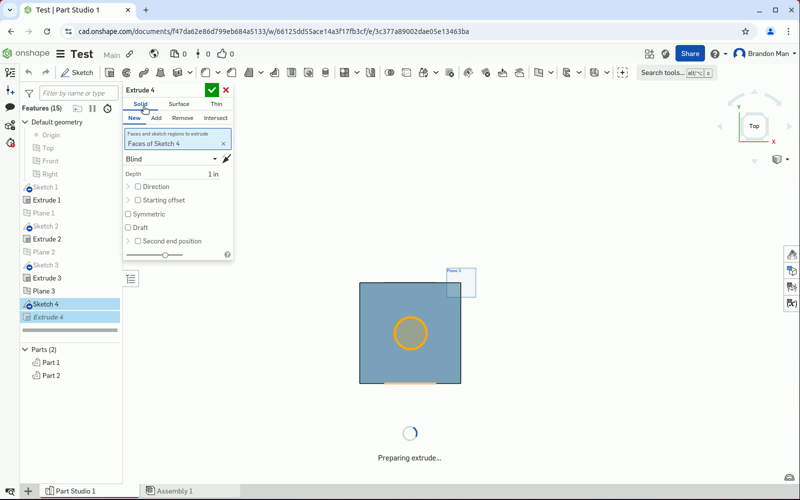
click(143, 106)
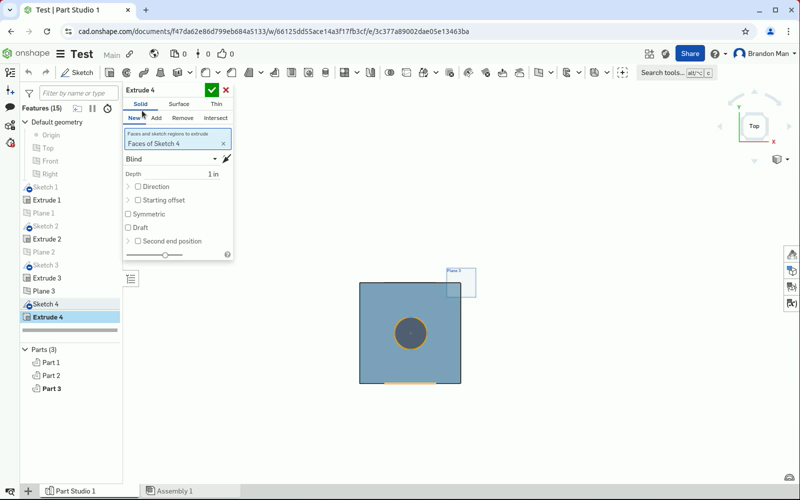
mouse_move(137, 120)
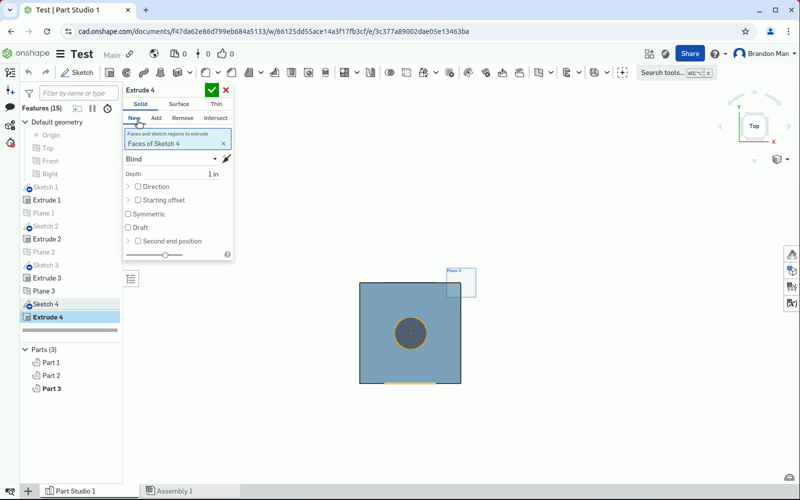
click(137, 120)
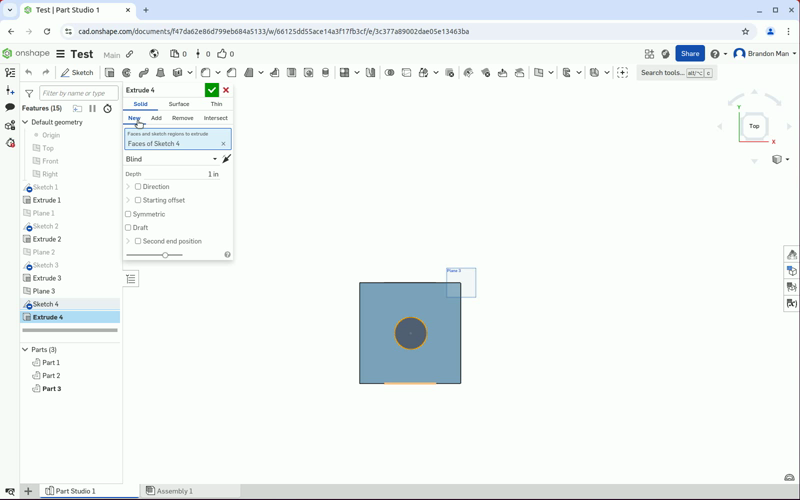
key(tab, 4)
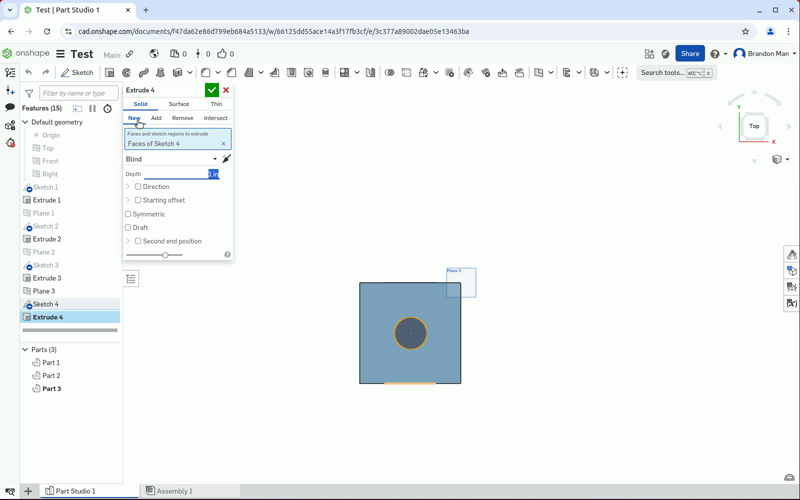
text(2.166)
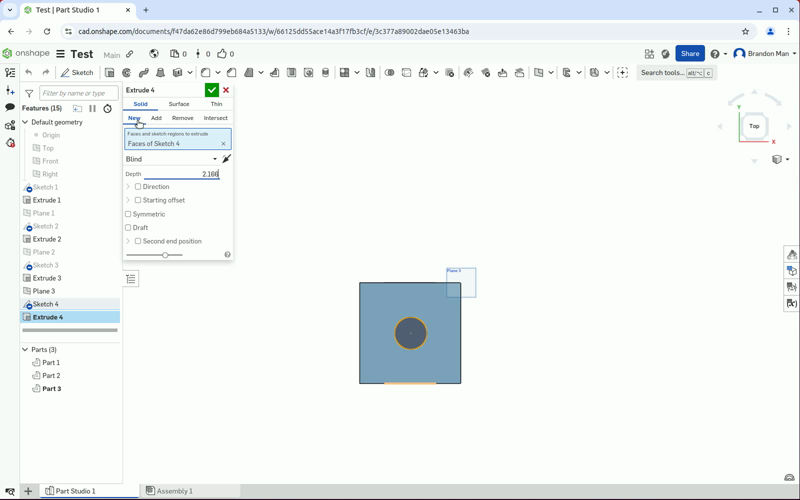
key(enter)
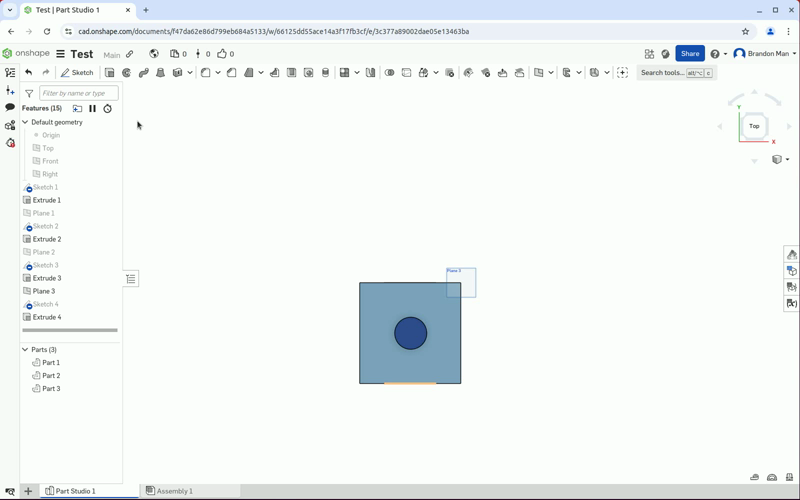
key(shift+h)
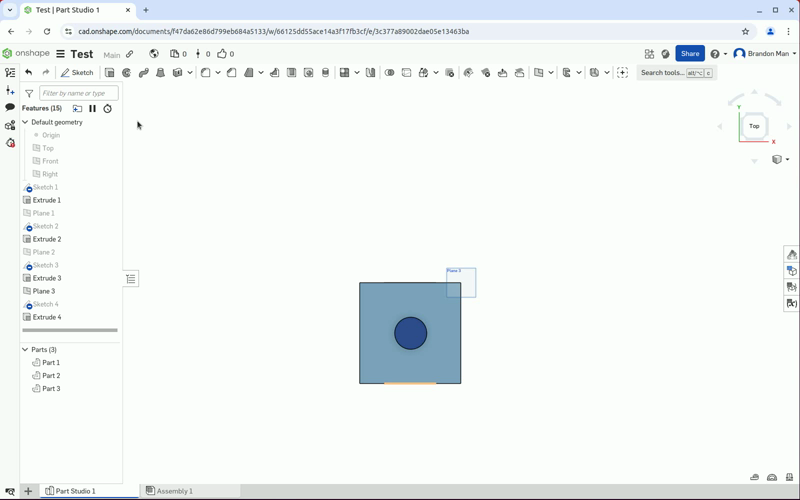
key(shift+h)
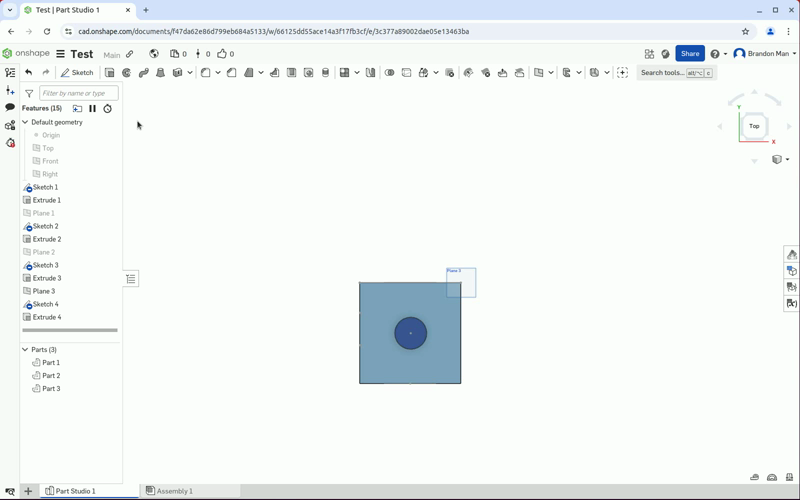
key(shift+7)
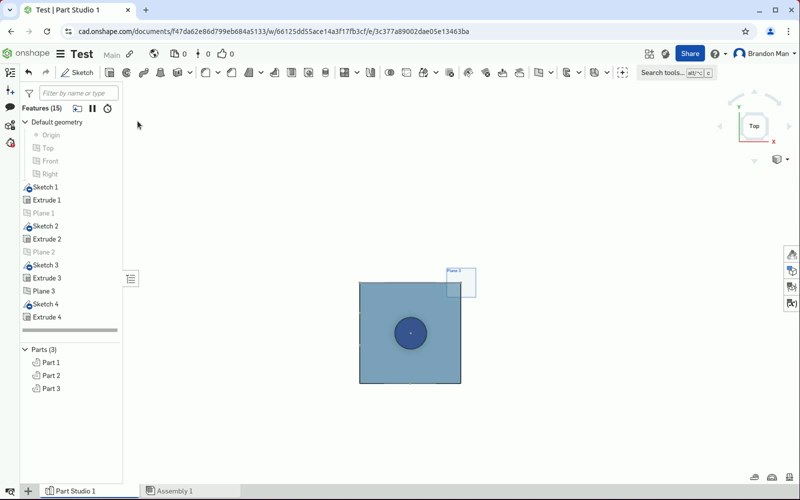
key(up, 3)
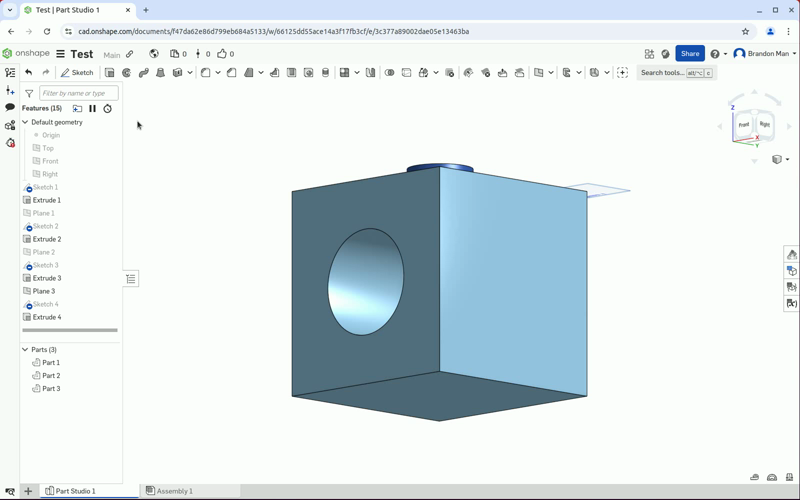
key(left, 3)
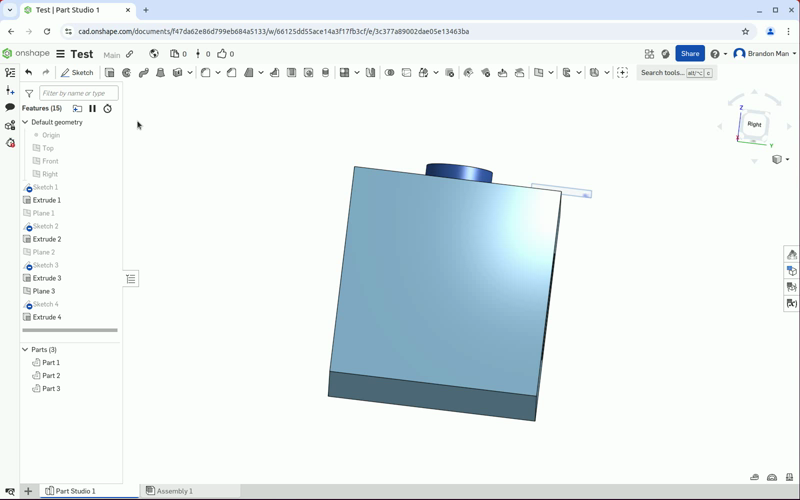
key(right, 3)
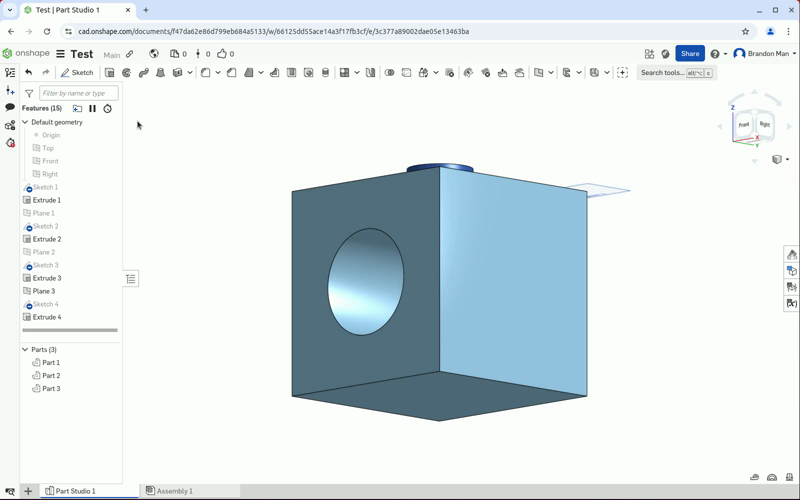
key(down, 3)
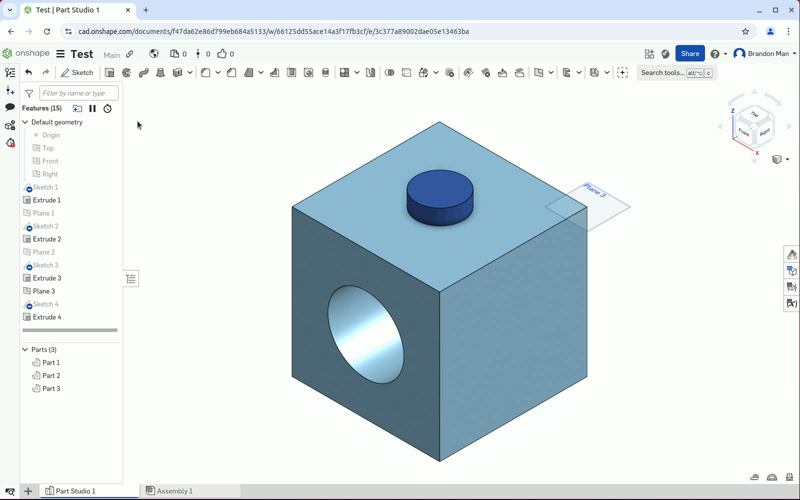
mouse_move(73, 189)
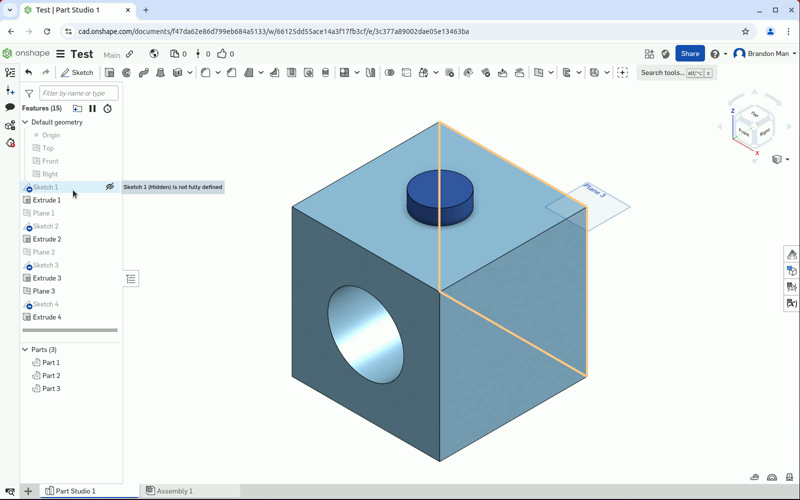
click(73, 189)